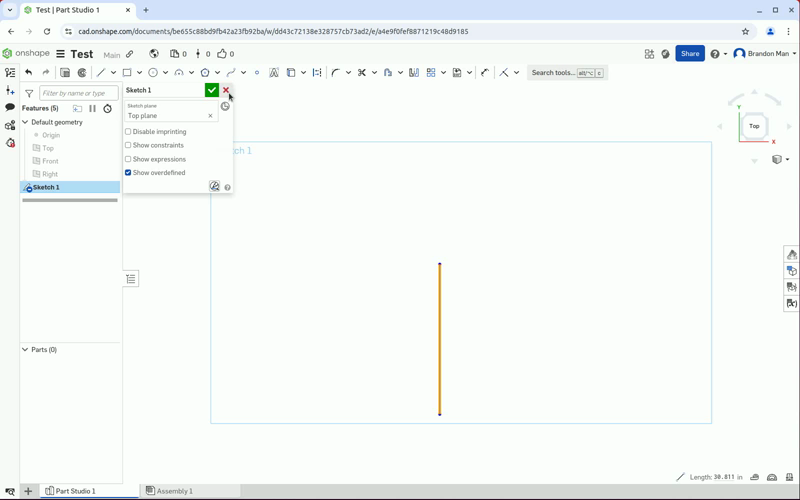
key(shift+h)
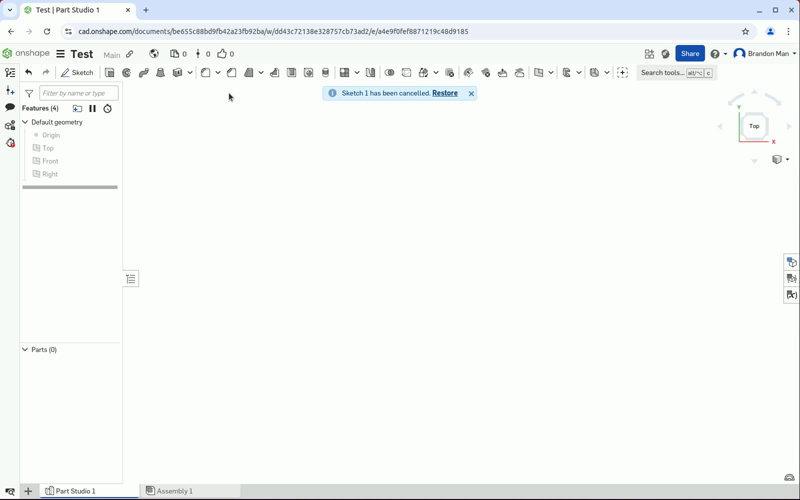
mouse_move(73, 352)
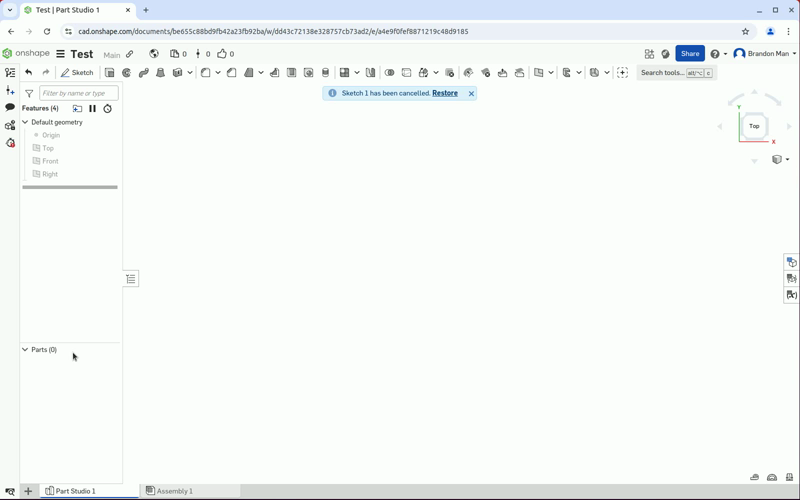
key(y)
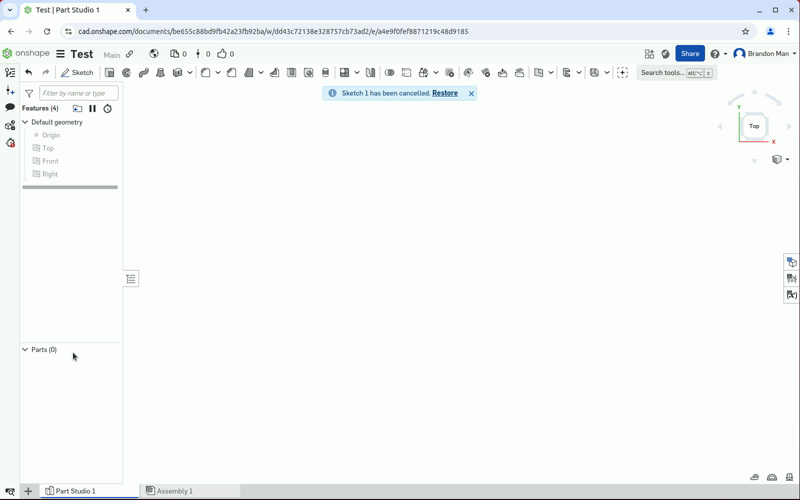
key(shift+p)
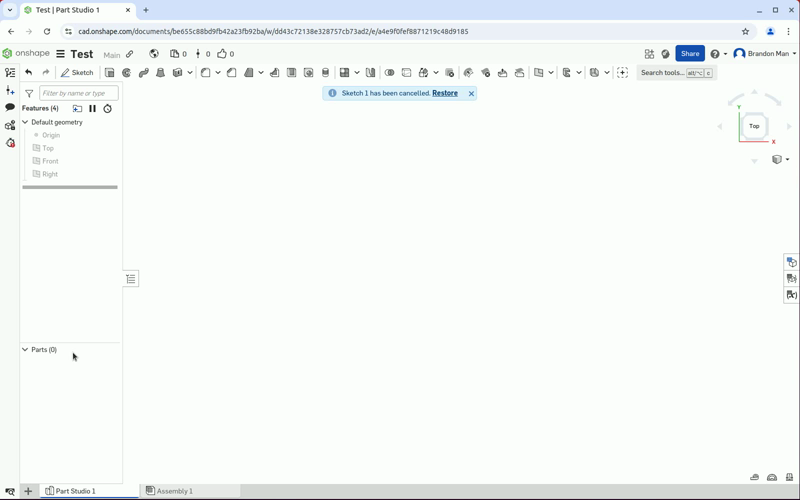
key(space)
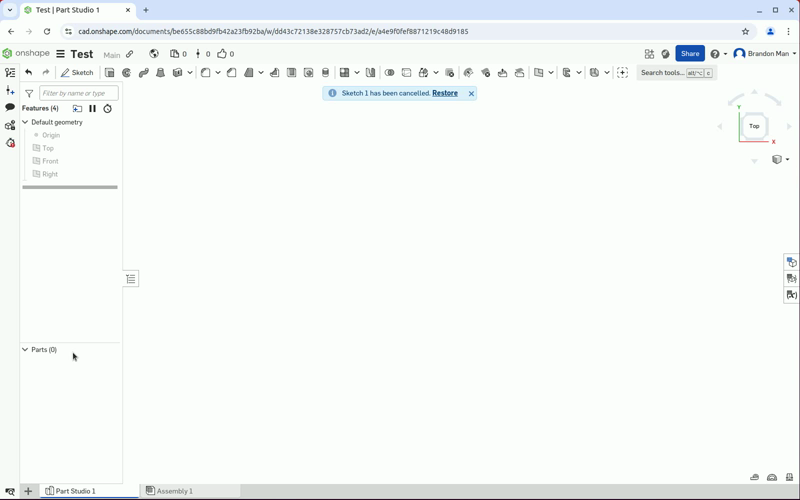
key_down(shift)
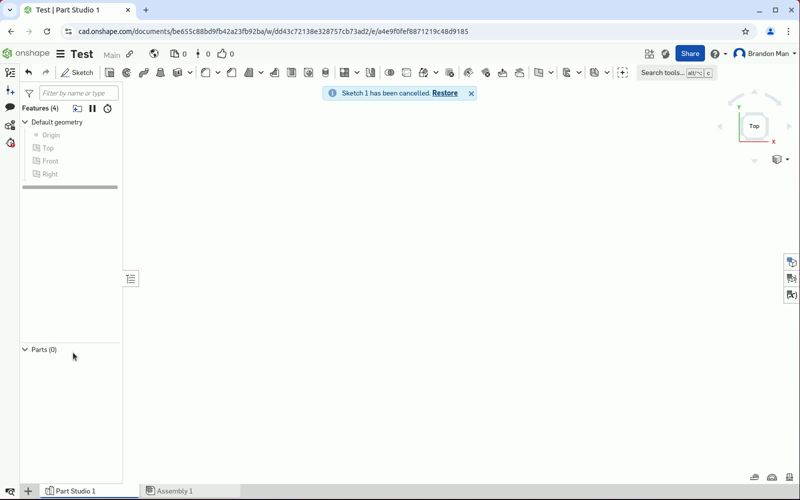
key(up)
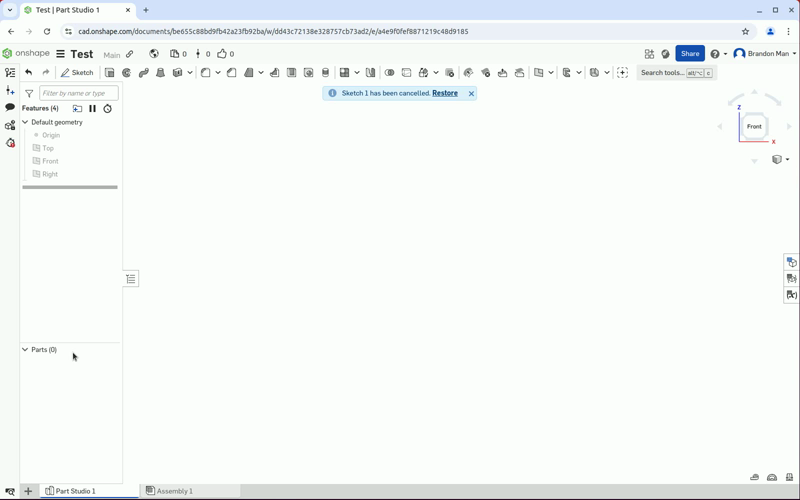
key_up(shift)
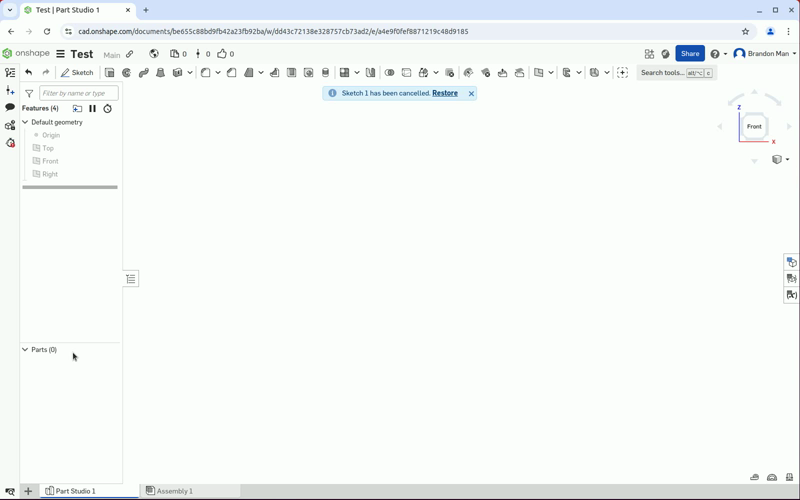
key(space)
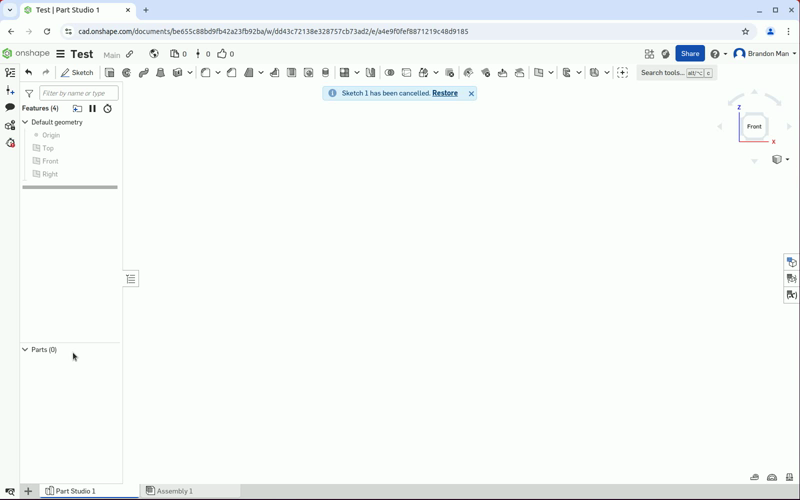
key_down(shift)
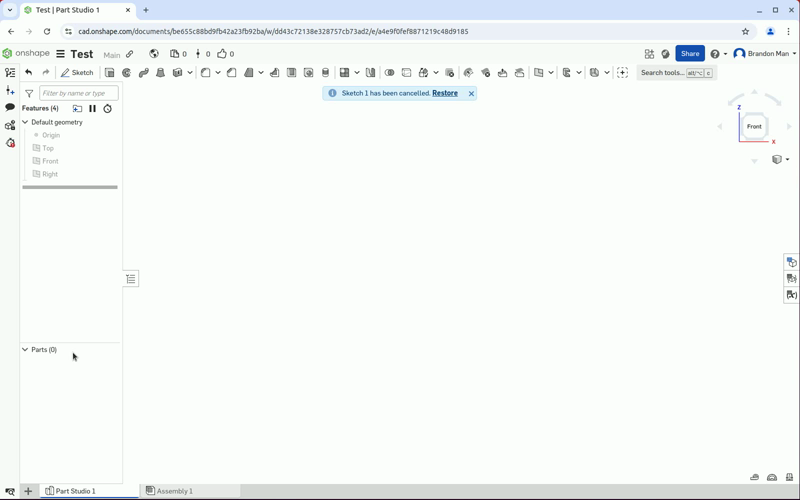
key(left)
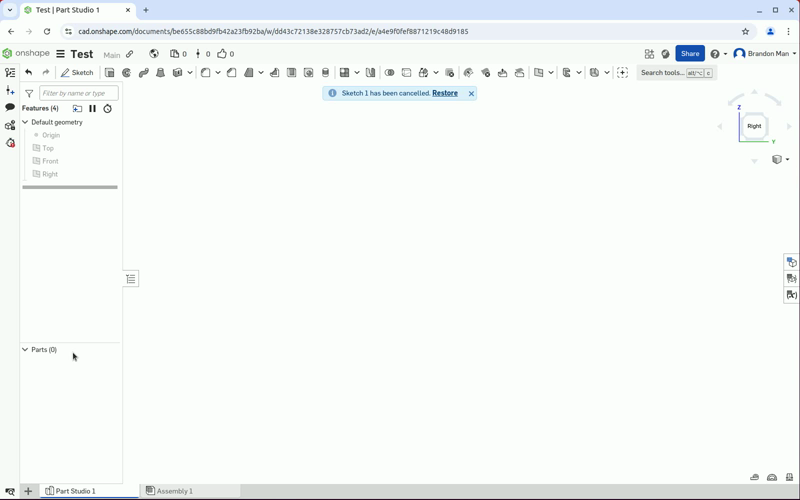
key_up(shift)
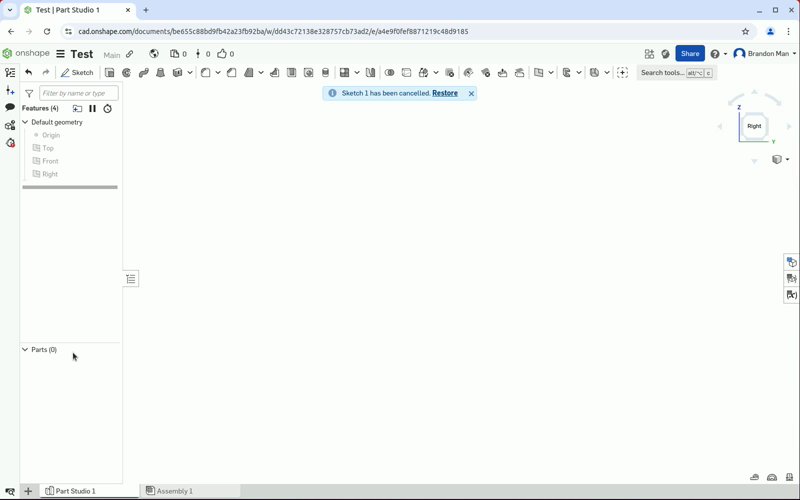
mouse_move(73, 352)
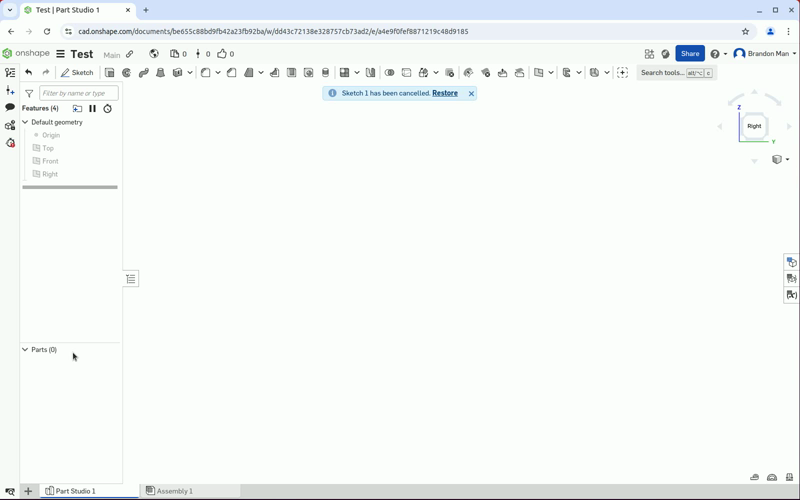
key(shift+y)
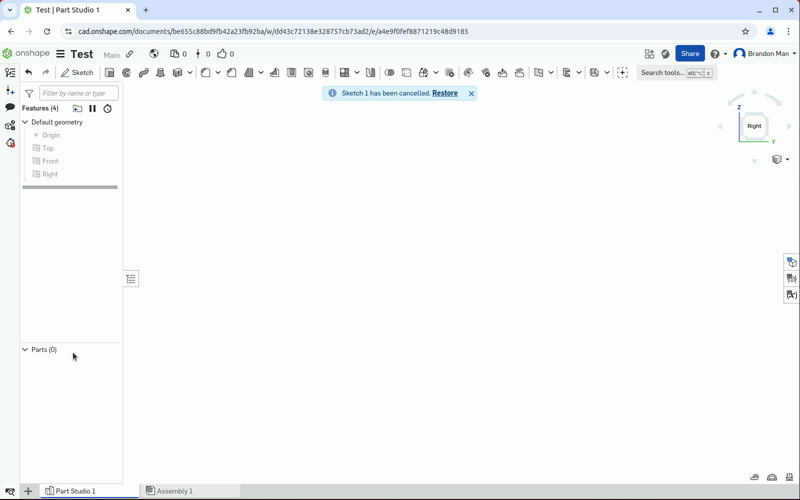
key(shift+s)
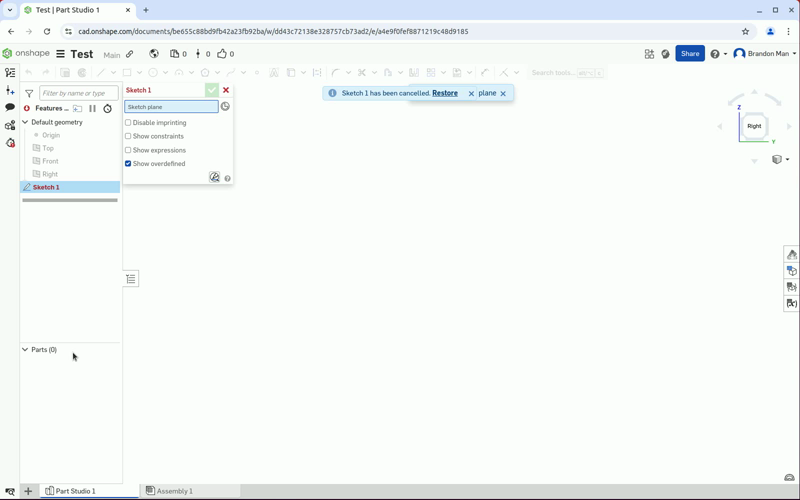
mouse_move(73, 176)
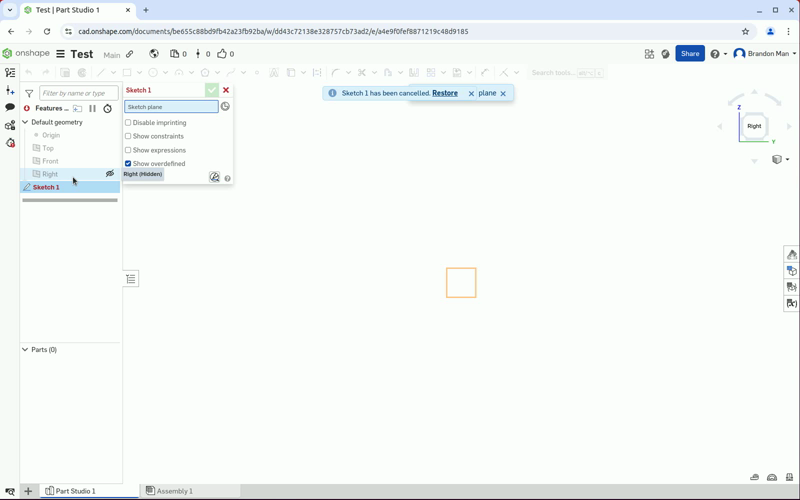
click(73, 176)
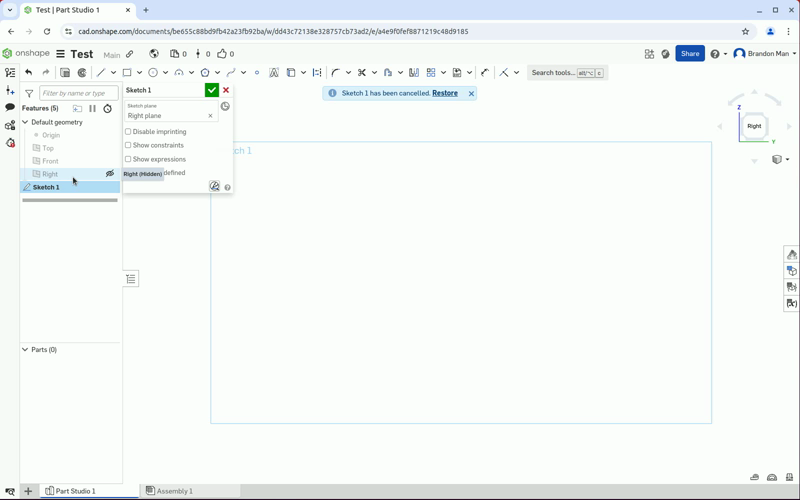
mouse_move(73, 352)
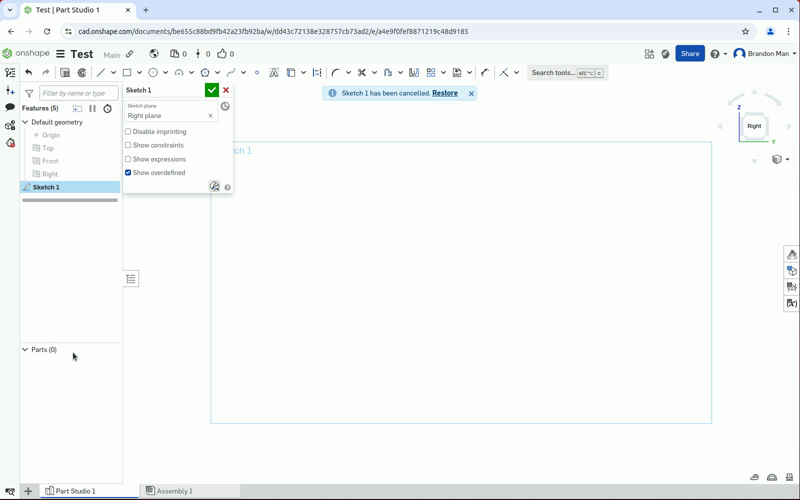
key(y)
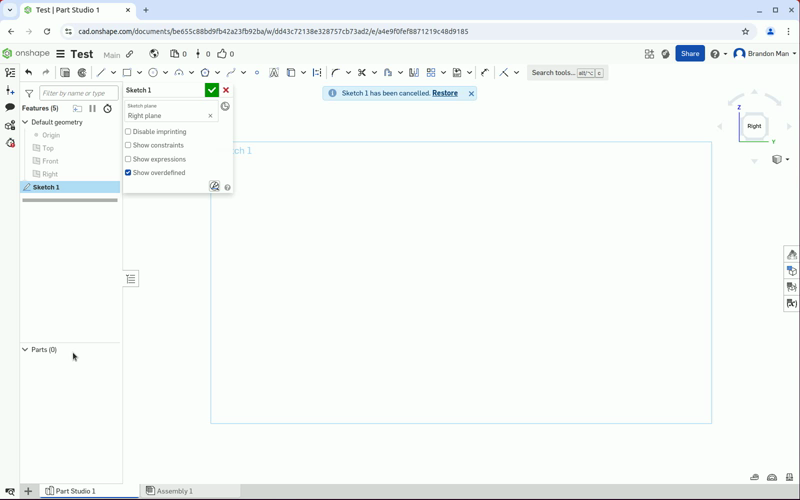
key(c)
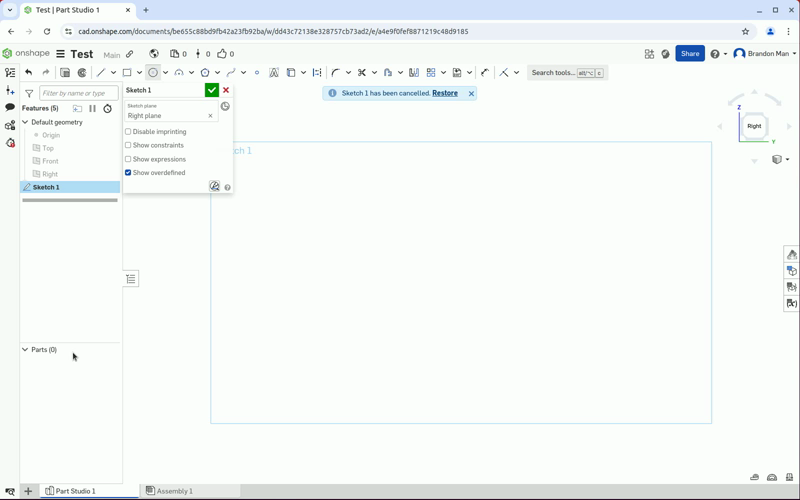
key_down(shift)
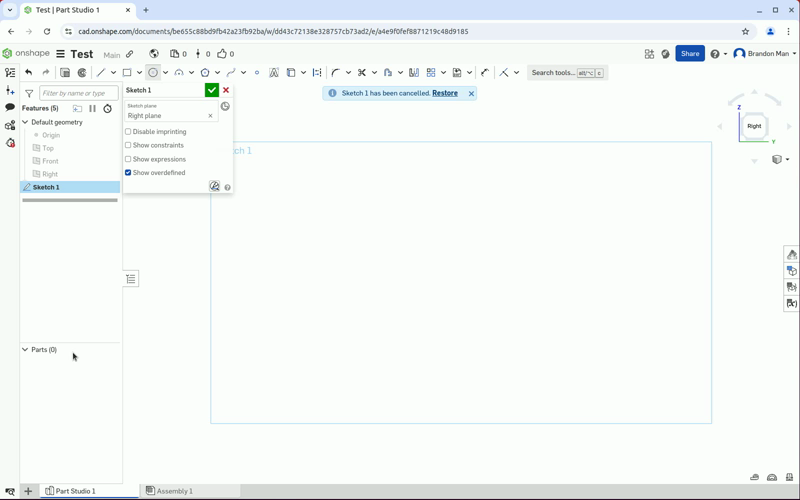
mouse_move(461, 282)
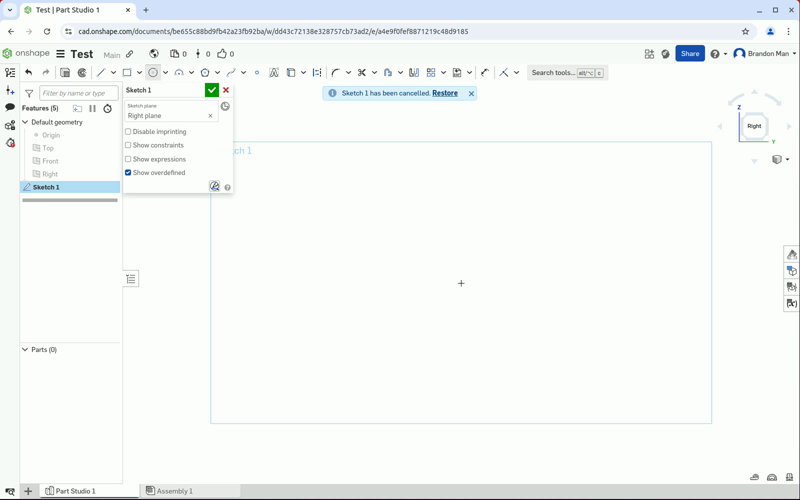
click(461, 282)
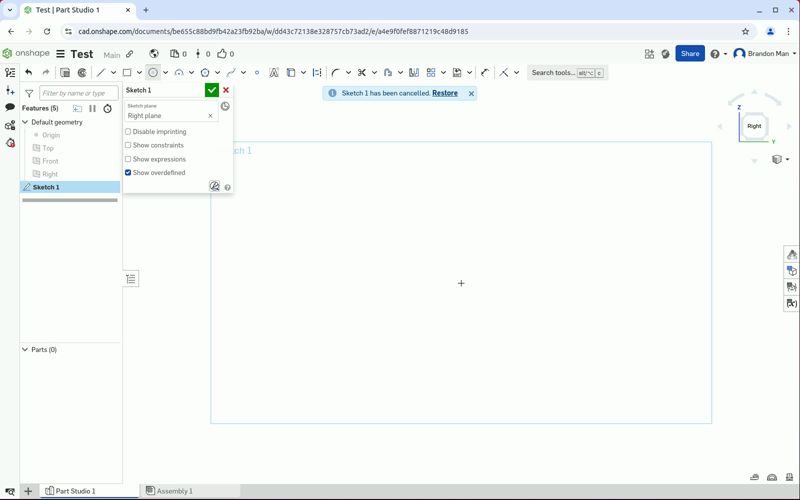
key_up(shift)
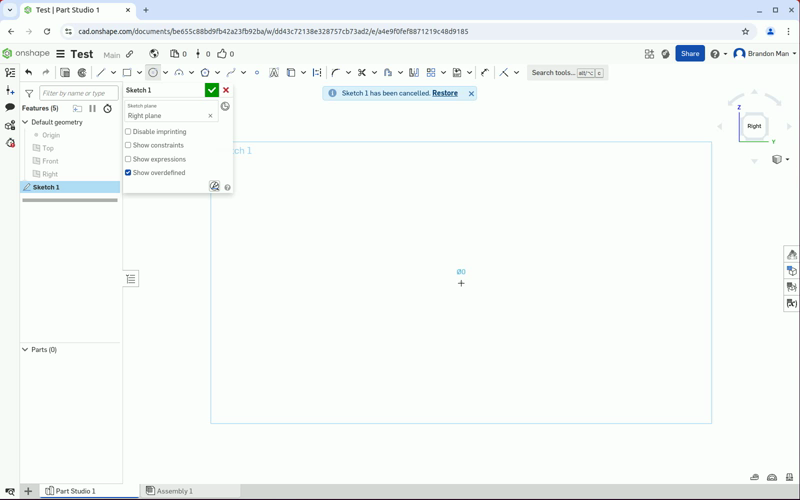
mouse_move(474, 282)
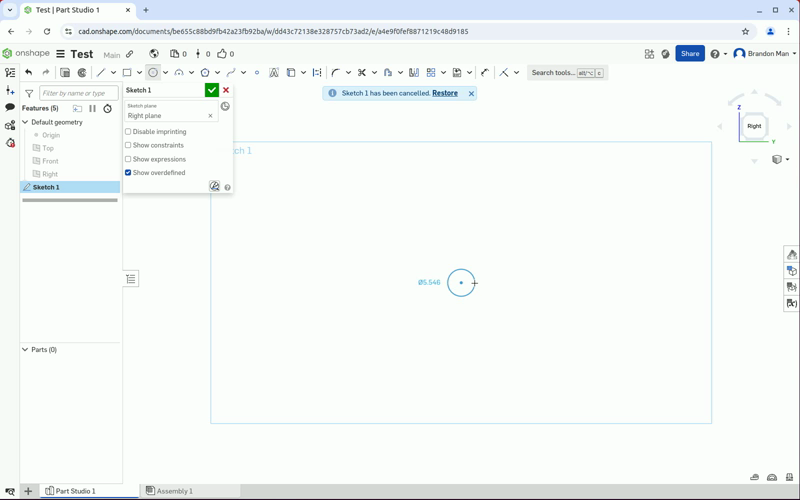
click(474, 282)
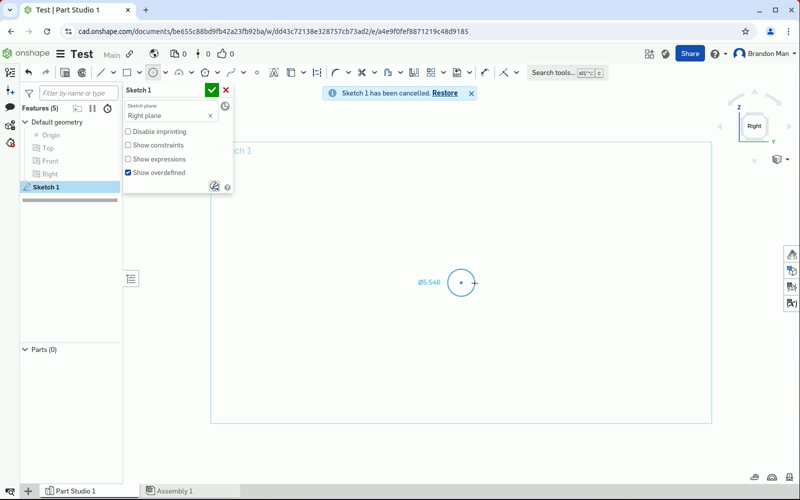
key(esc)
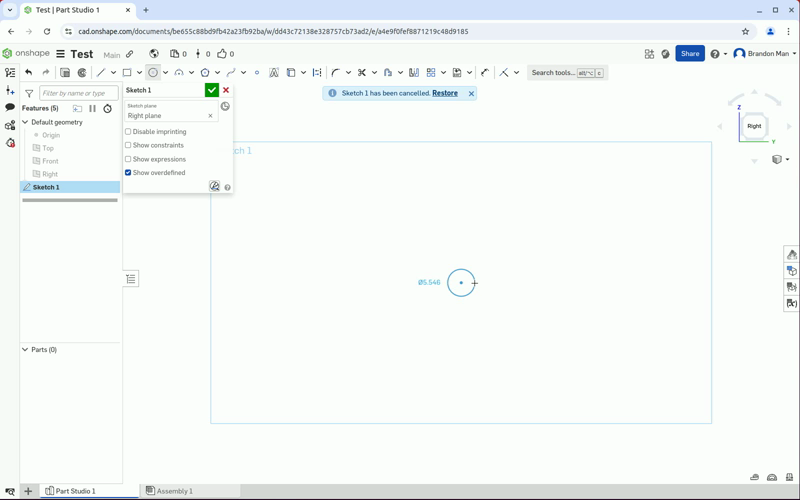
mouse_move(469, 277)
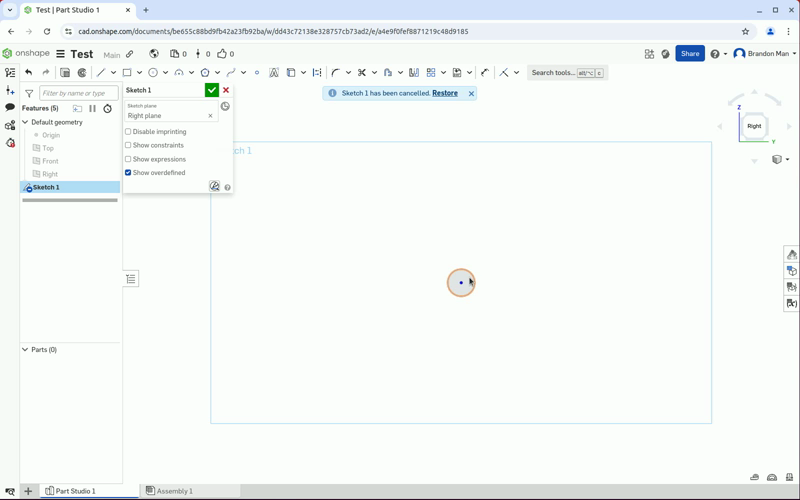
scroll(6)
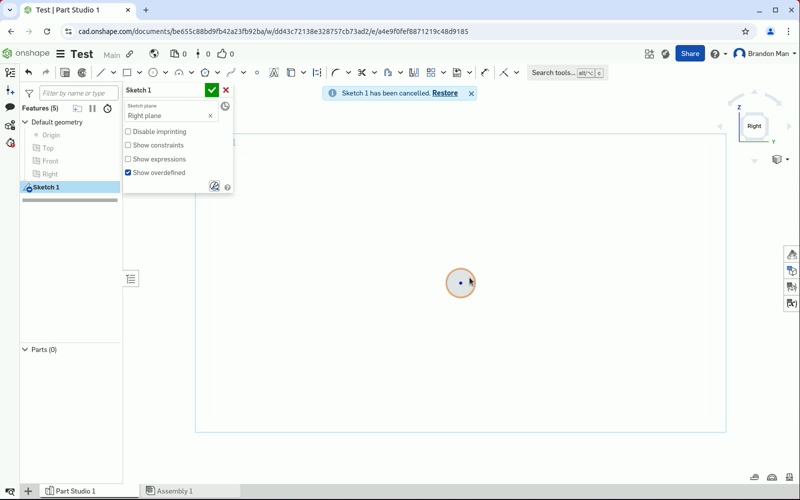
scroll(6)
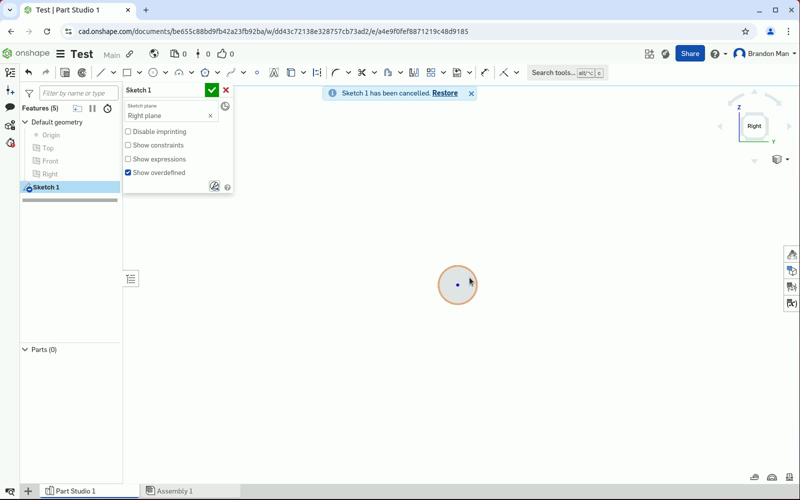
scroll(6)
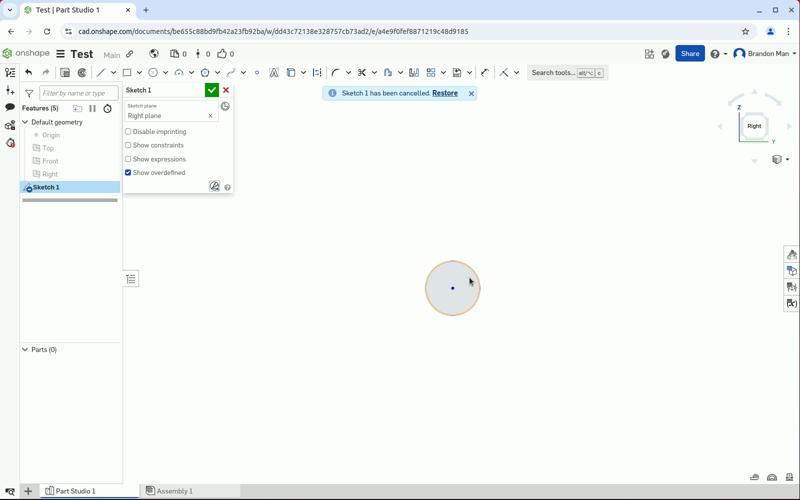
scroll(6)
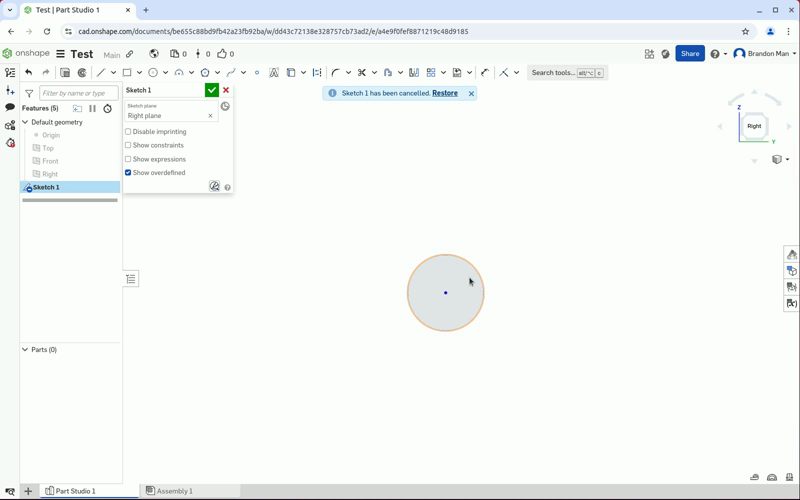
scroll(6)
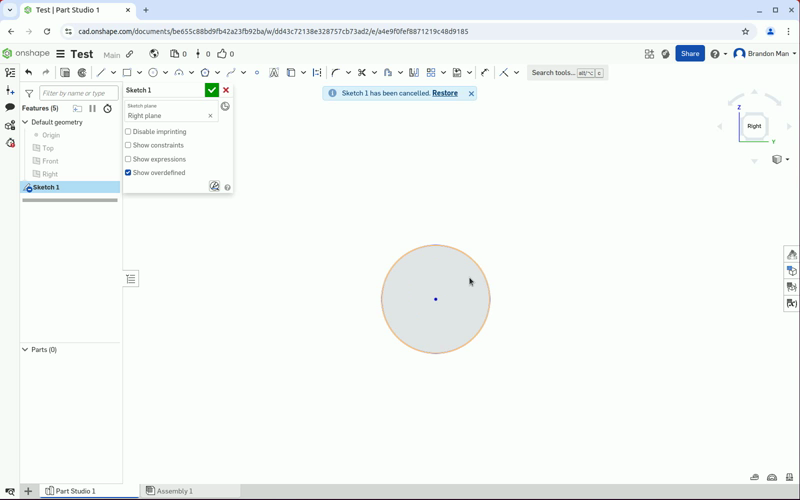
scroll(6)
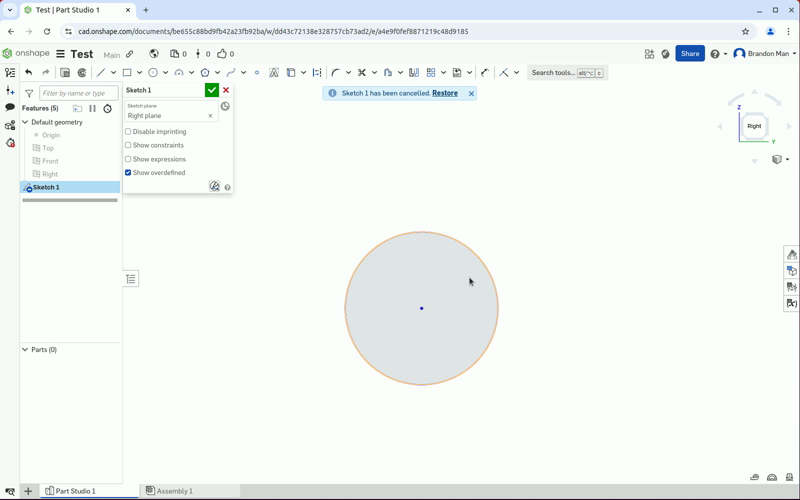
scroll(6)
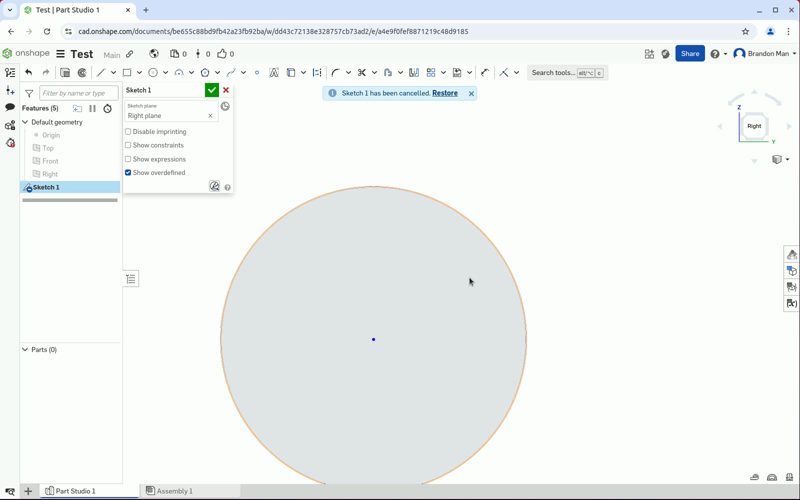
click(469, 277)
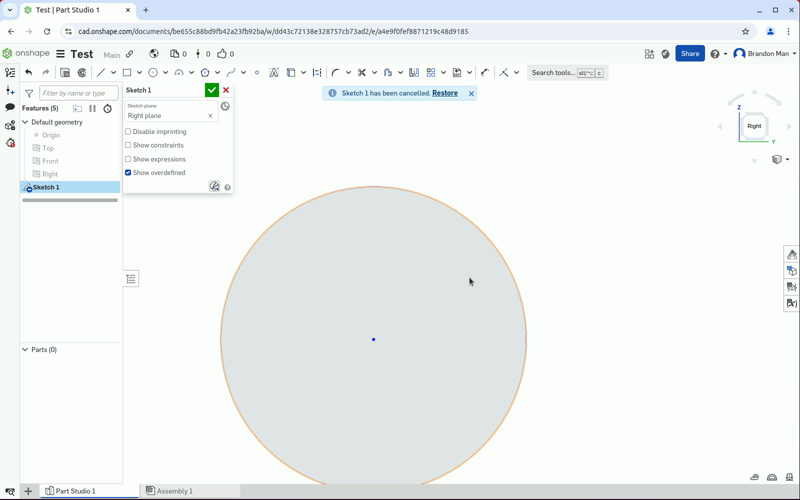
scroll(-6)
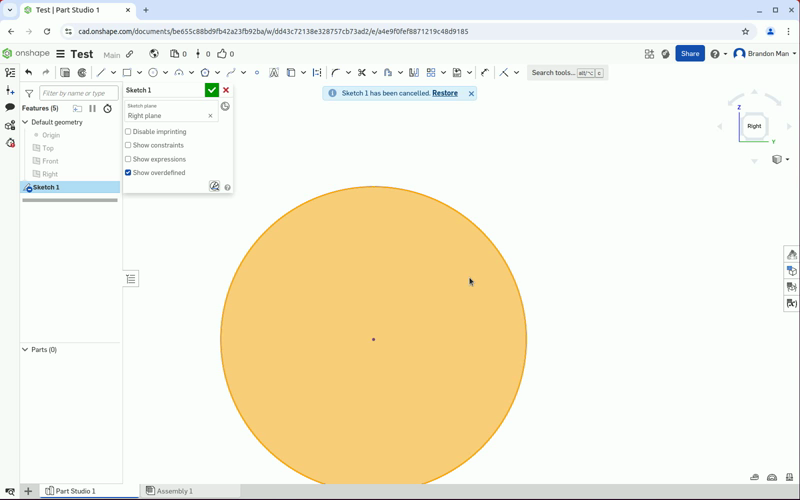
scroll(-6)
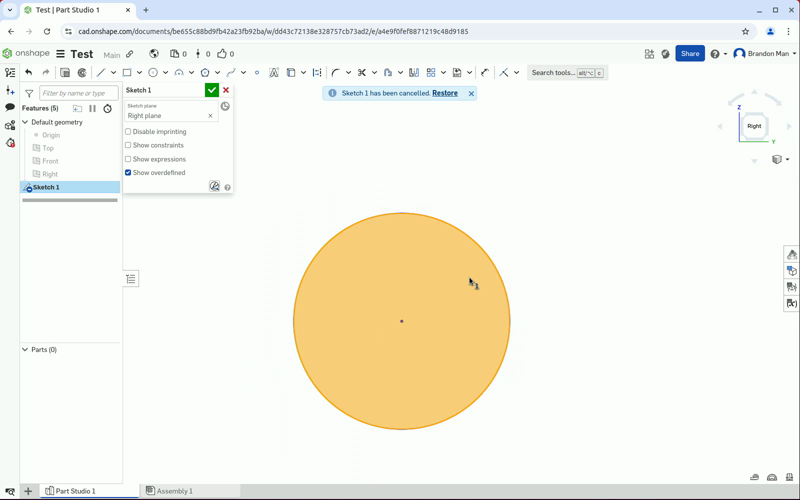
scroll(-6)
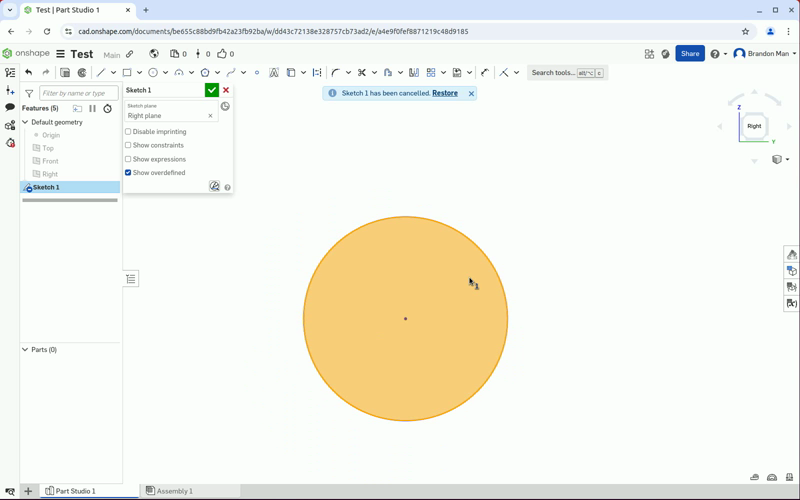
scroll(-6)
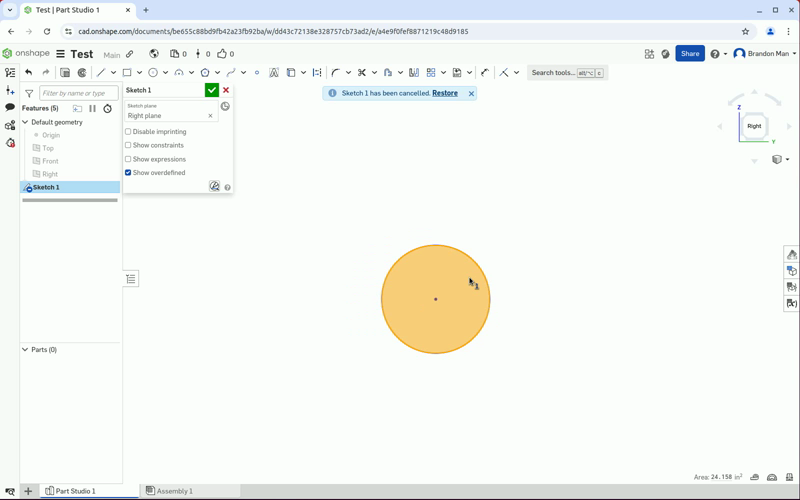
scroll(-6)
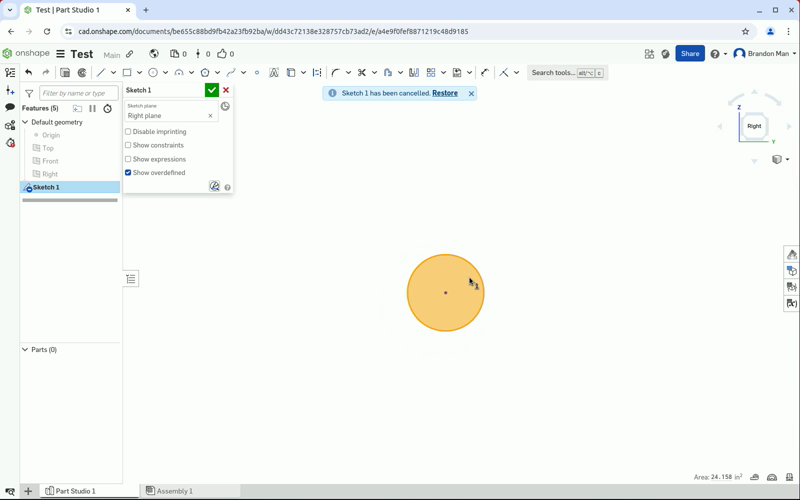
scroll(-6)
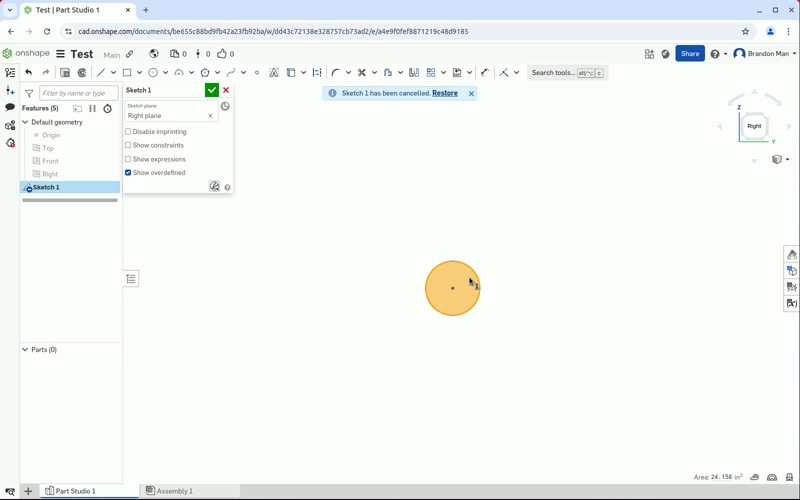
scroll(-6)
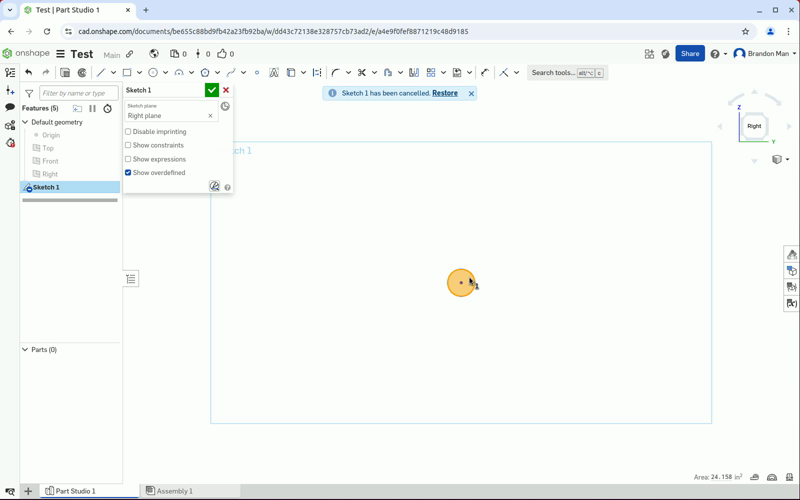
mouse_move(73, 352)
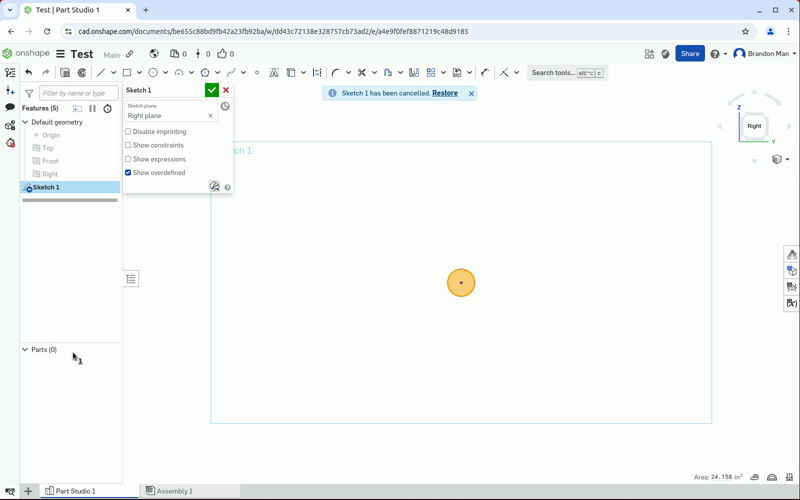
key(shift+y)
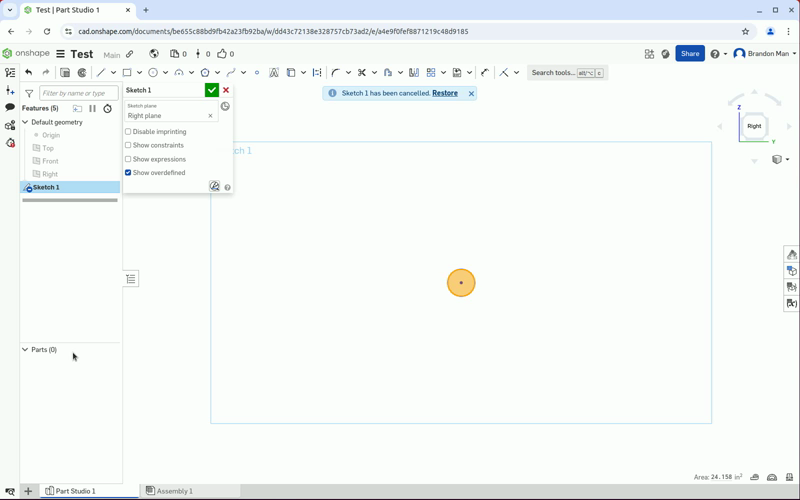
key(shift+e)
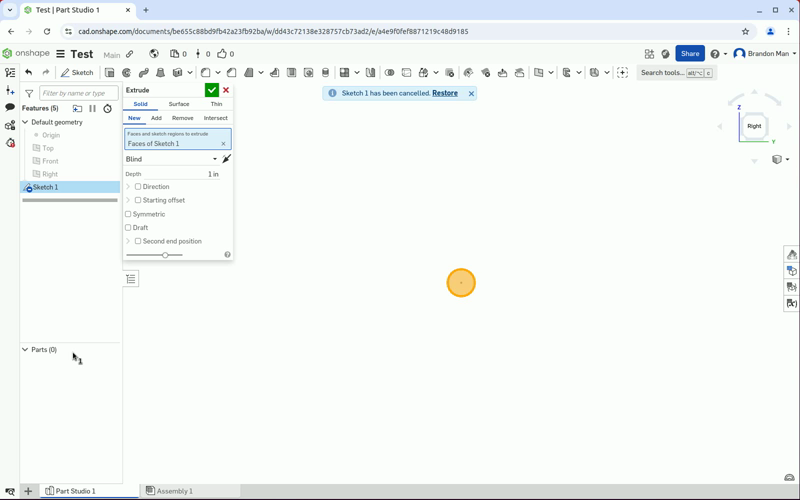
mouse_move(143, 106)
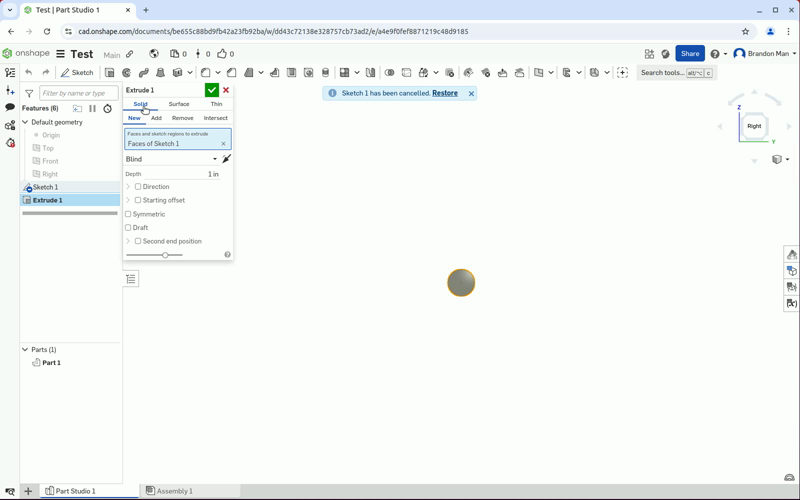
click(143, 106)
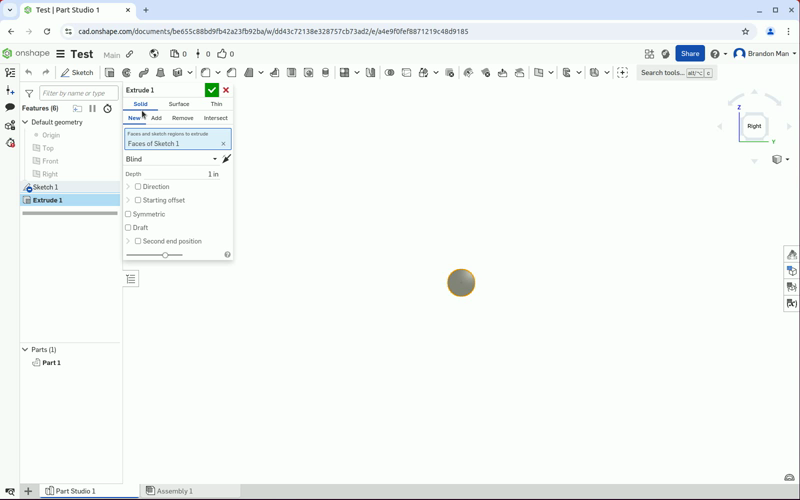
mouse_move(137, 120)
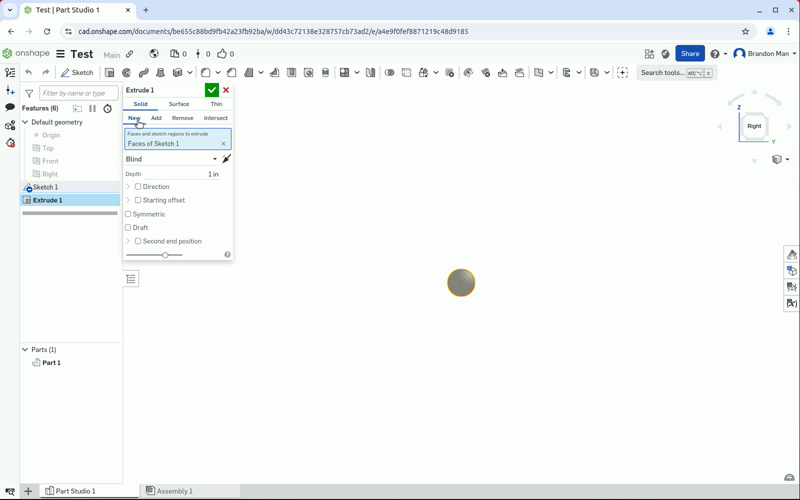
click(137, 120)
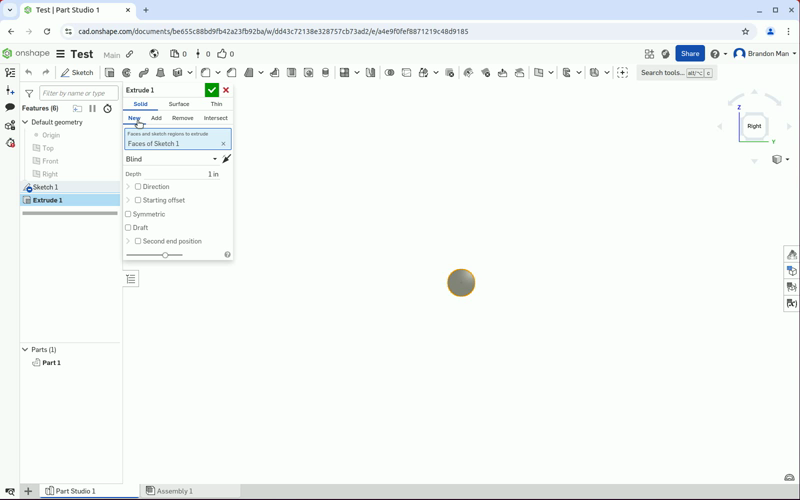
key(tab, 4)
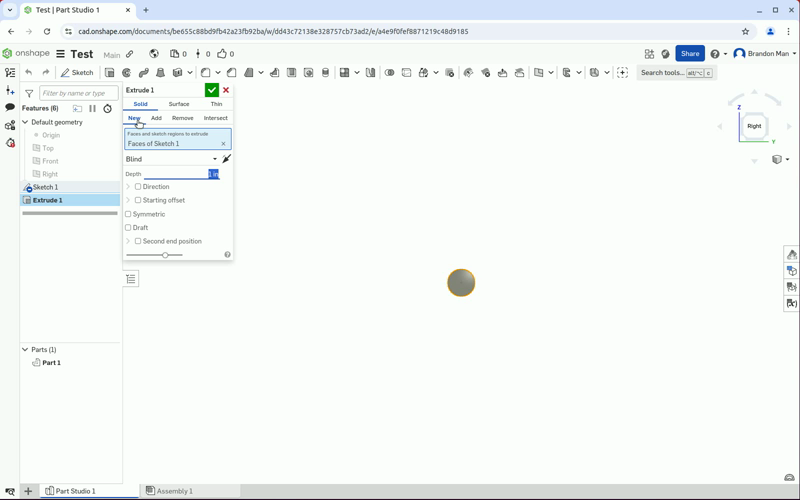
text(16.85)
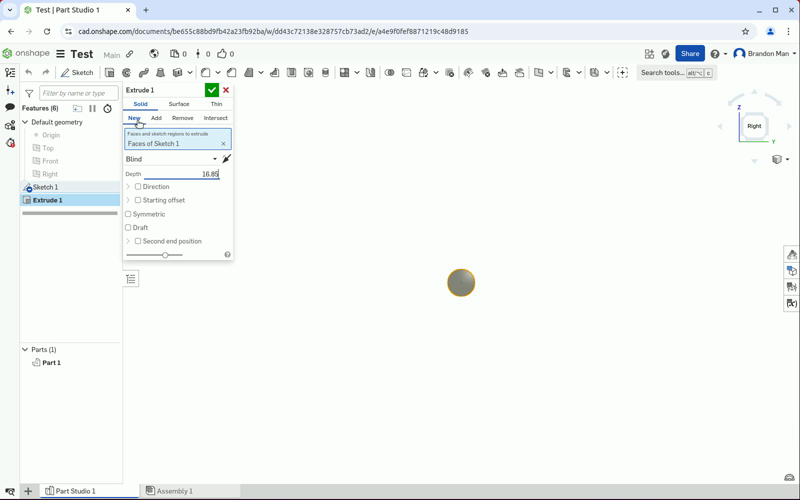
key(enter)
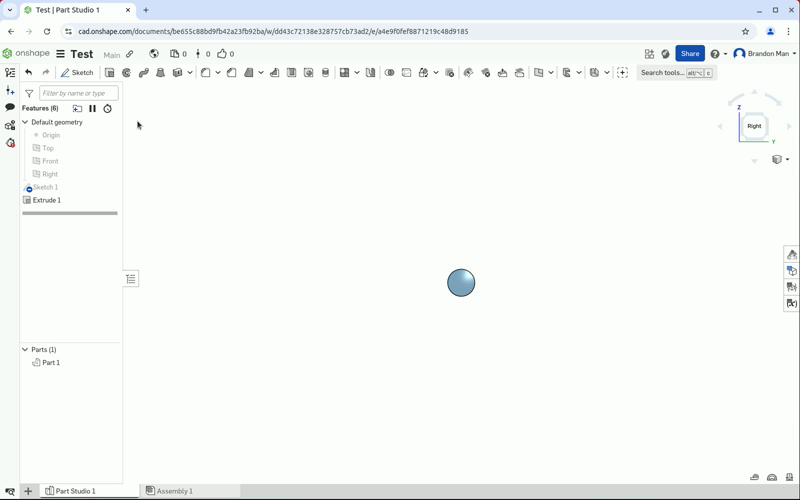
key(shift+h)
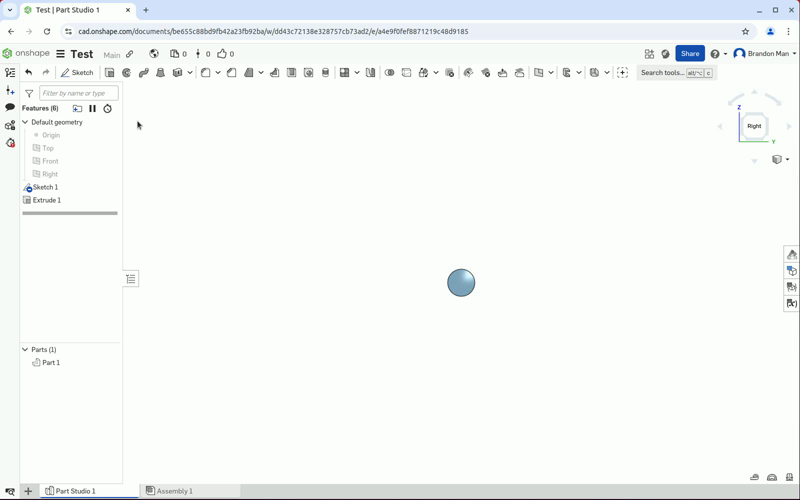
key(shift+h)
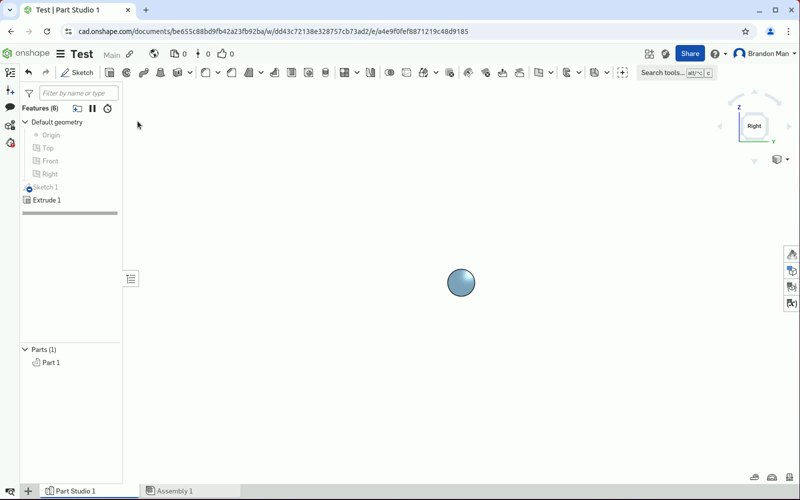
mouse_move(73, 189)
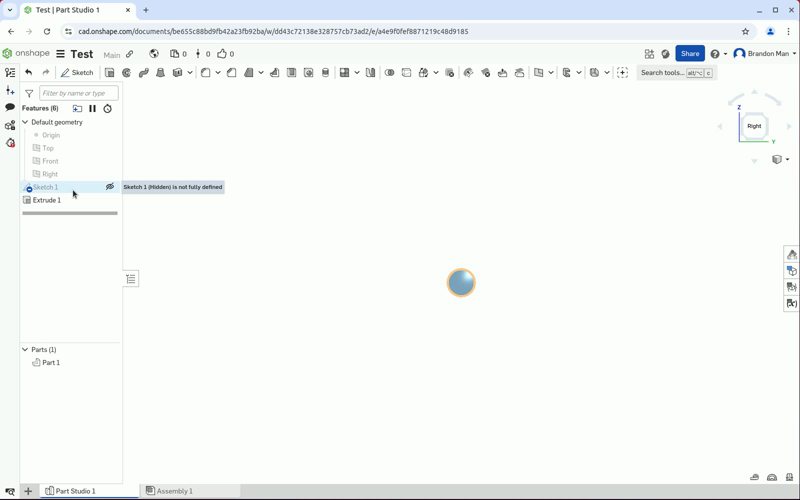
click(73, 189)
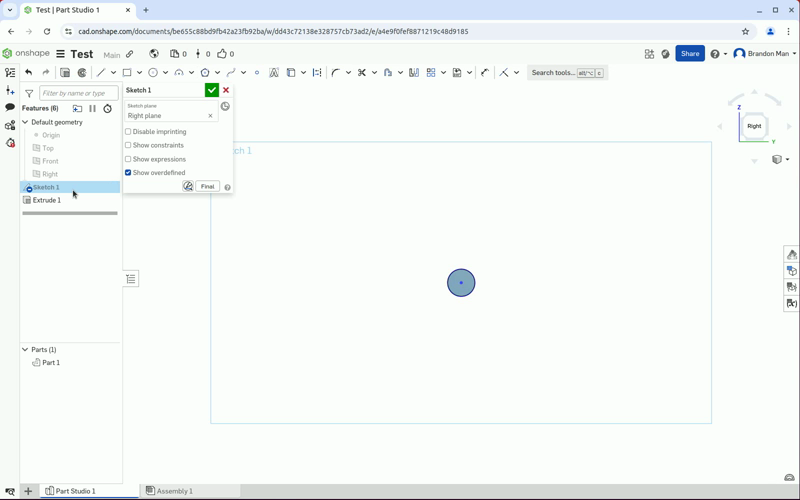
mouse_move(229, 92)
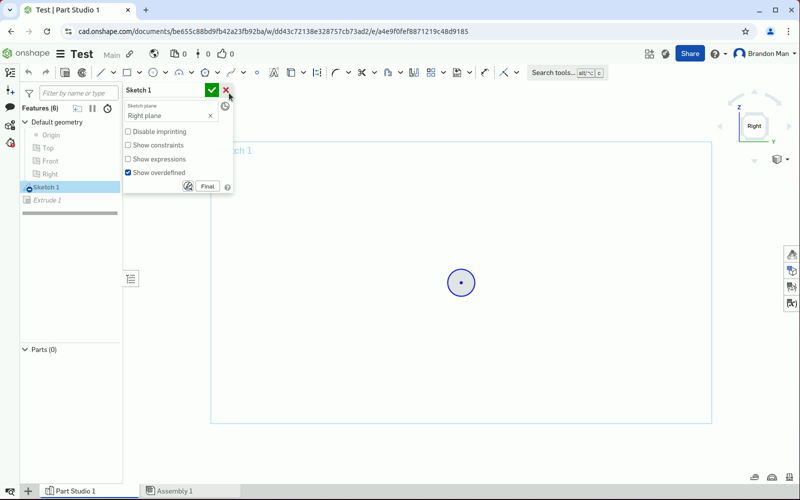
click(229, 92)
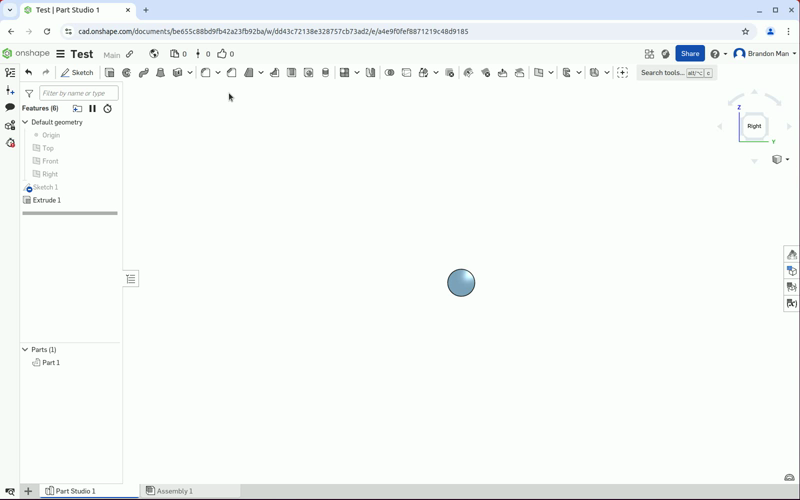
mouse_move(541, 75)
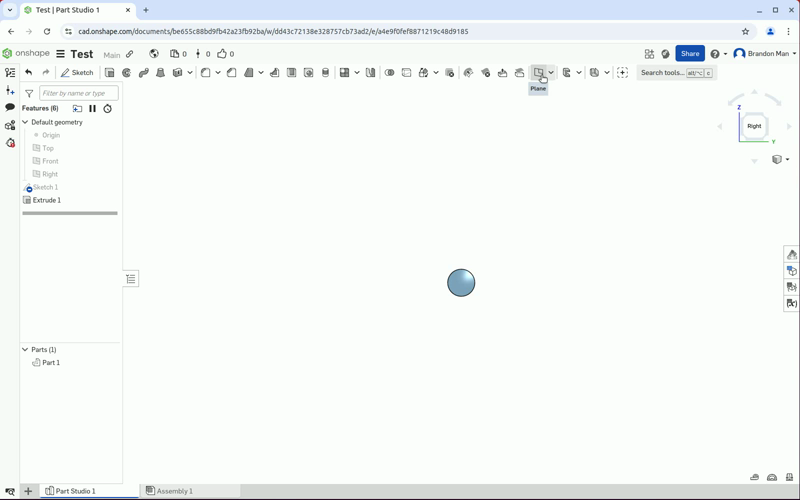
click(541, 75)
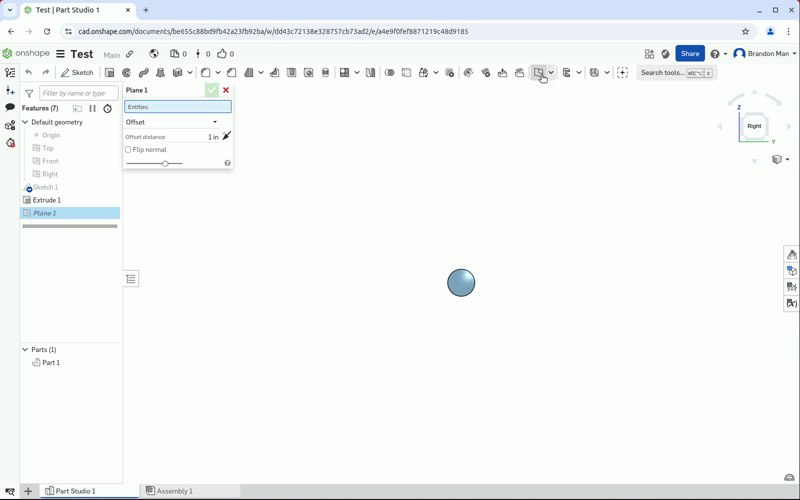
mouse_move(73, 176)
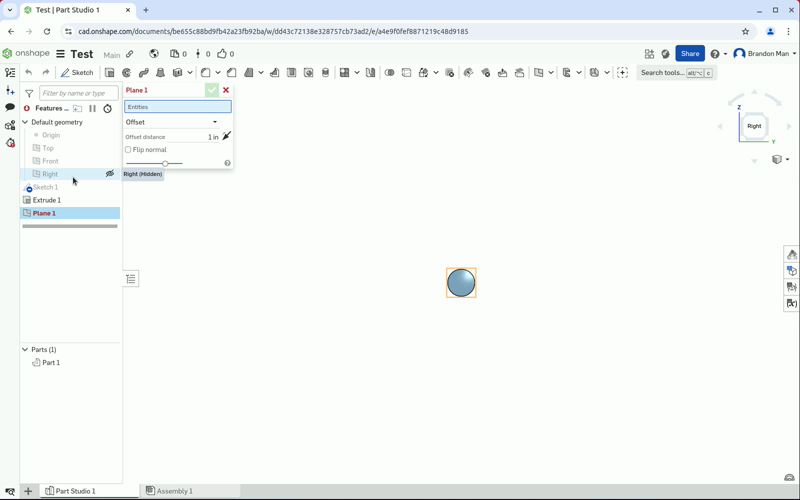
click(73, 176)
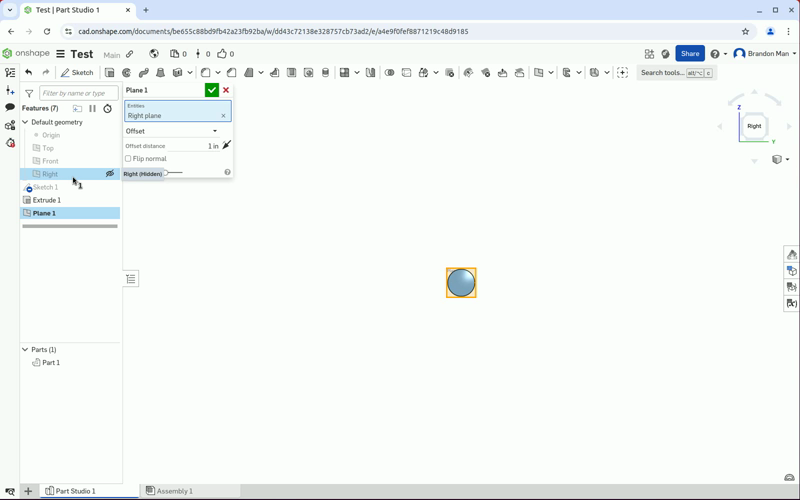
key(tab, 2)
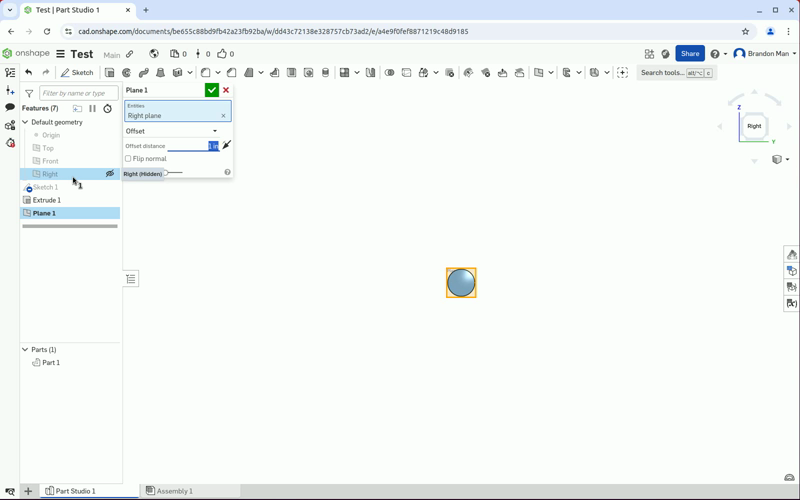
text(16.854)
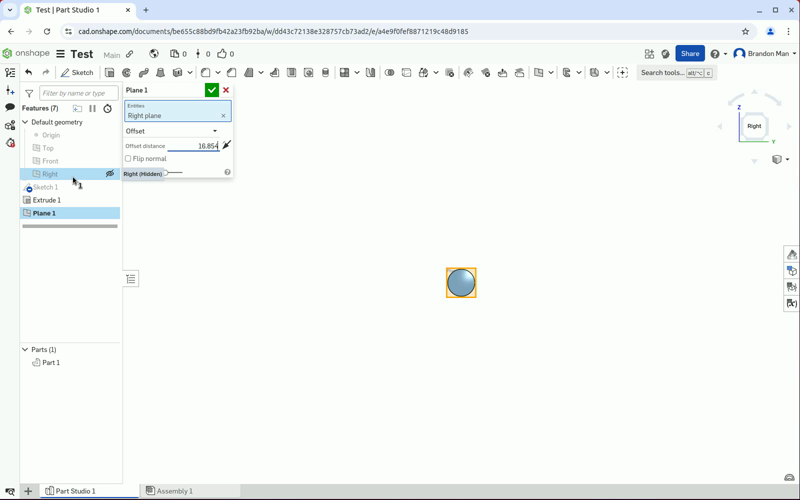
key(enter, 2)
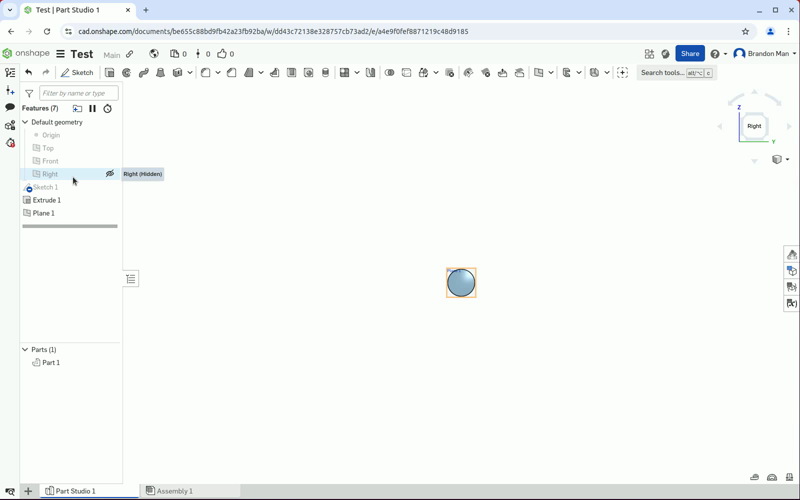
key(shift+s)
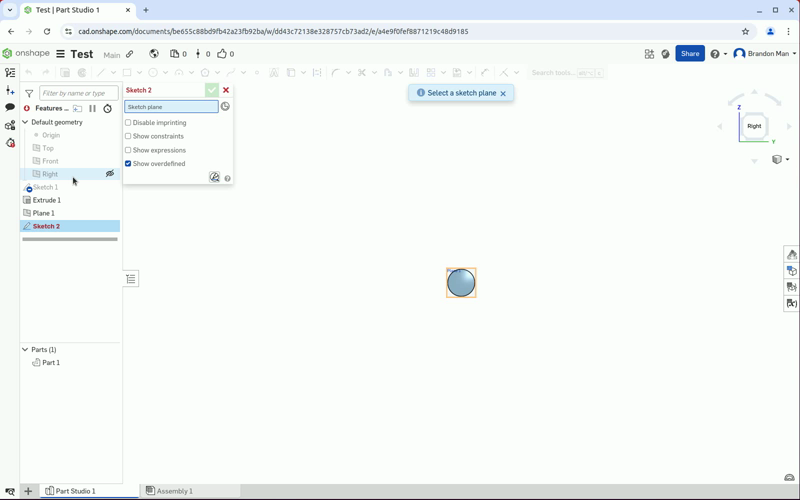
mouse_move(73, 215)
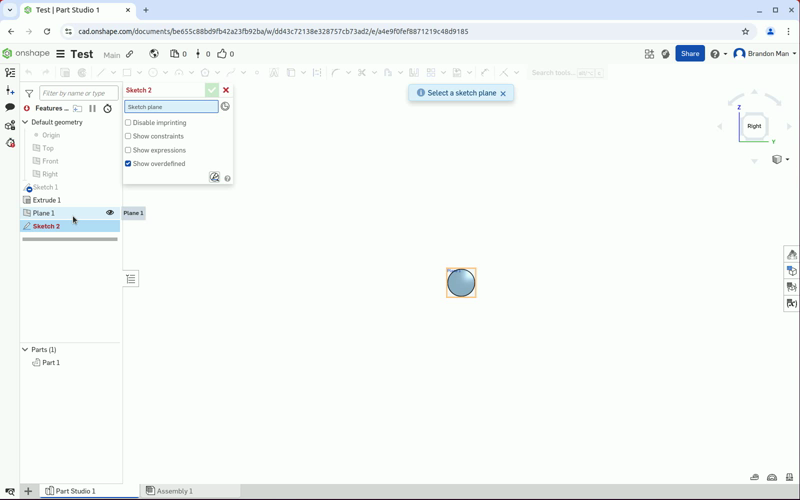
click(73, 215)
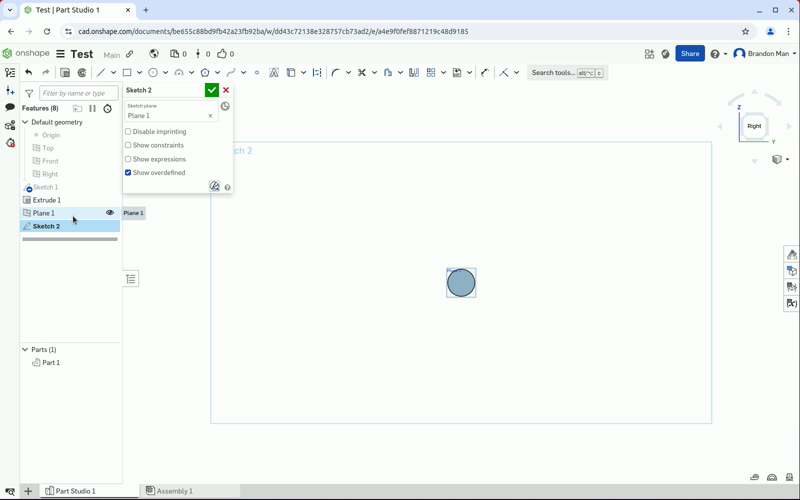
mouse_move(73, 352)
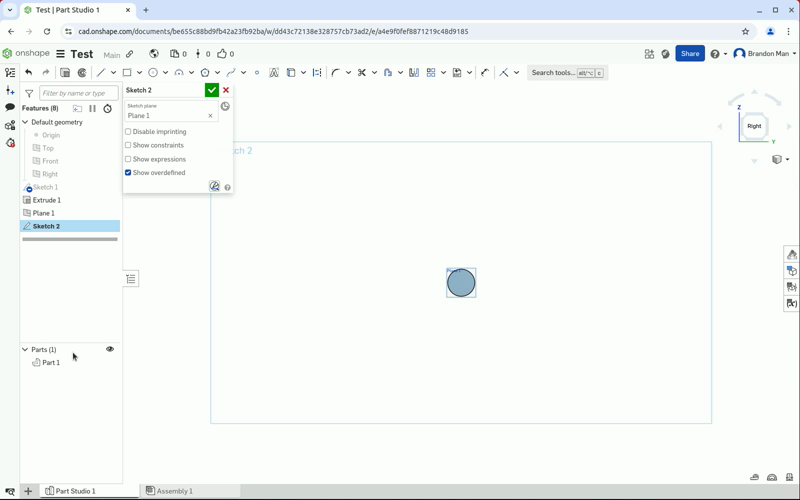
key(y)
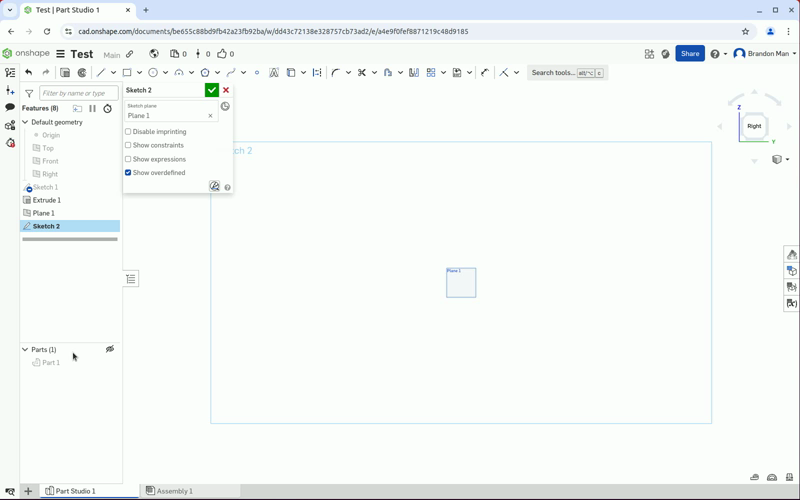
key(c)
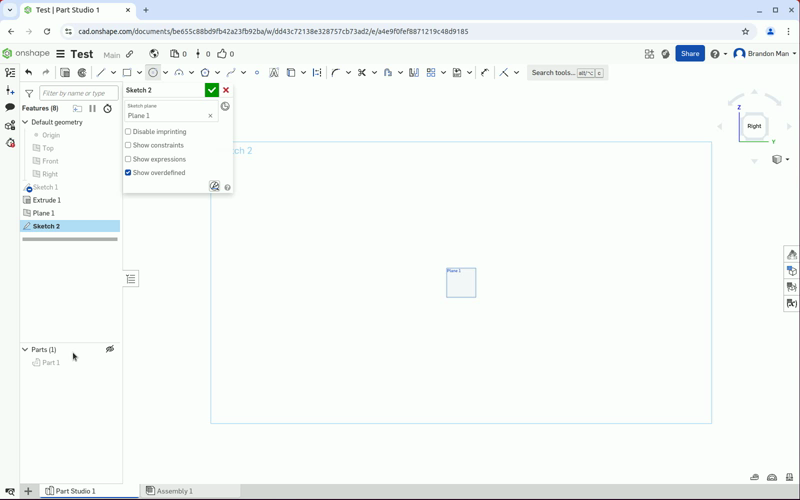
key_down(shift)
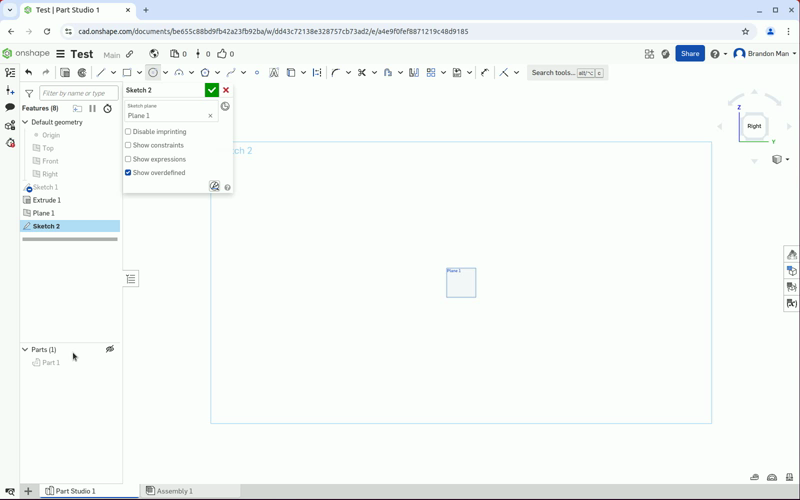
mouse_move(461, 282)
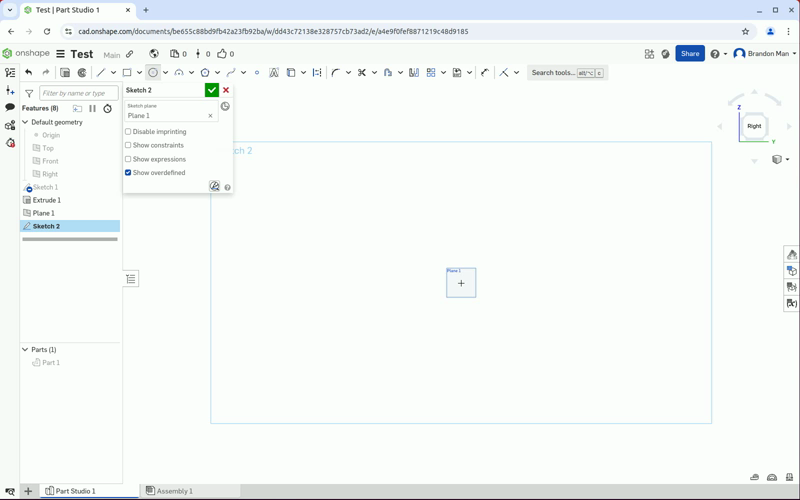
click(461, 282)
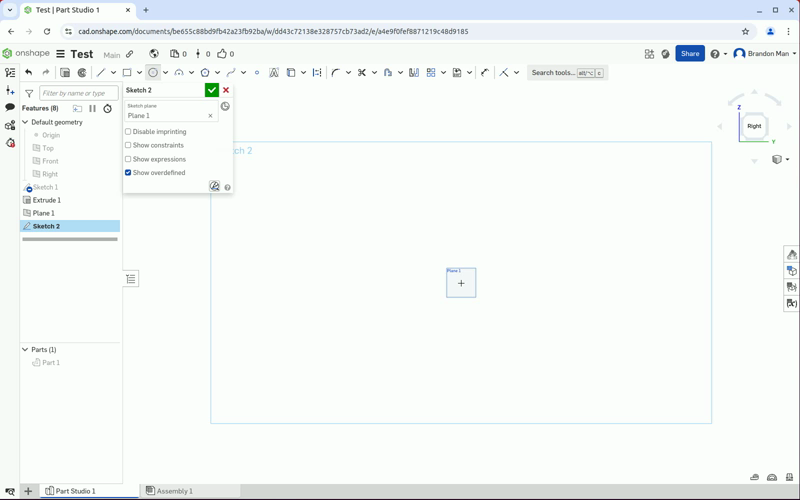
key_up(shift)
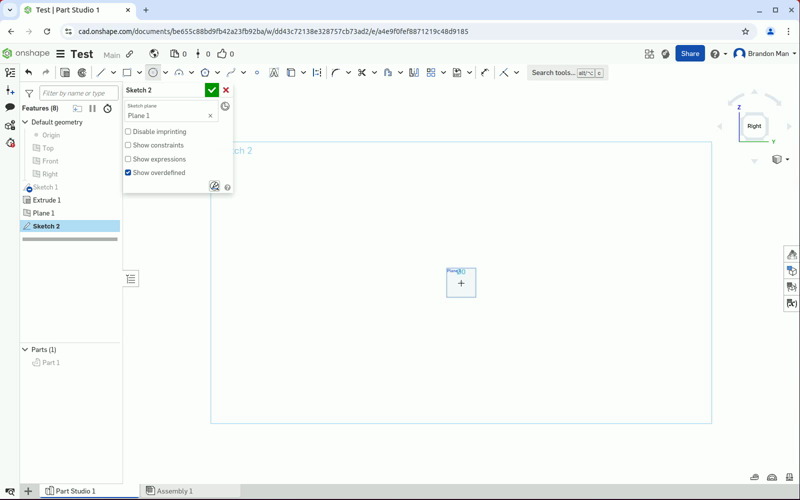
mouse_move(466, 282)
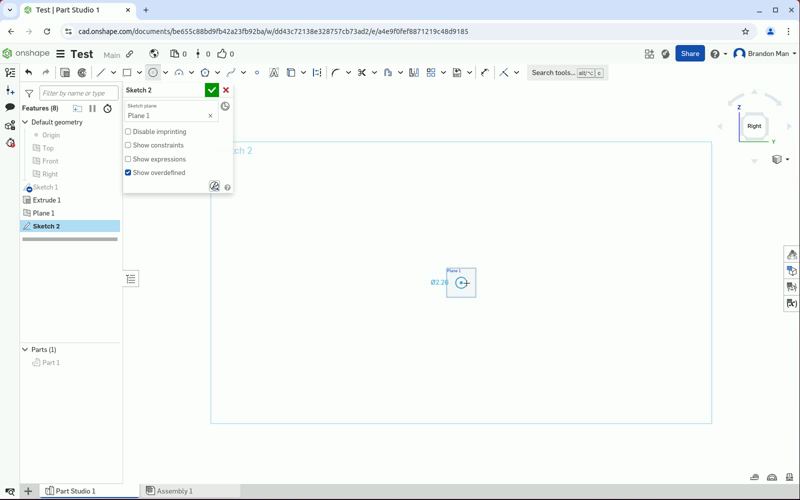
click(466, 282)
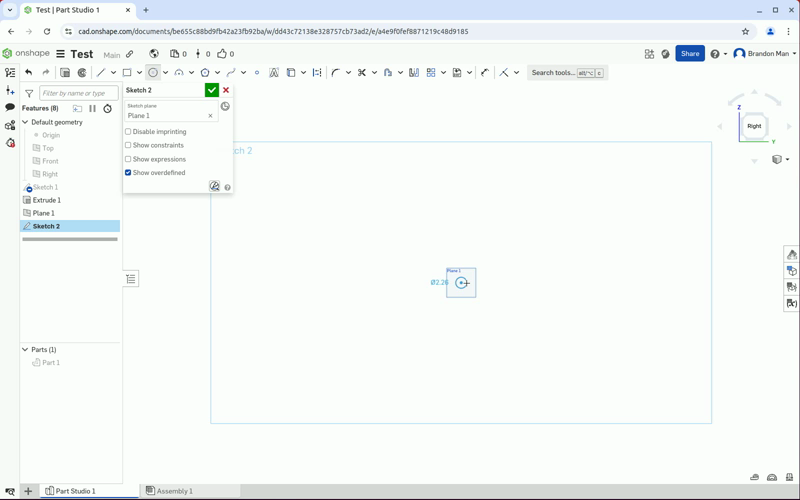
key(esc)
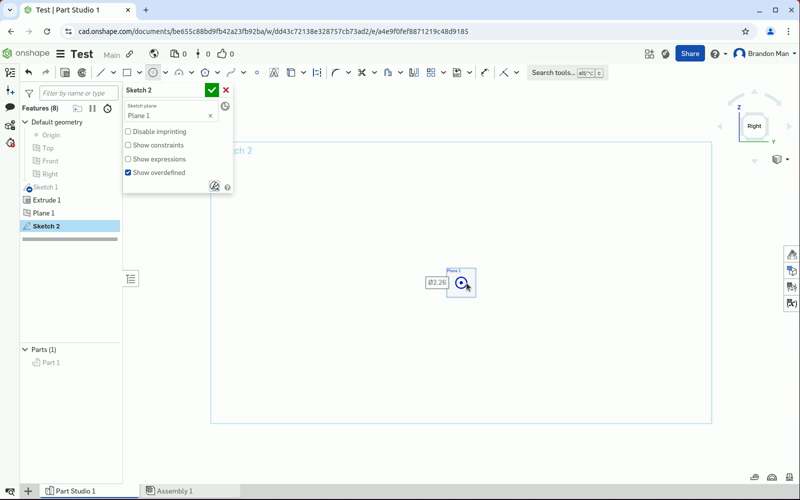
mouse_move(462, 286)
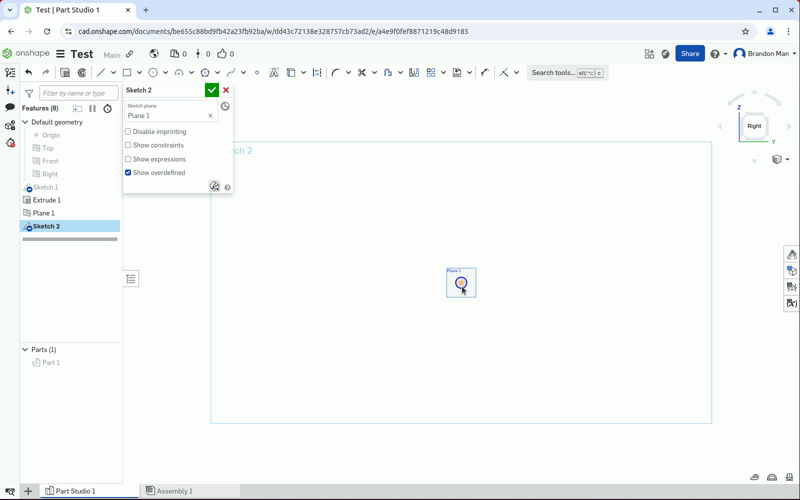
scroll(6)
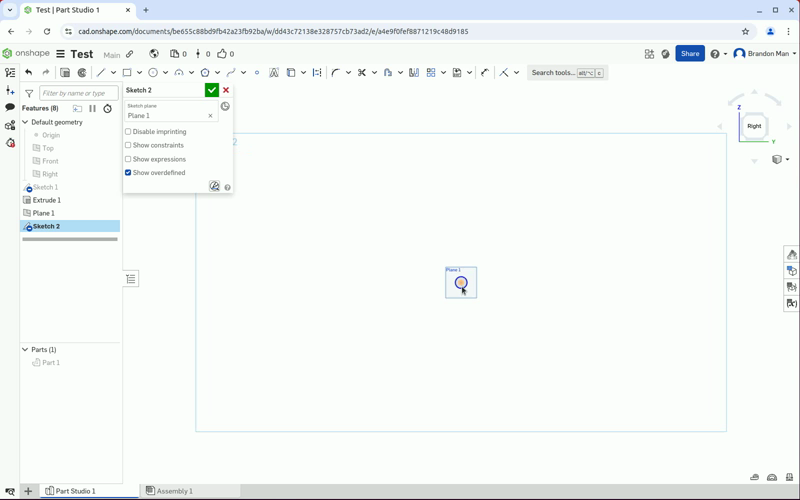
scroll(6)
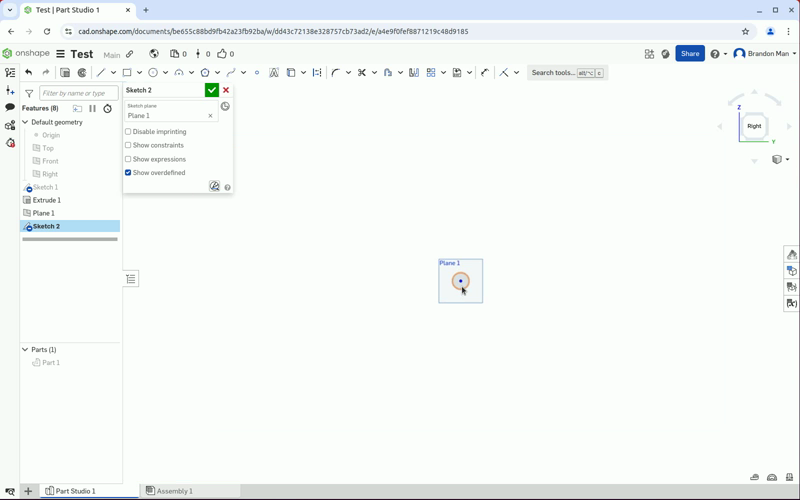
scroll(6)
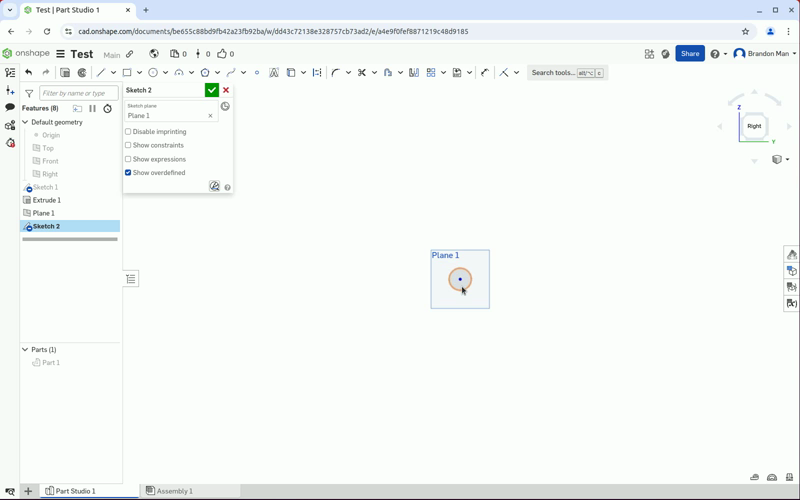
scroll(6)
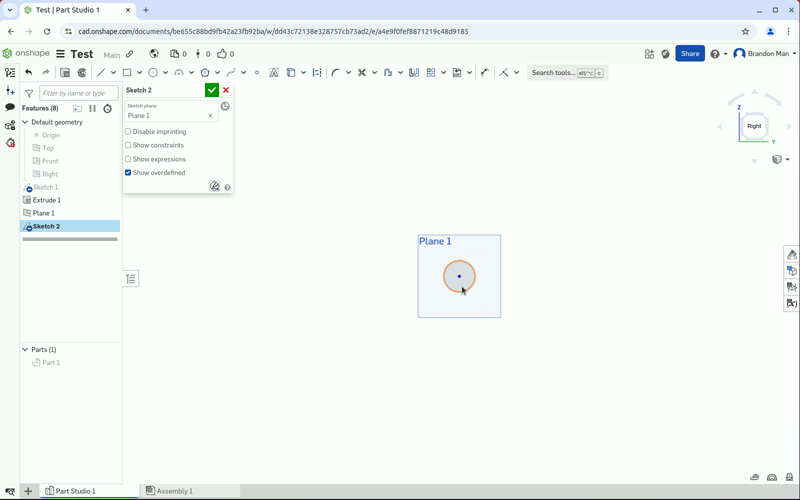
scroll(6)
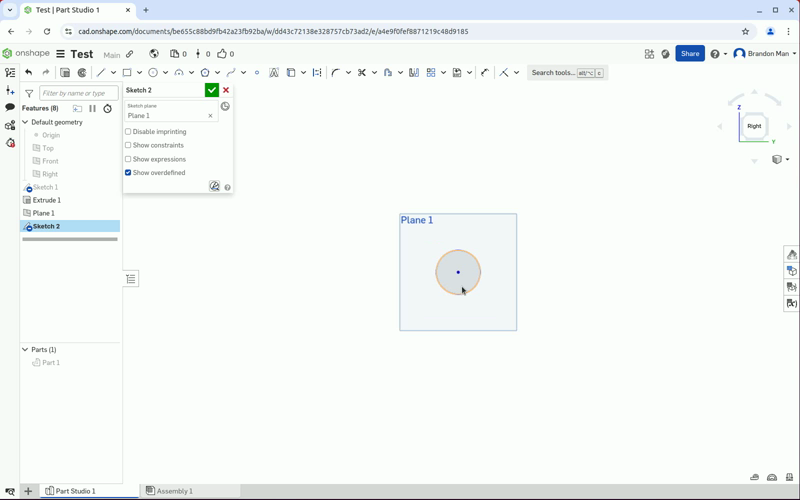
scroll(6)
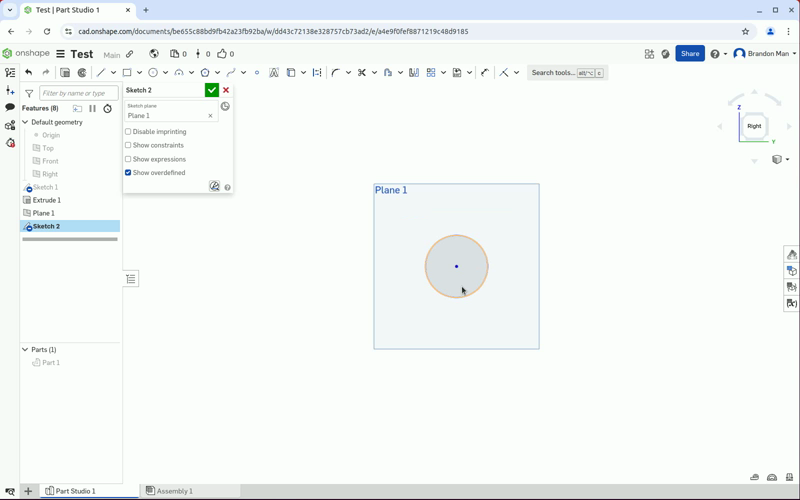
scroll(6)
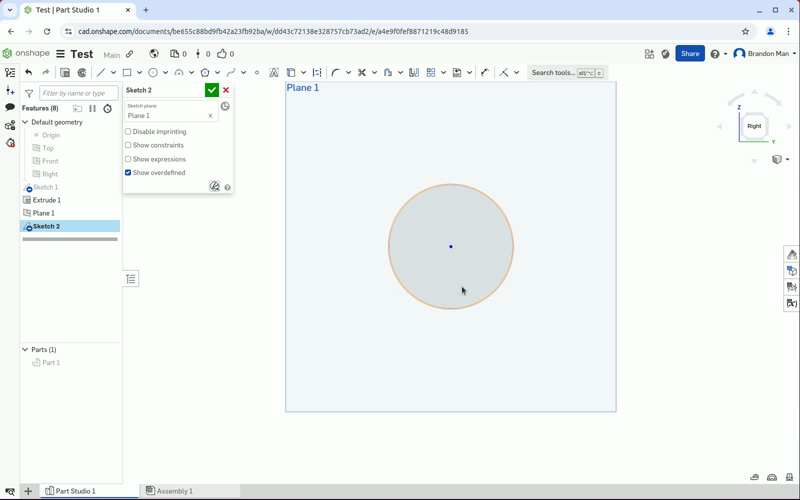
click(462, 286)
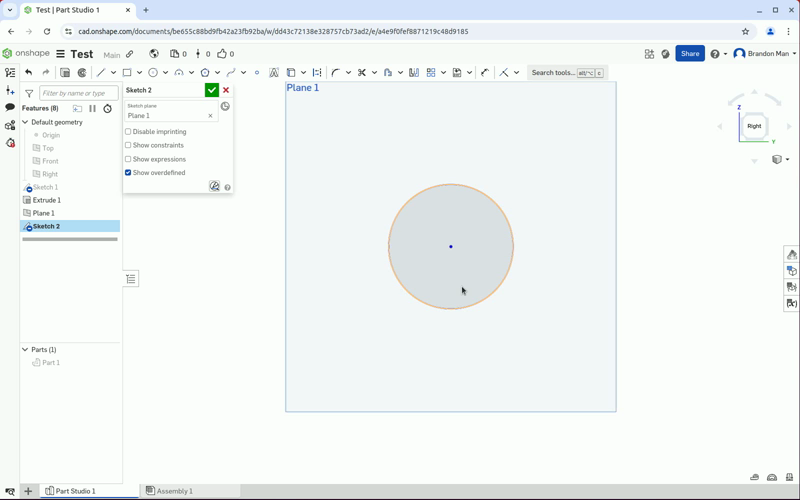
scroll(-6)
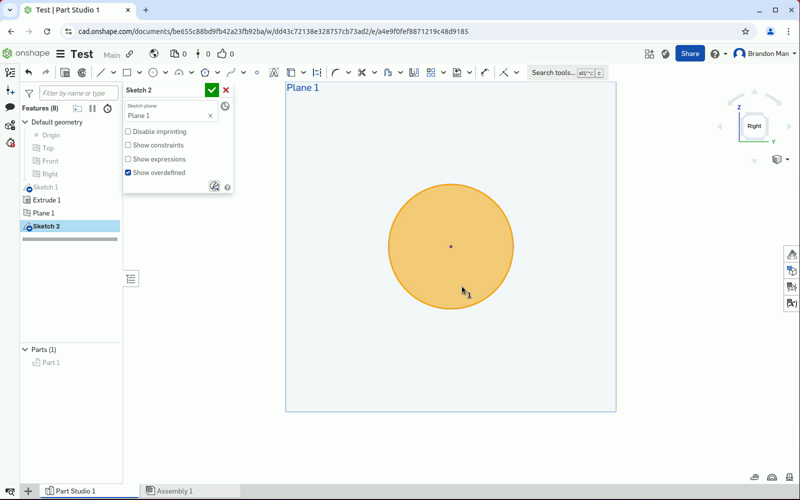
scroll(-6)
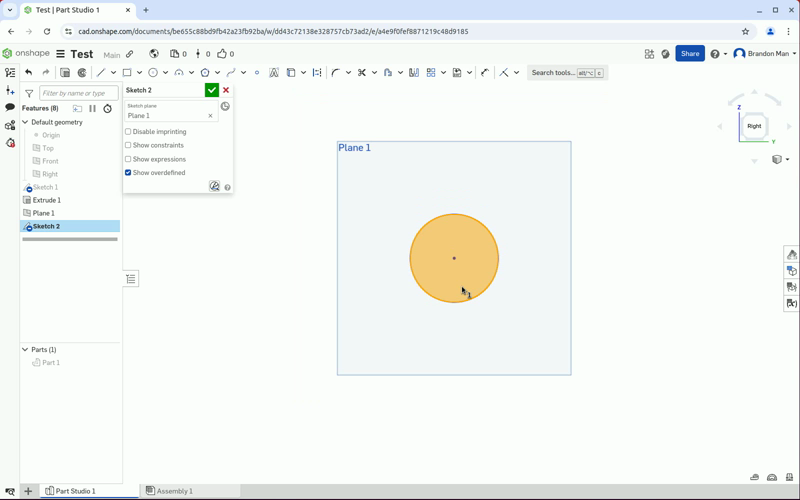
scroll(-6)
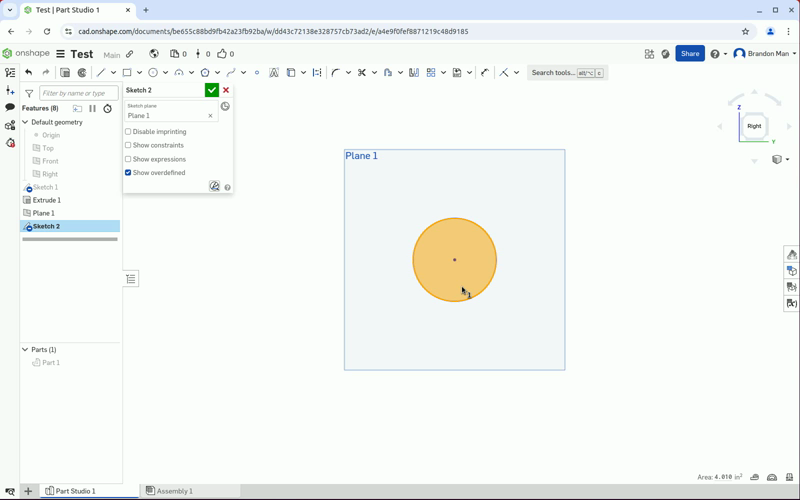
scroll(-6)
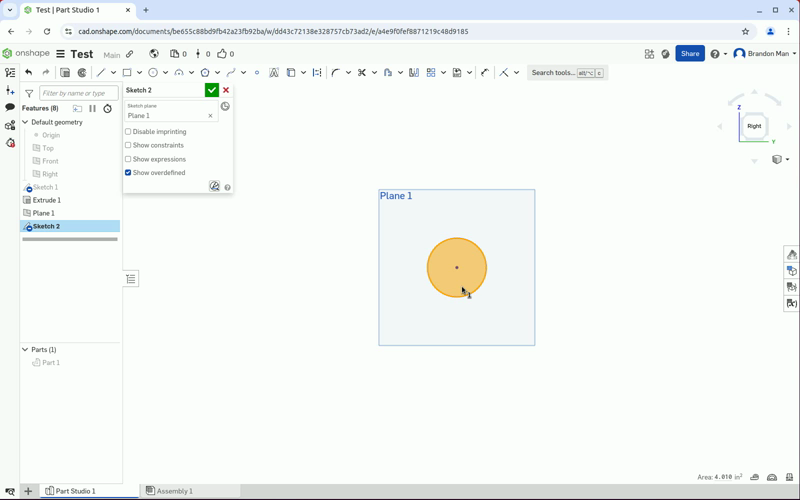
scroll(-6)
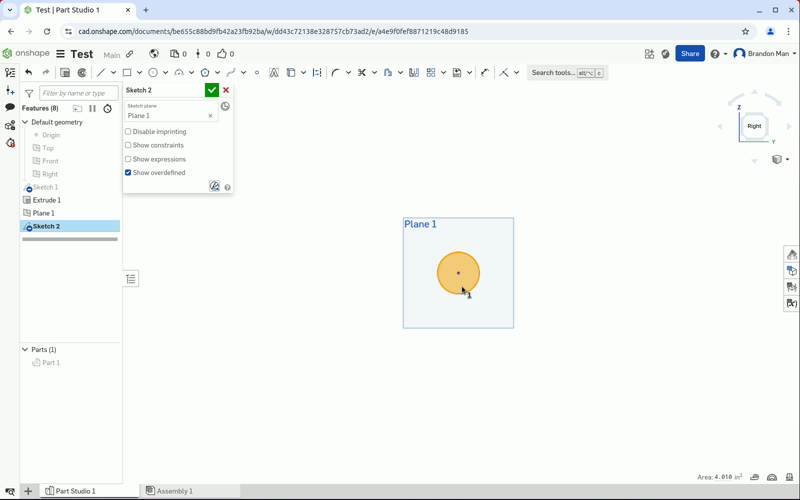
scroll(-6)
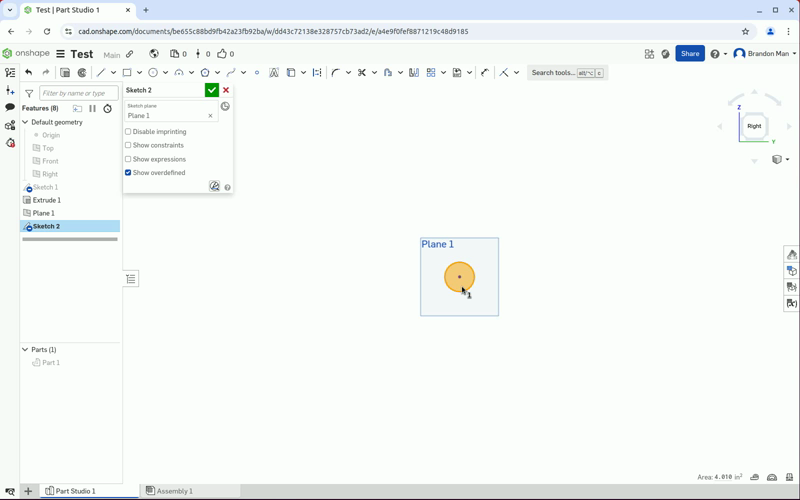
scroll(-6)
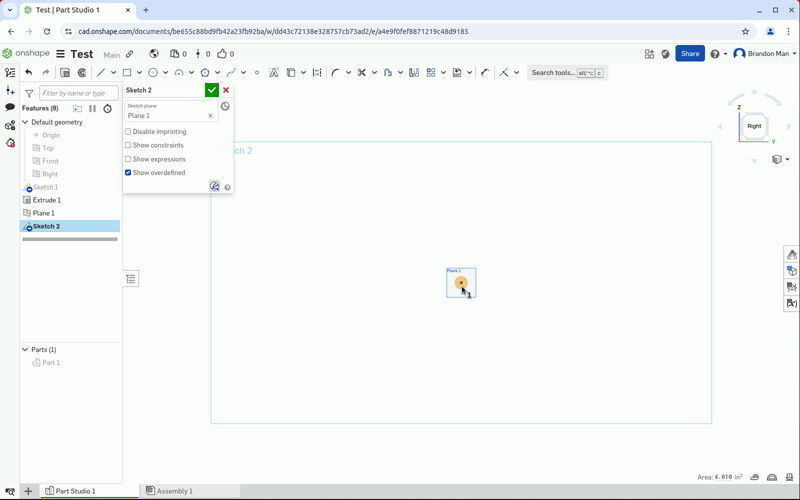
mouse_move(73, 352)
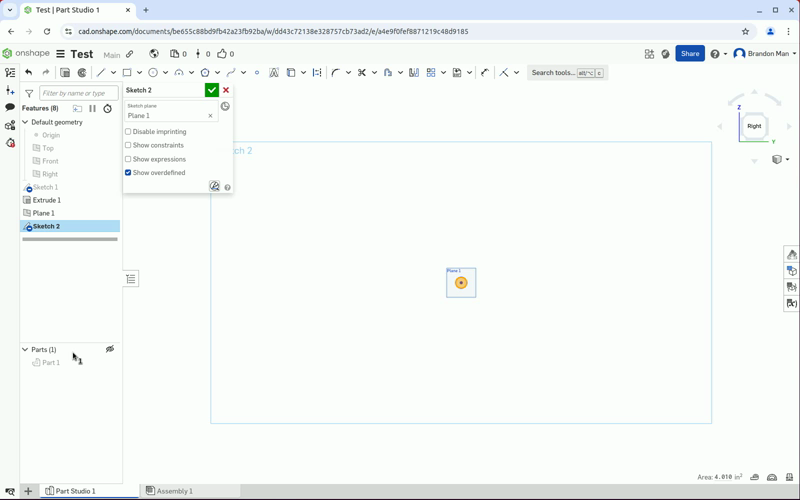
key(shift+y)
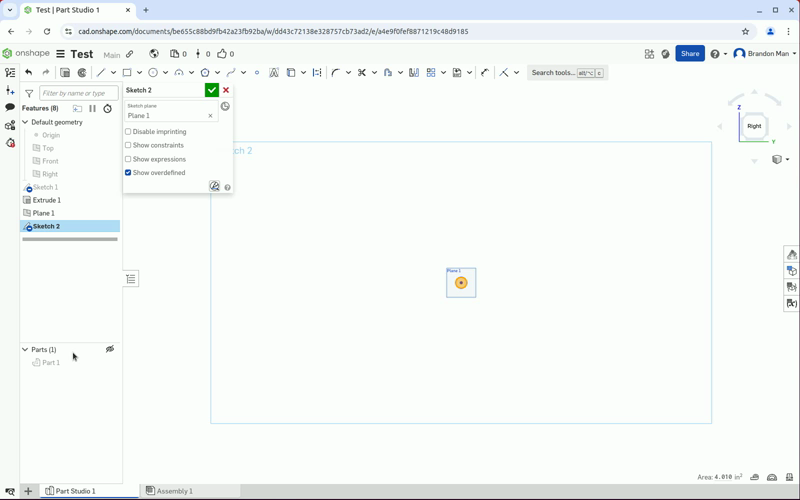
key(shift+e)
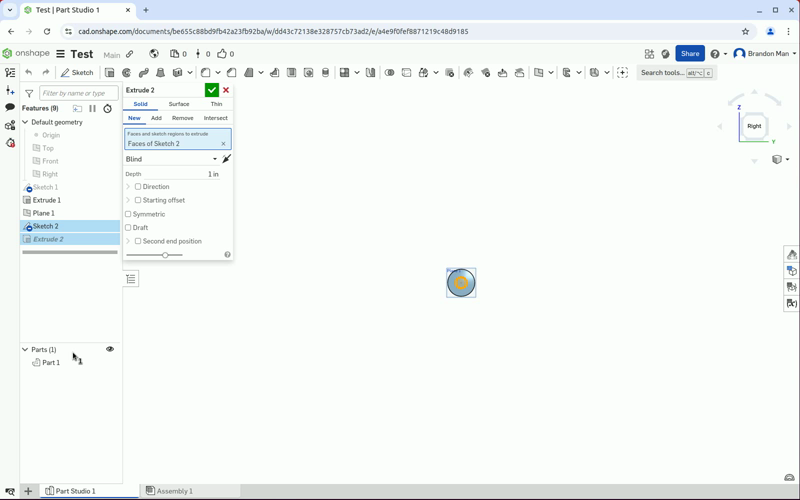
mouse_move(143, 106)
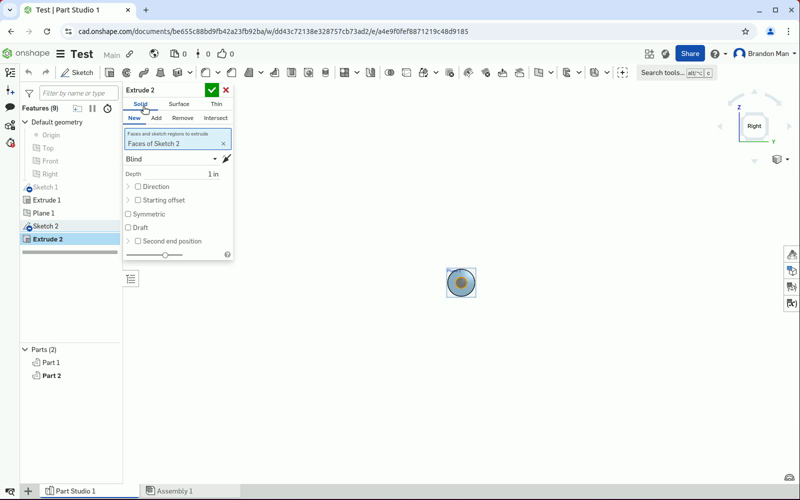
click(143, 106)
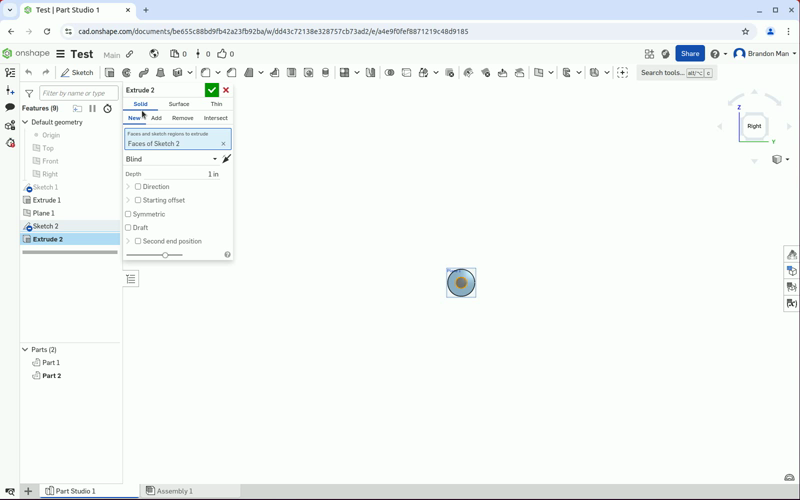
mouse_move(137, 120)
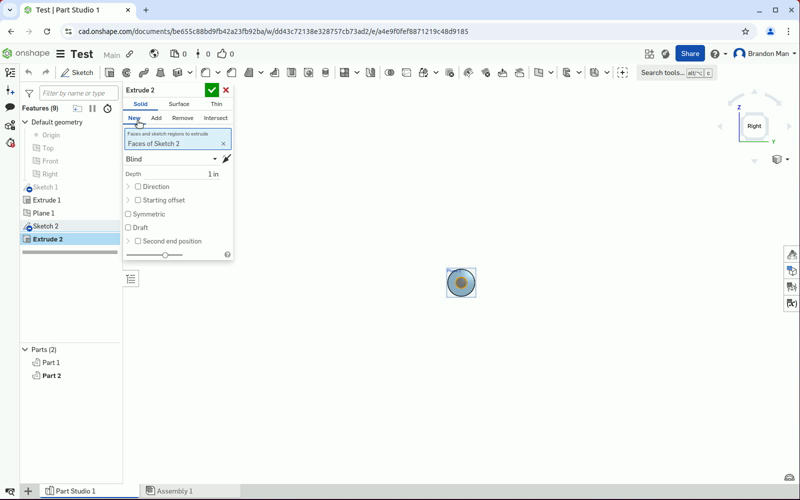
click(137, 120)
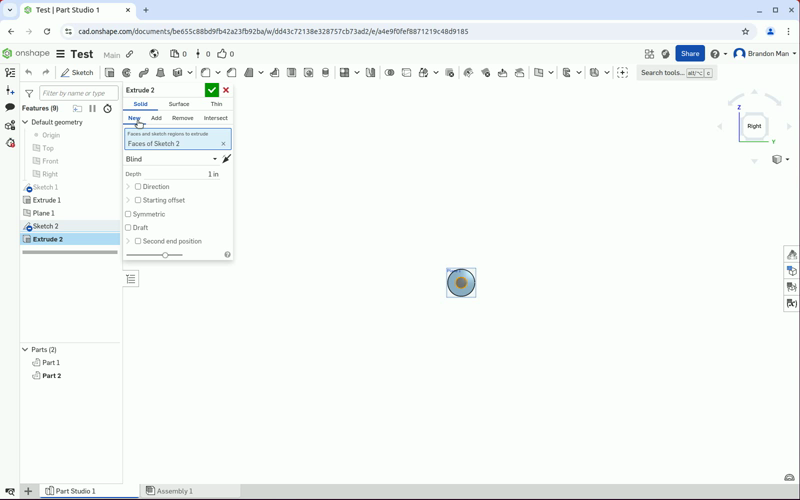
key(tab, 4)
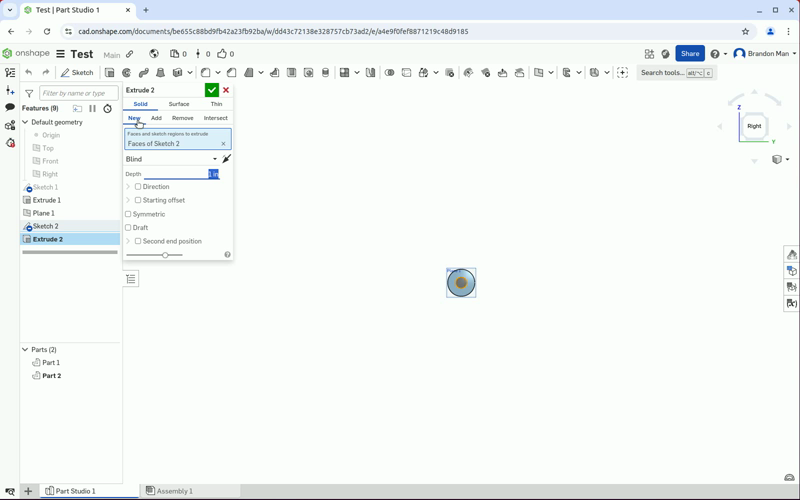
text(6.258)
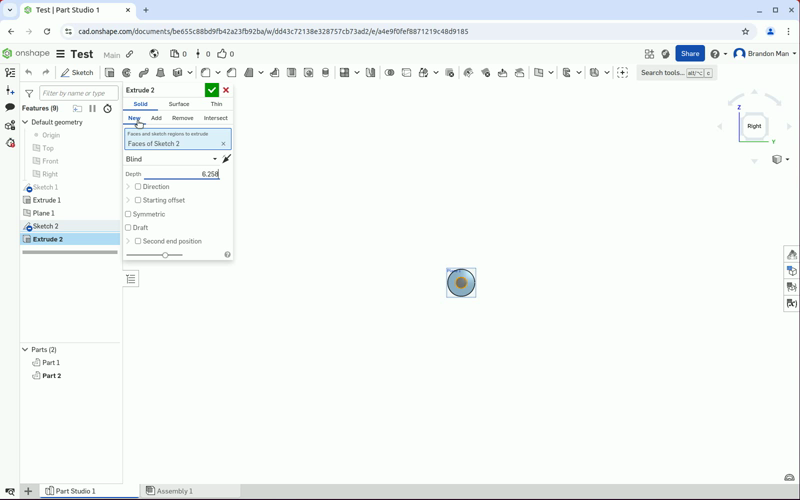
key(enter)
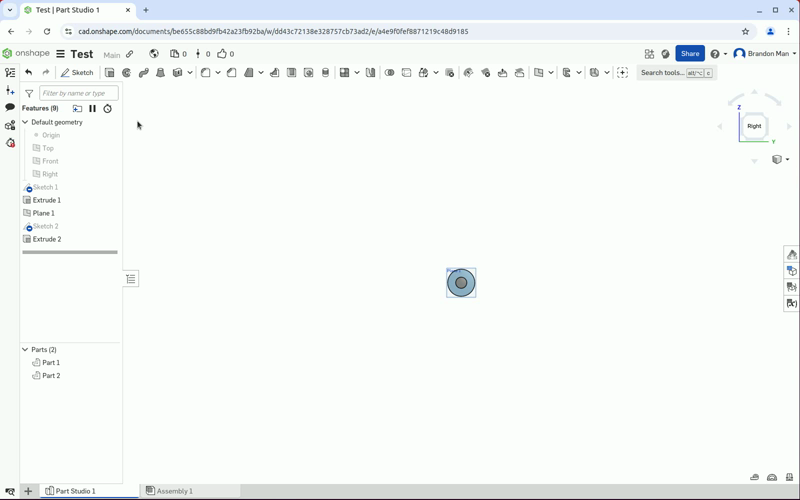
key(shift+h)
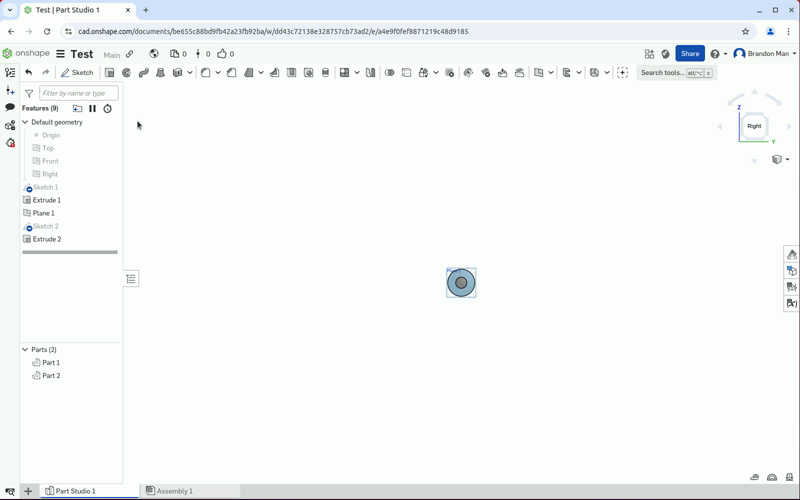
key(shift+h)
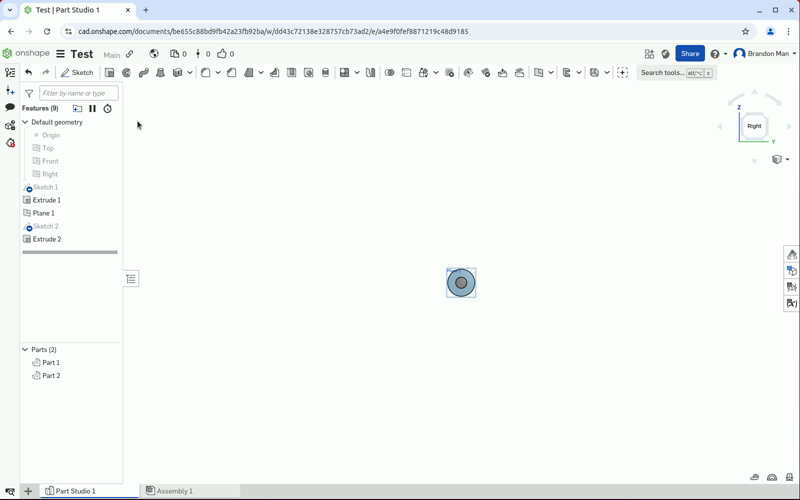
mouse_move(73, 189)
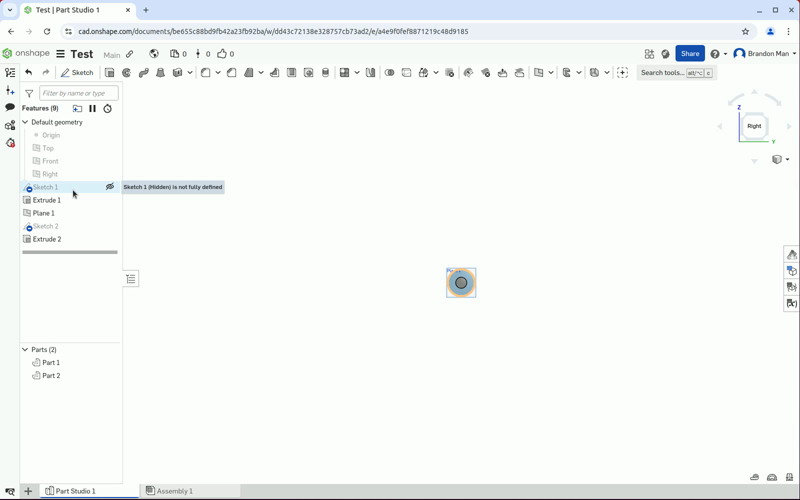
click(73, 189)
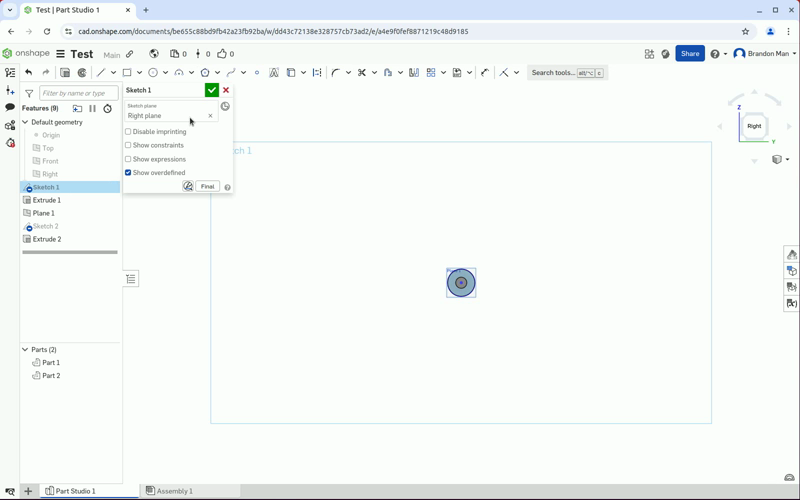
mouse_move(229, 92)
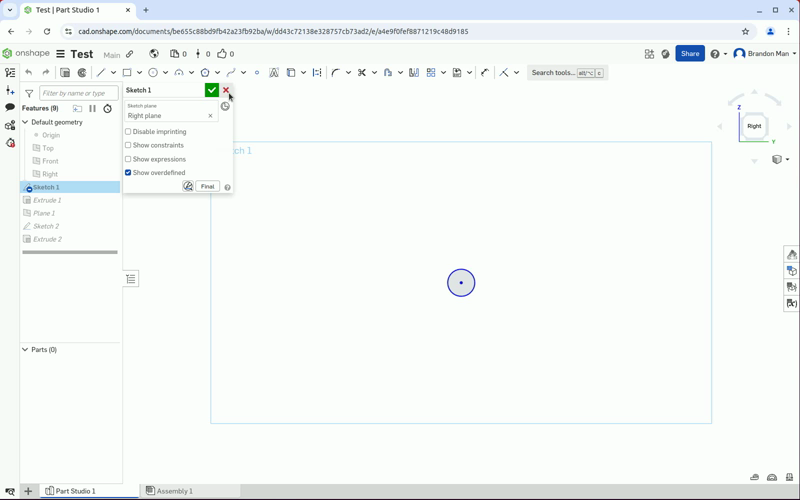
click(229, 92)
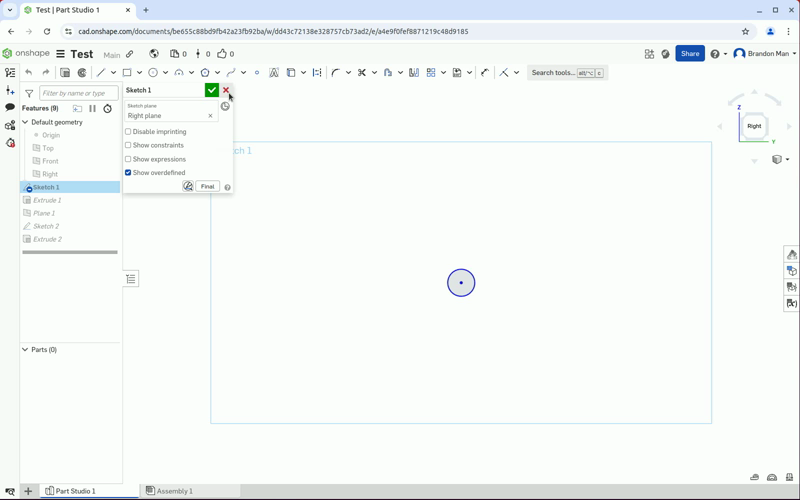
key(shift+s)
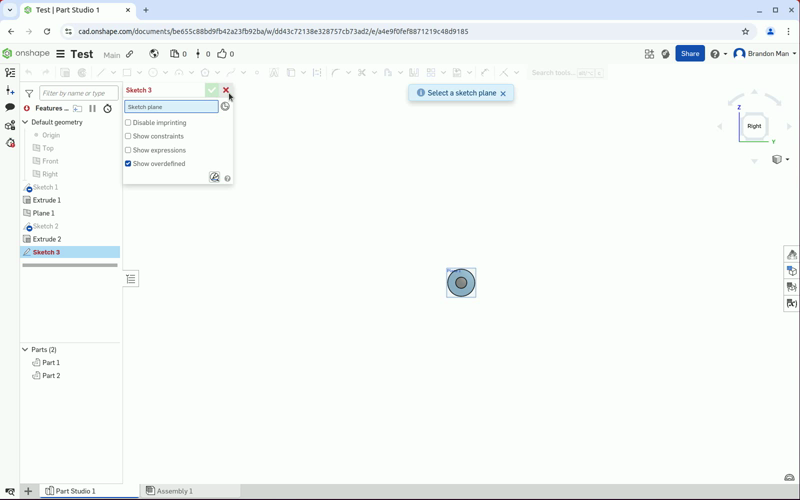
mouse_move(73, 176)
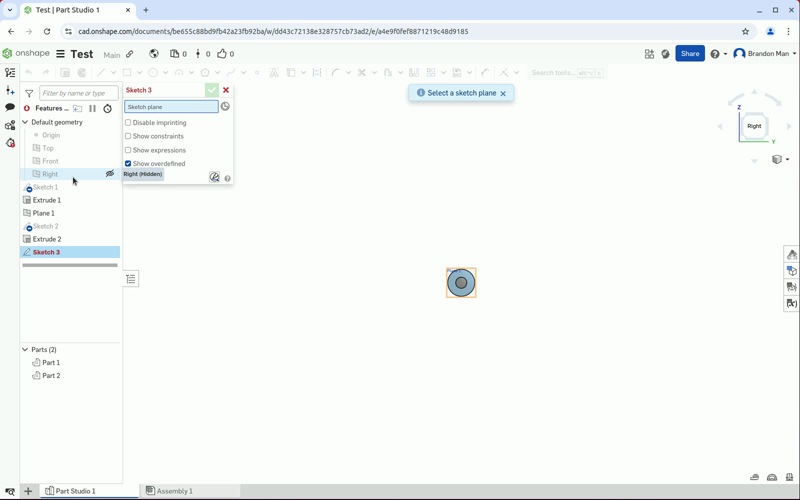
click(73, 176)
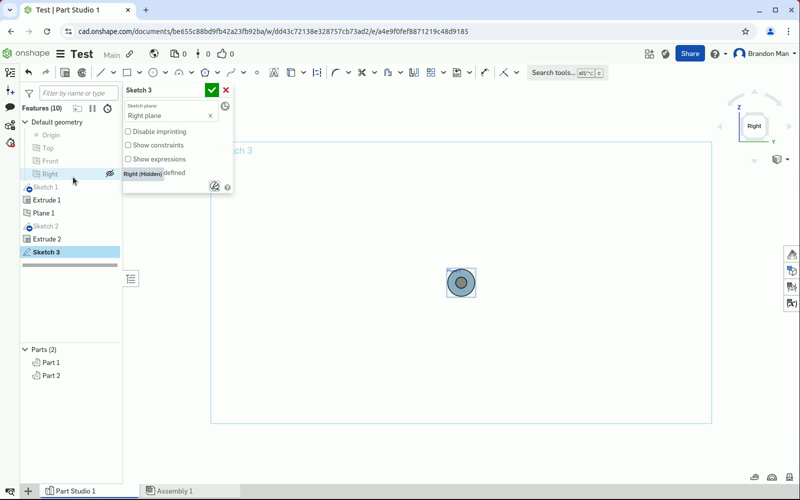
mouse_move(73, 352)
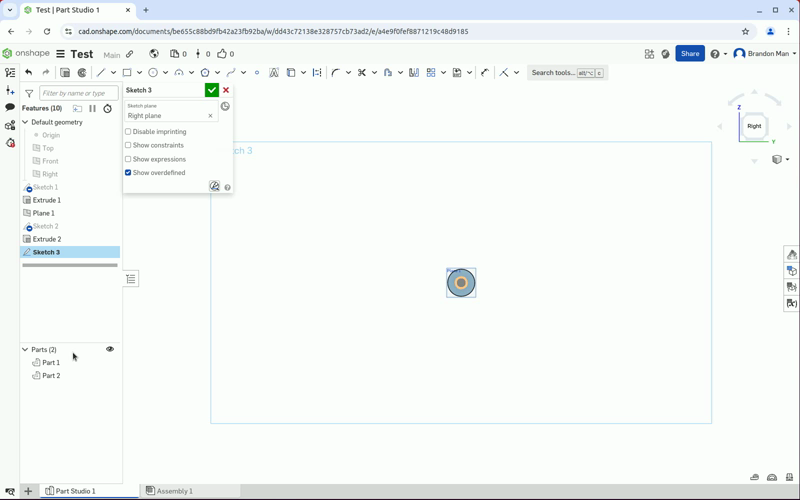
key(y)
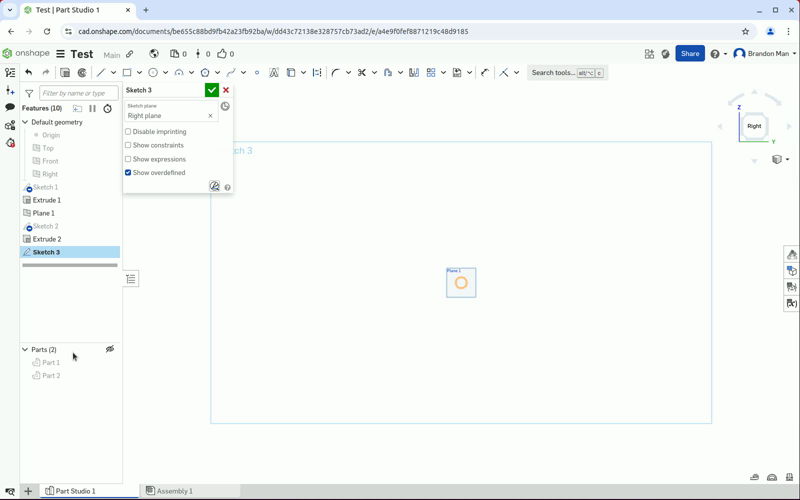
key(l)
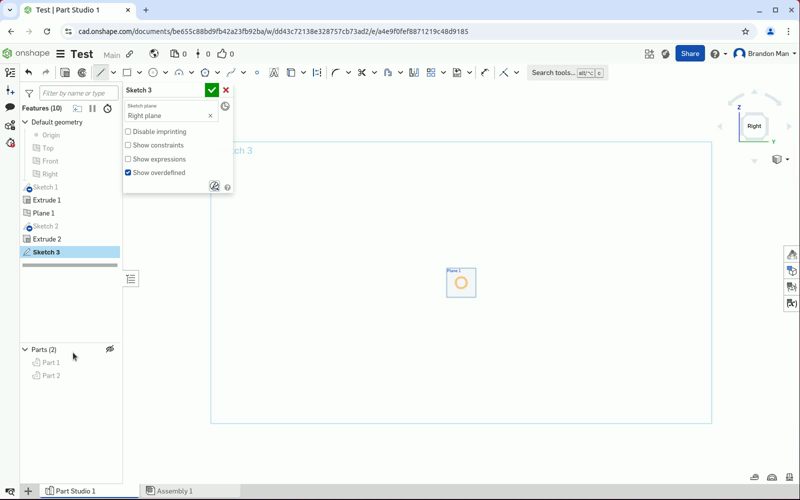
key_down(shift)
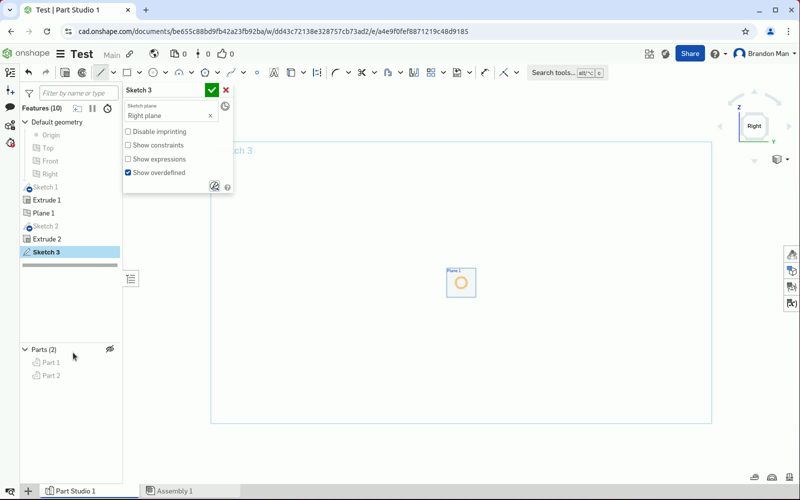
mouse_move(451, 286)
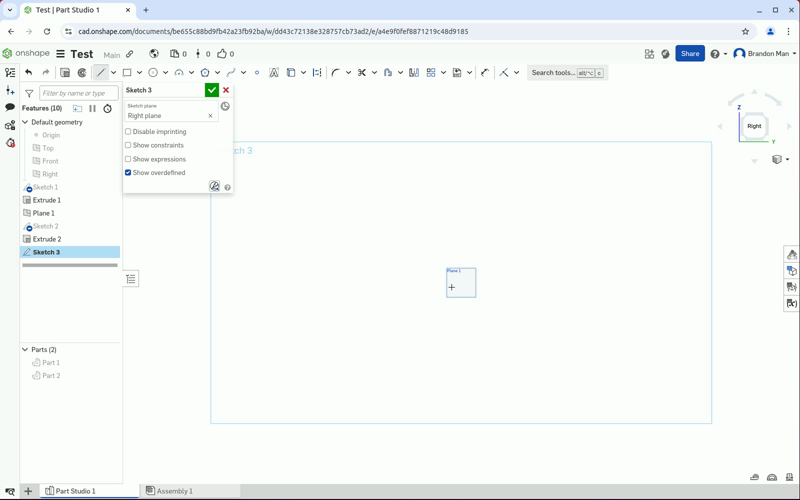
click(451, 286)
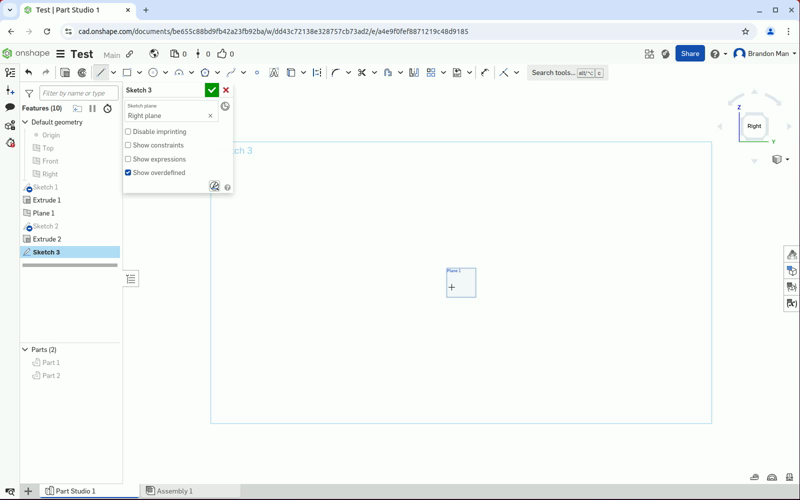
key_up(shift)
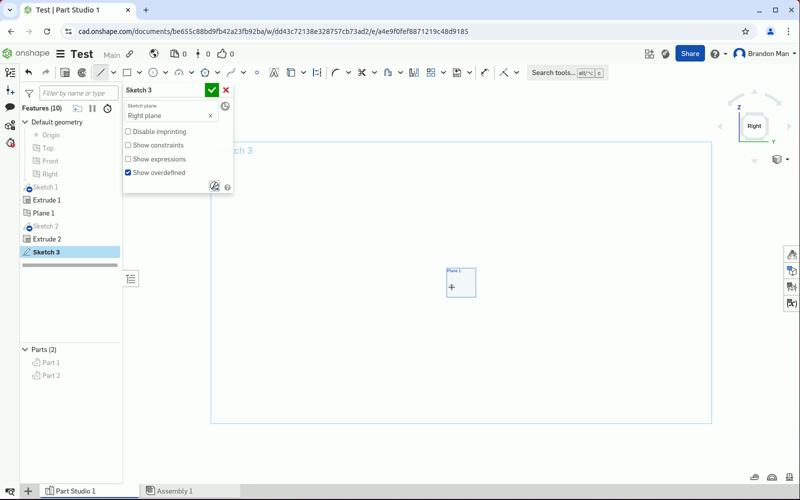
key_down(shift)
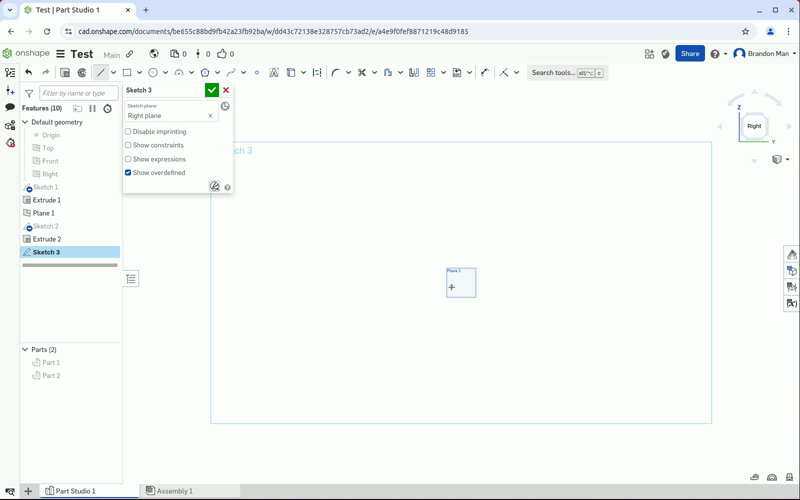
mouse_move(481, 286)
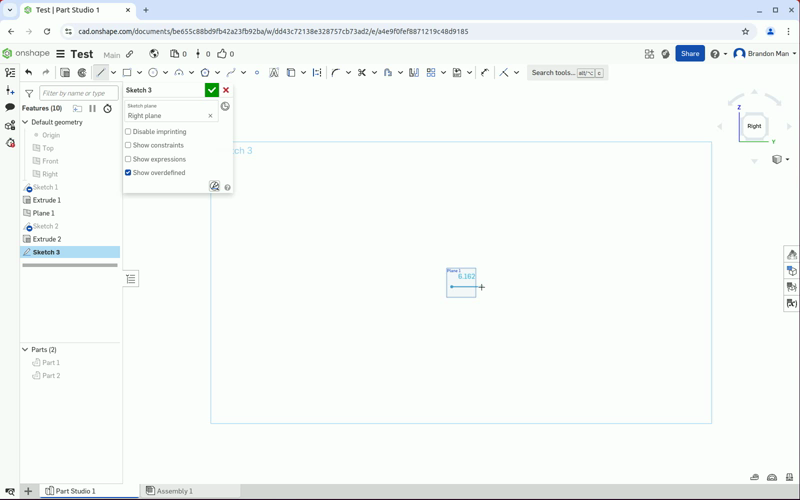
mouse_move(470, 286)
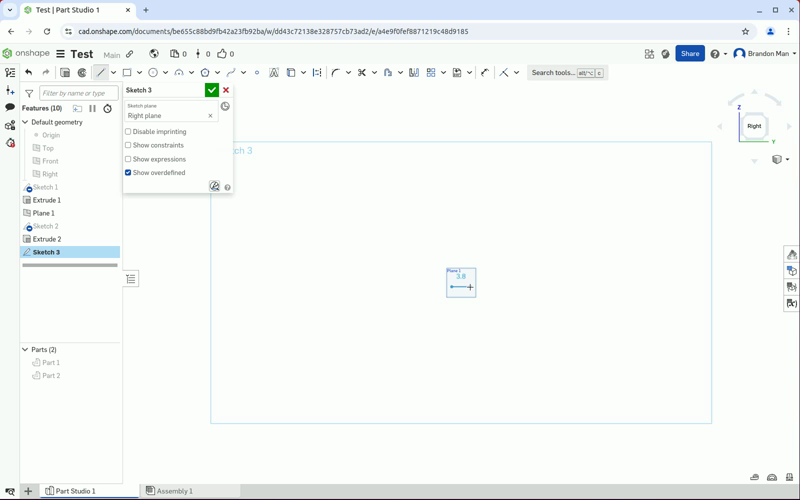
click(470, 286)
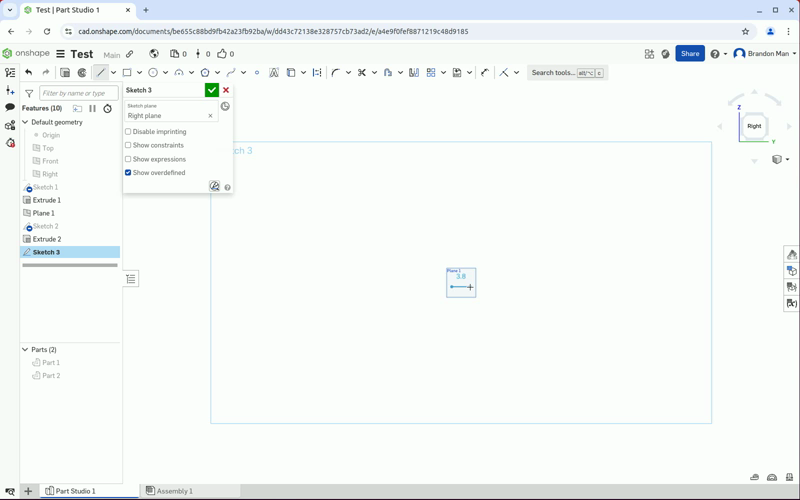
key_up(shift)
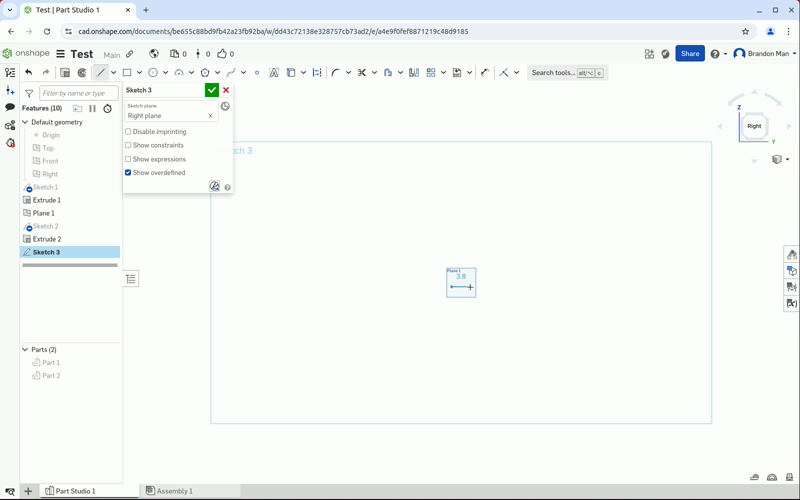
key_down(shift)
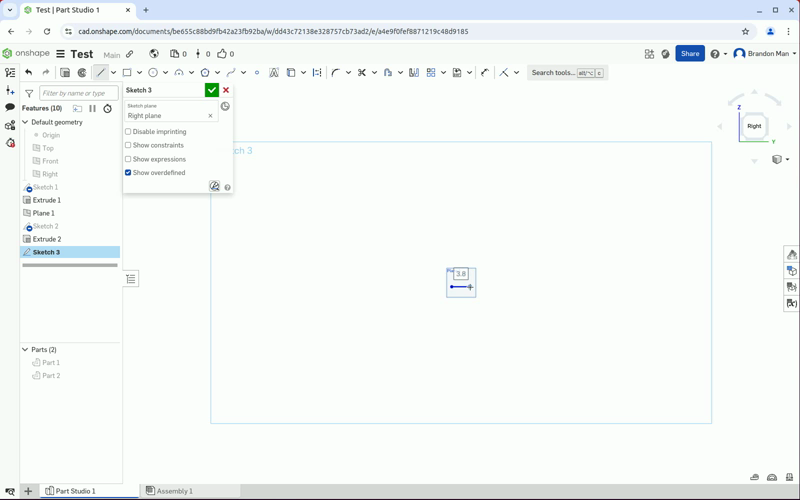
mouse_move(500, 286)
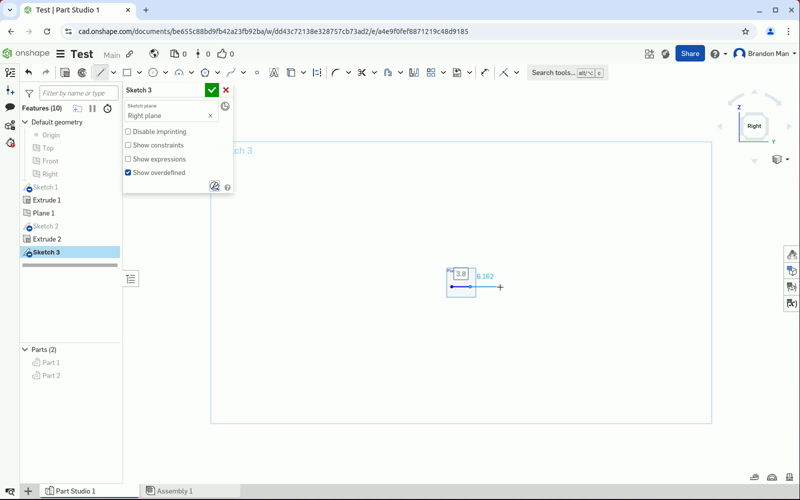
mouse_move(470, 280)
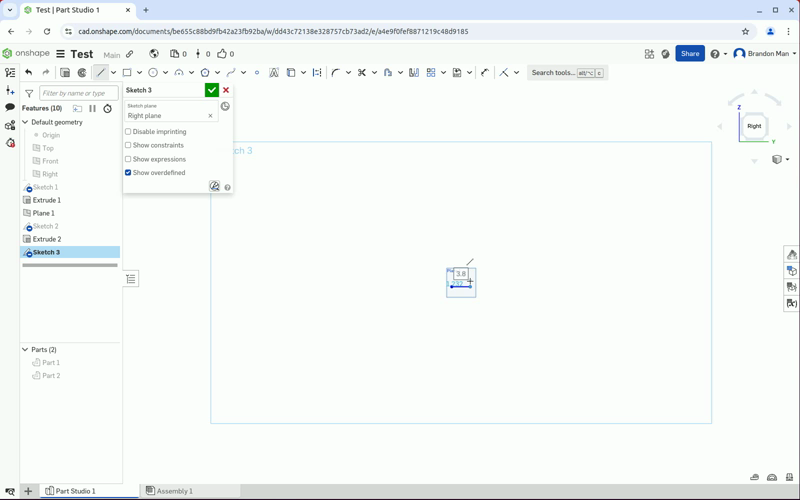
scroll(6)
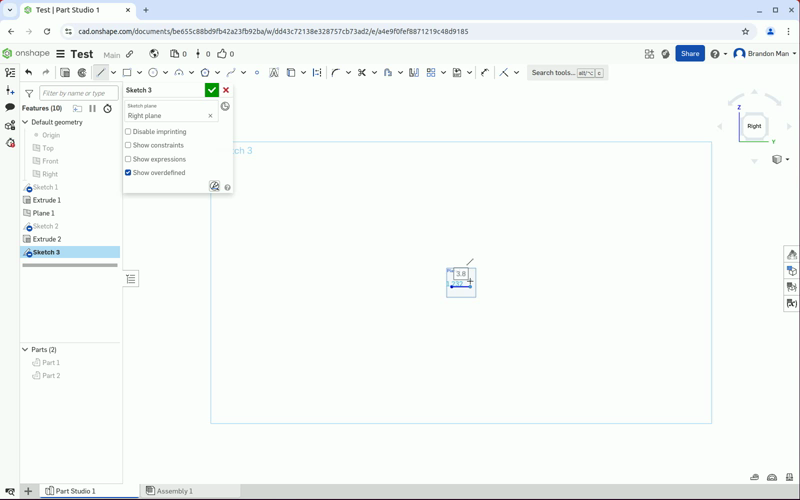
scroll(6)
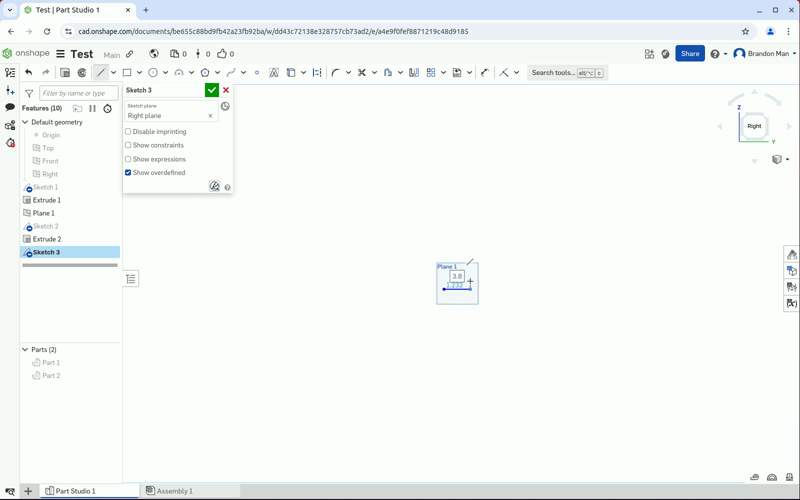
scroll(6)
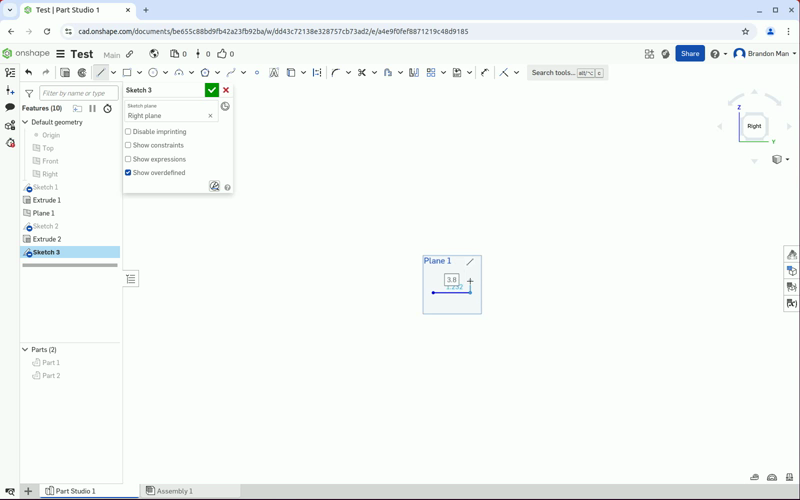
scroll(6)
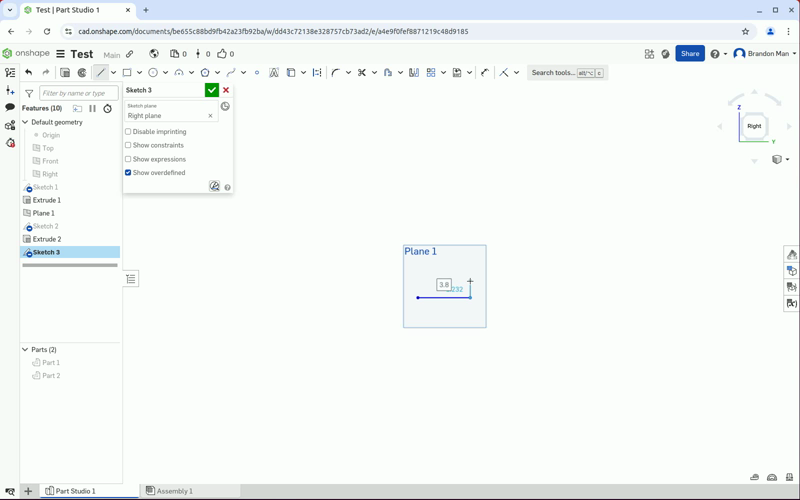
scroll(6)
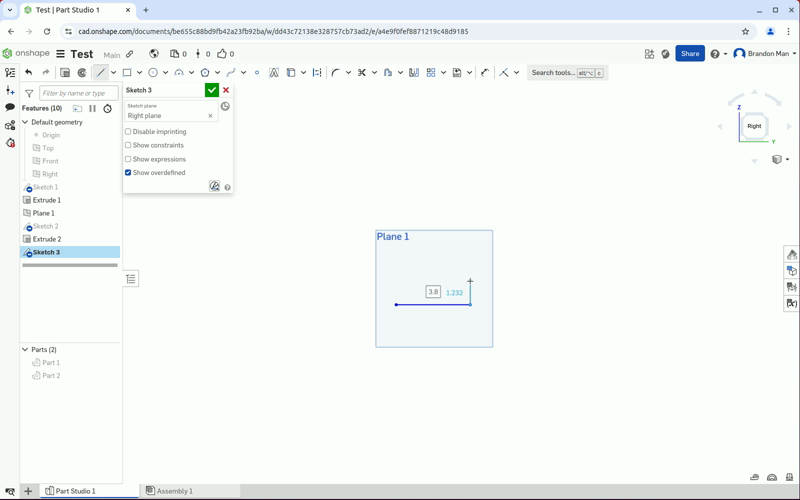
scroll(6)
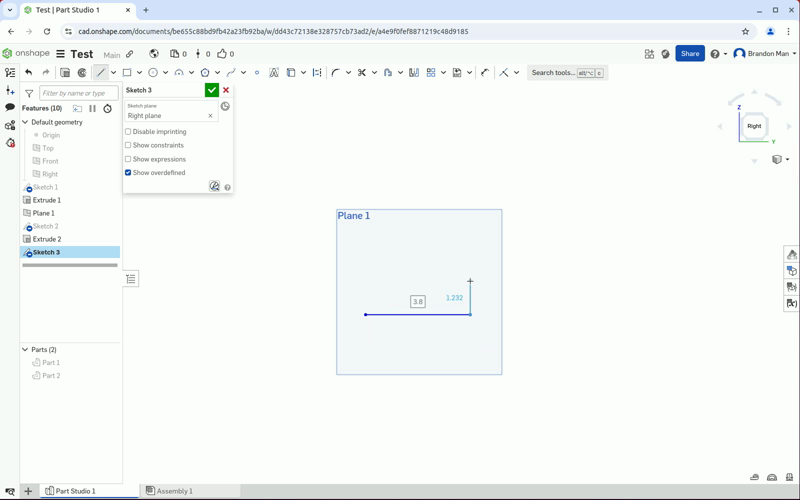
scroll(6)
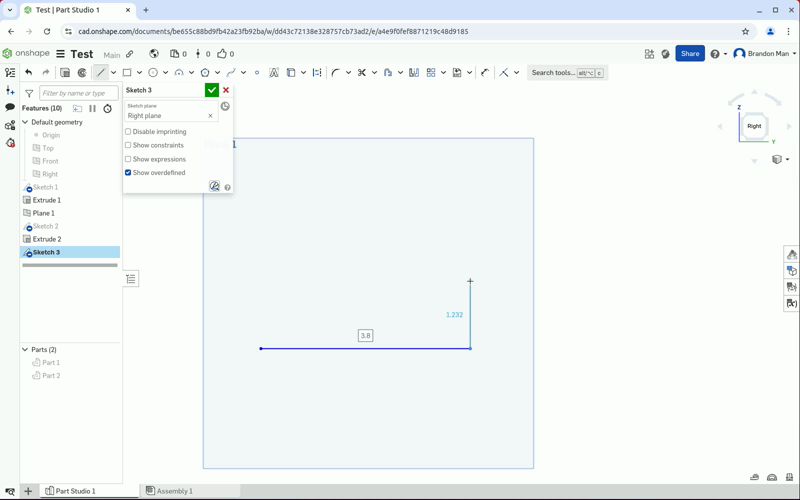
click(470, 280)
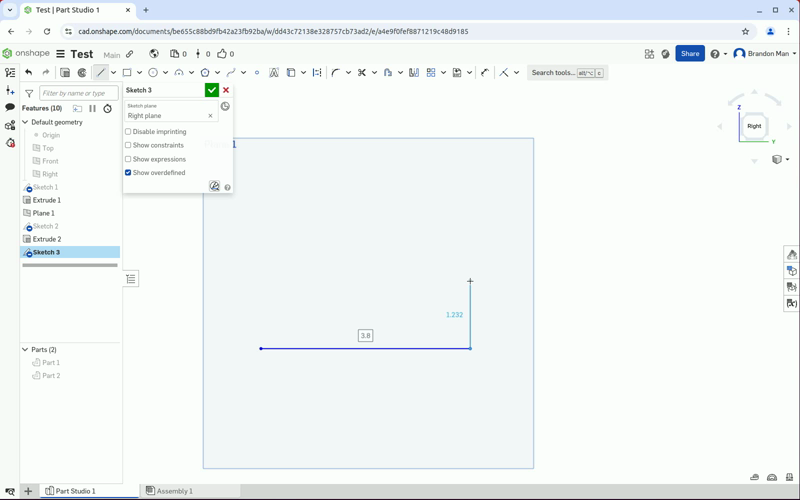
scroll(-6)
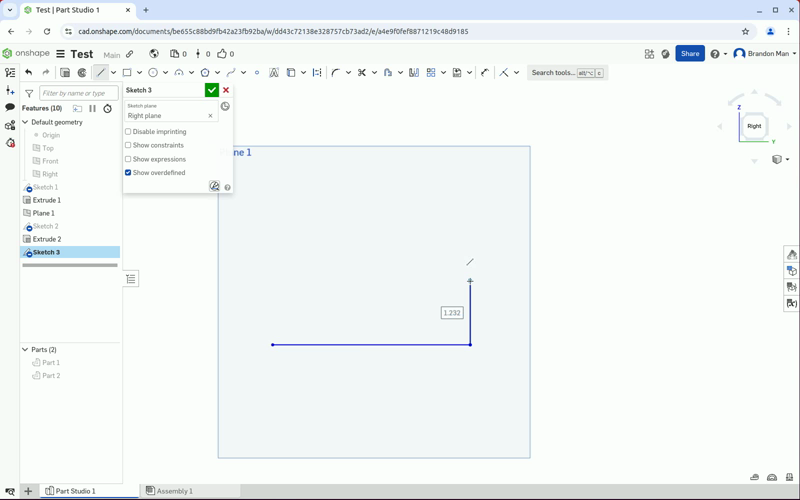
scroll(-6)
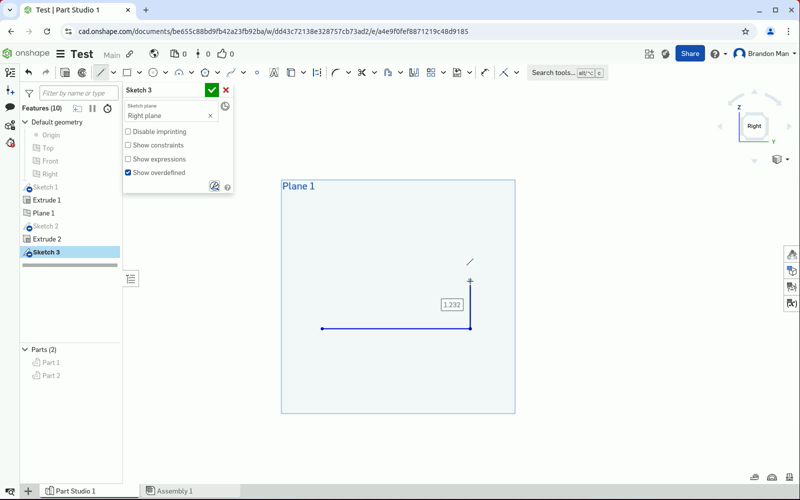
scroll(-6)
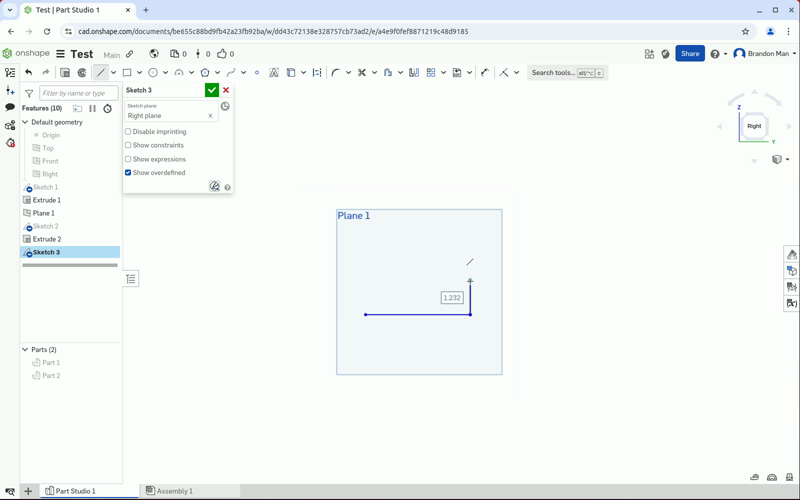
scroll(-6)
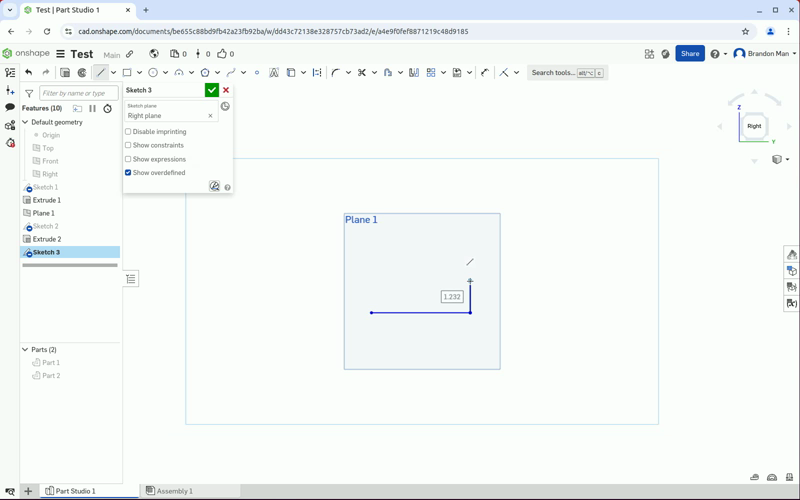
scroll(-6)
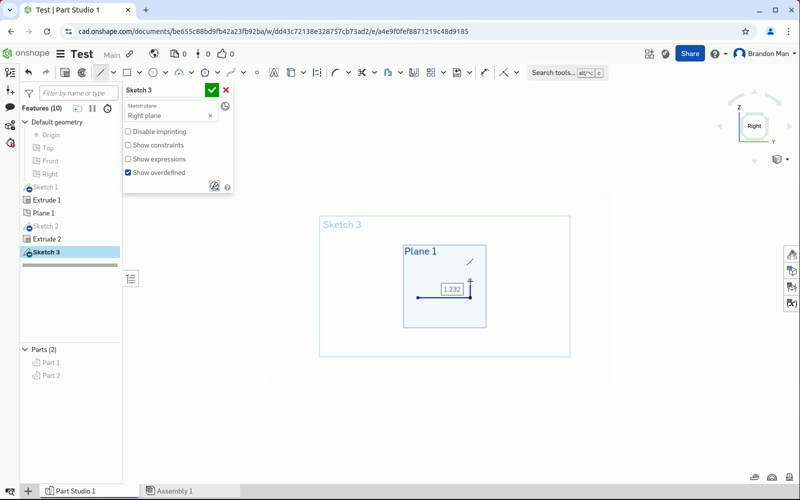
scroll(-6)
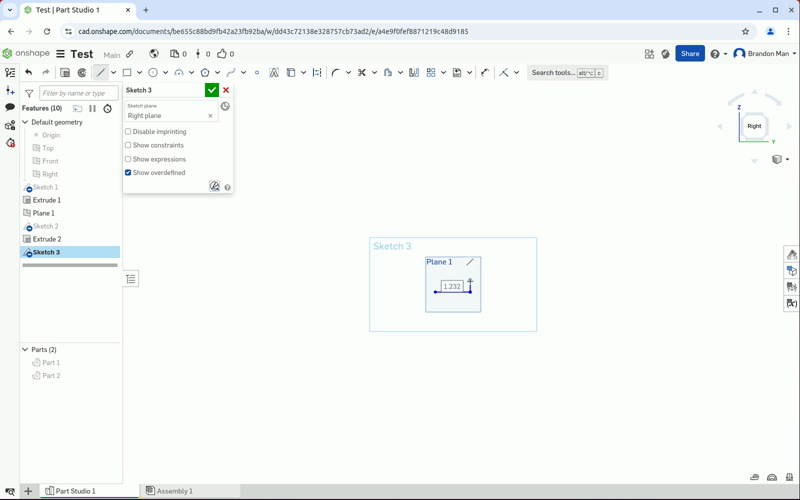
scroll(-6)
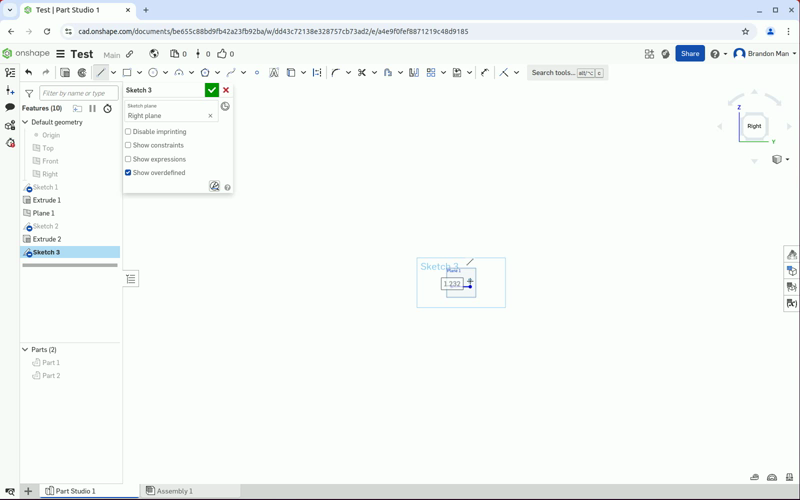
key_up(shift)
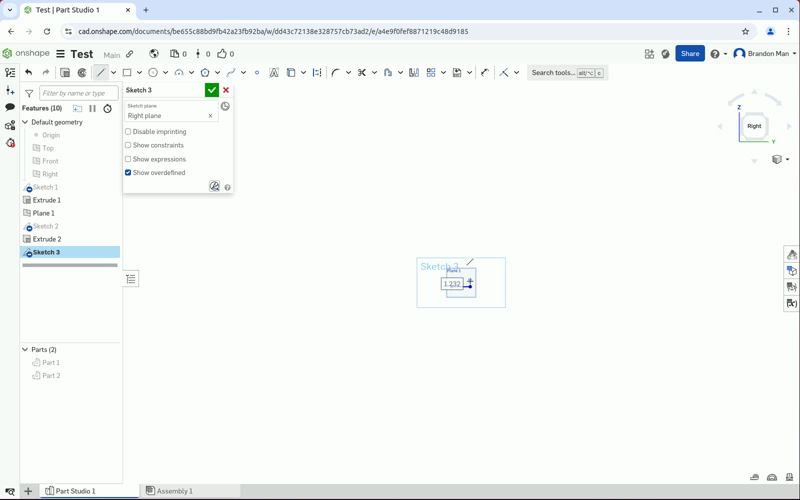
key_down(shift)
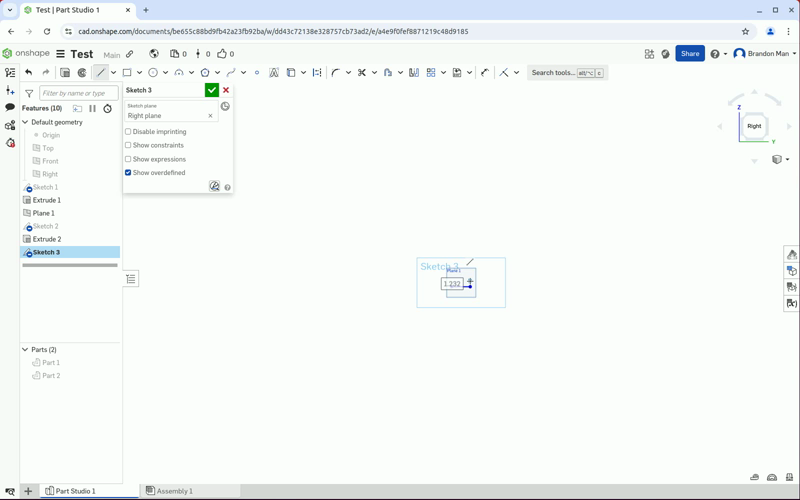
mouse_move(500, 280)
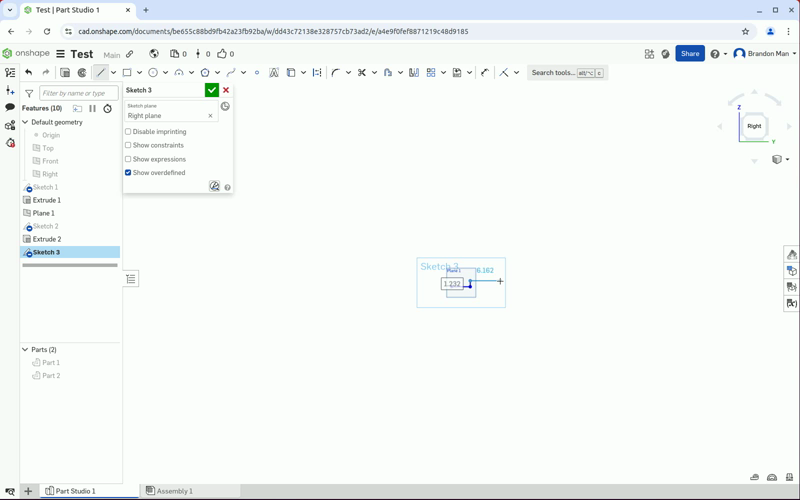
mouse_move(451, 280)
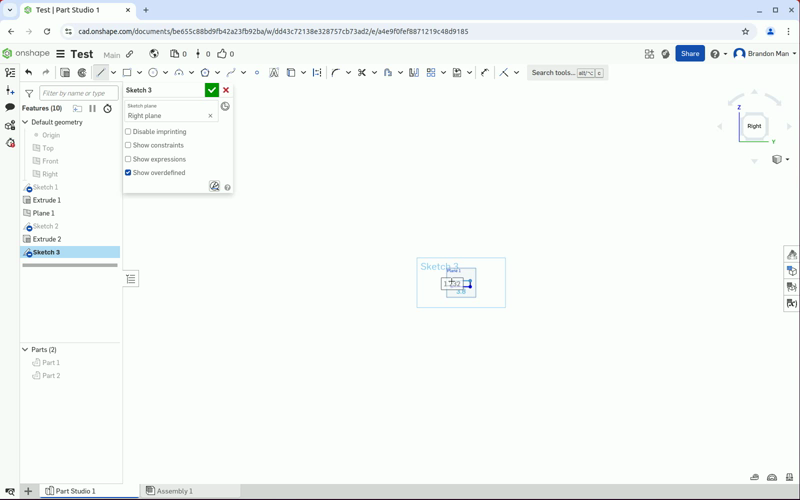
click(451, 280)
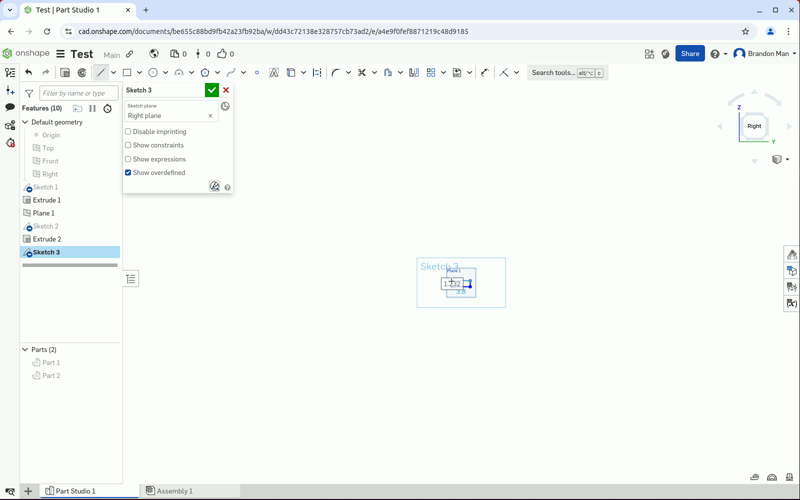
key_up(shift)
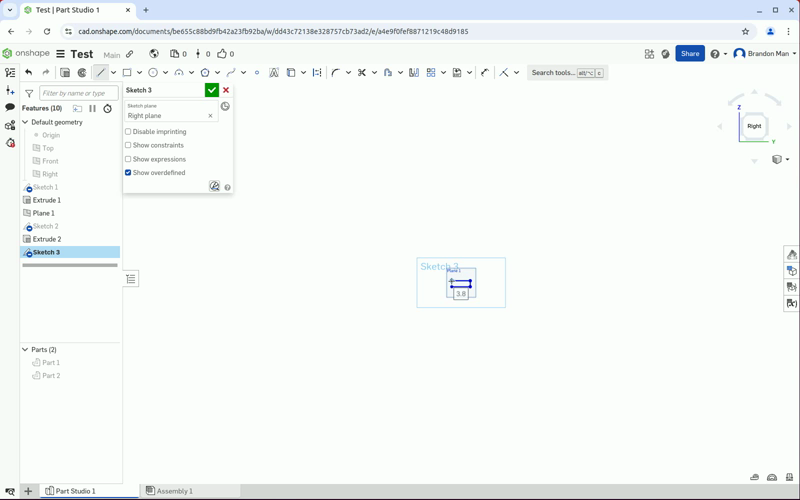
mouse_move(481, 280)
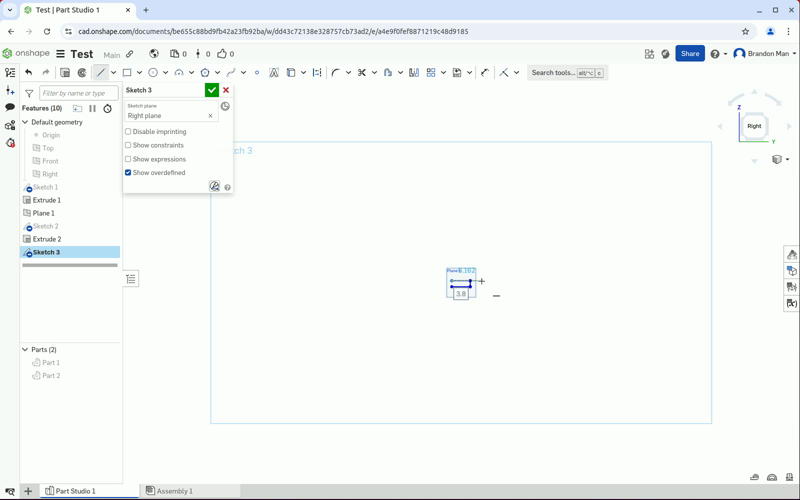
key_down(shift)
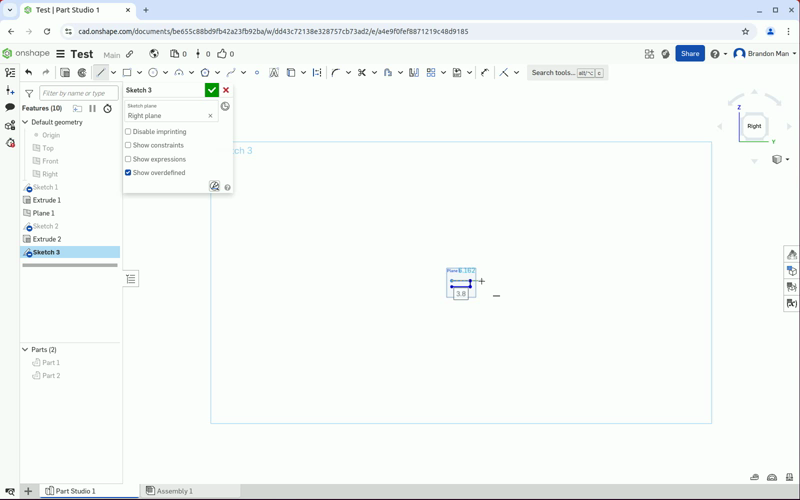
mouse_move(451, 286)
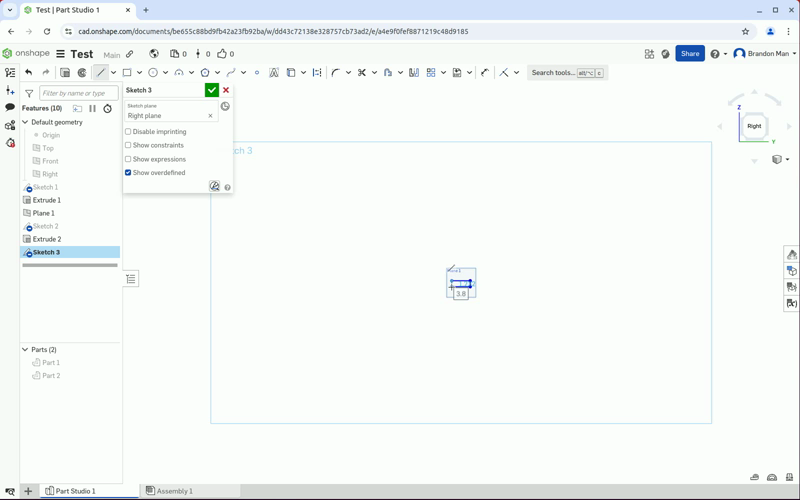
scroll(6)
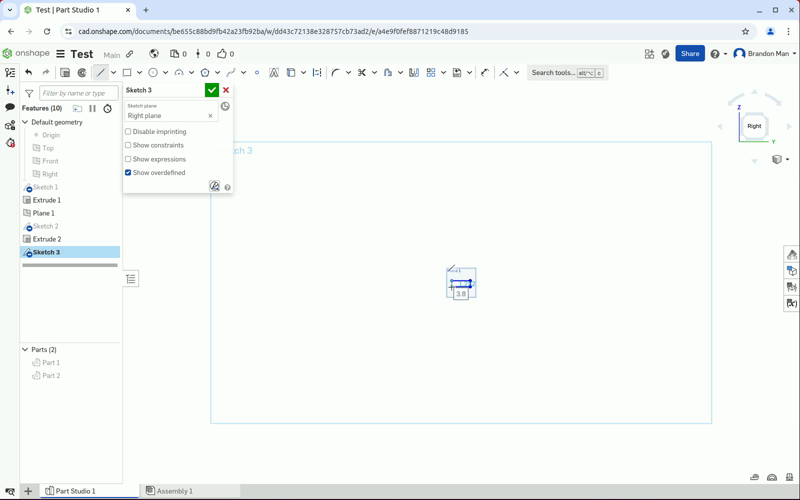
scroll(6)
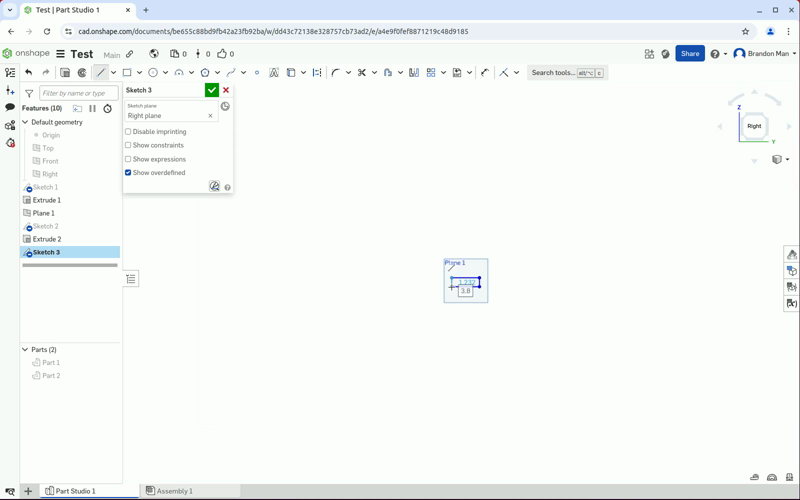
scroll(6)
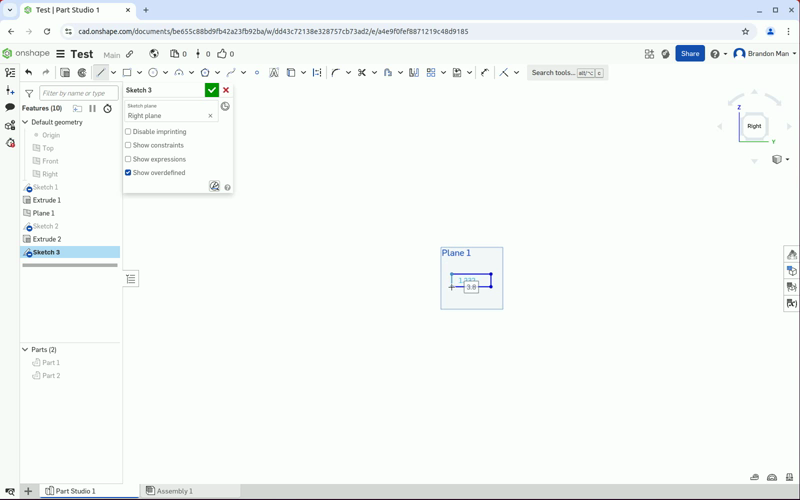
scroll(6)
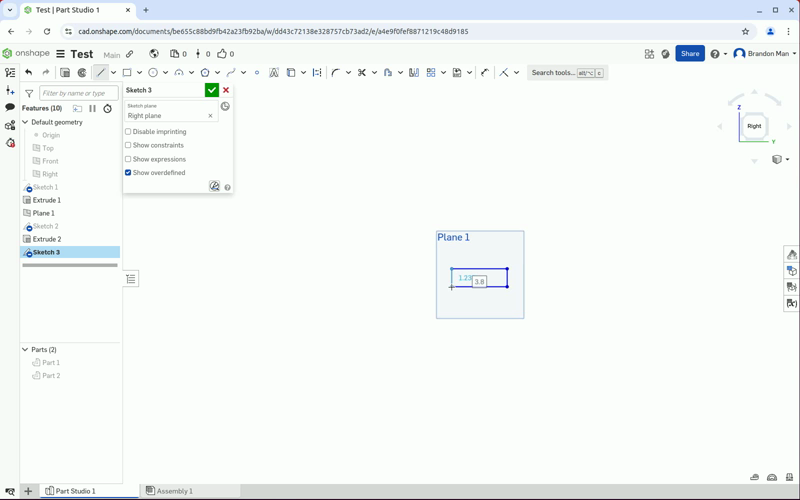
scroll(6)
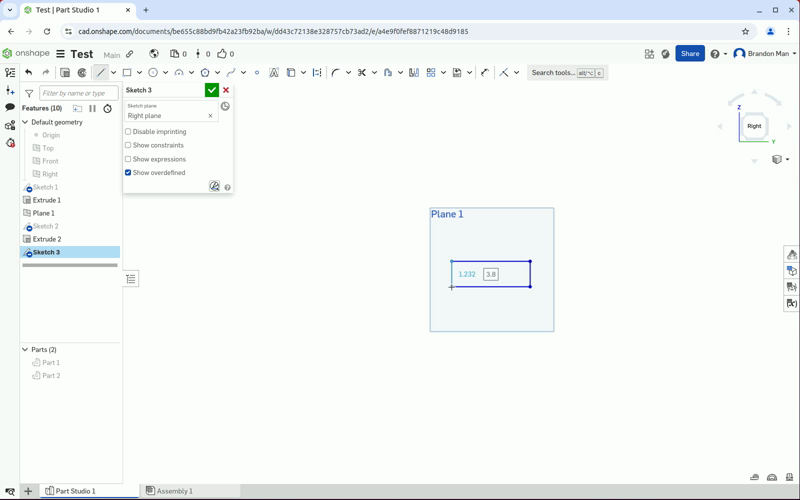
scroll(6)
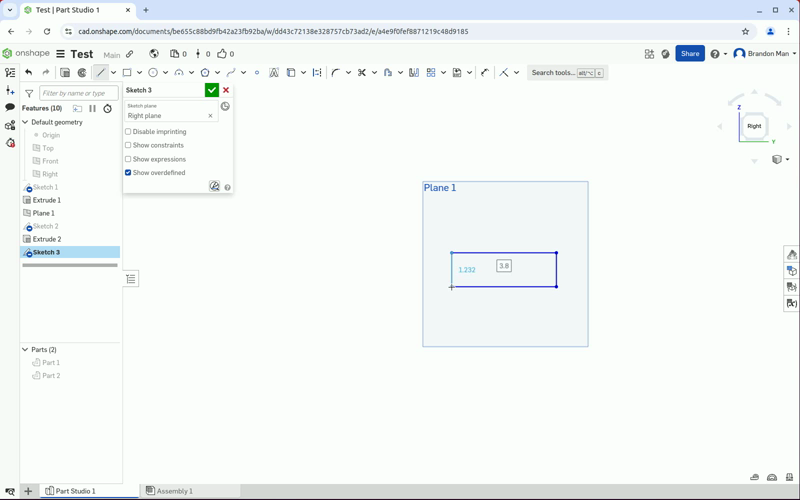
scroll(6)
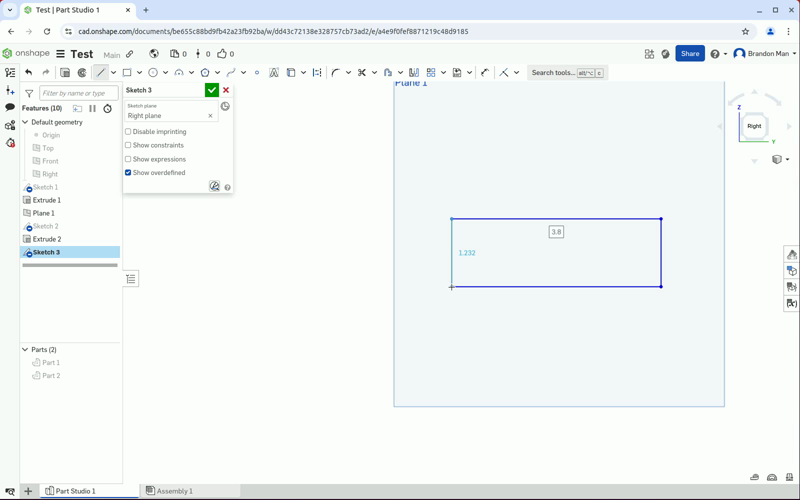
key_up(shift)
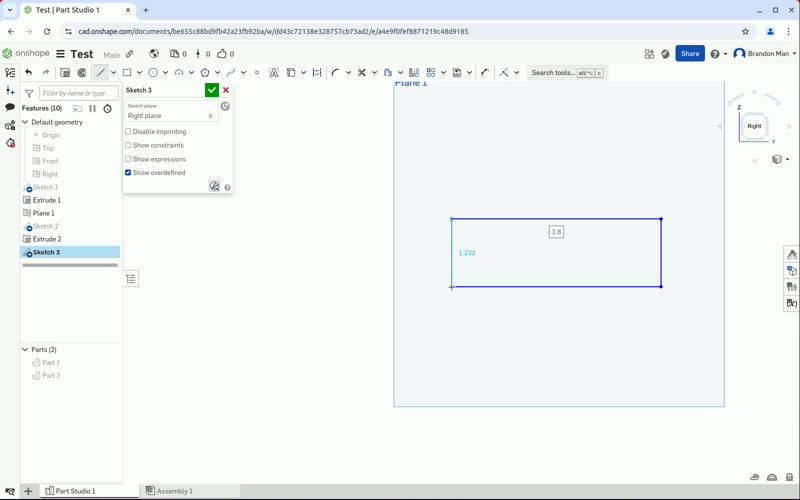
click(451, 286)
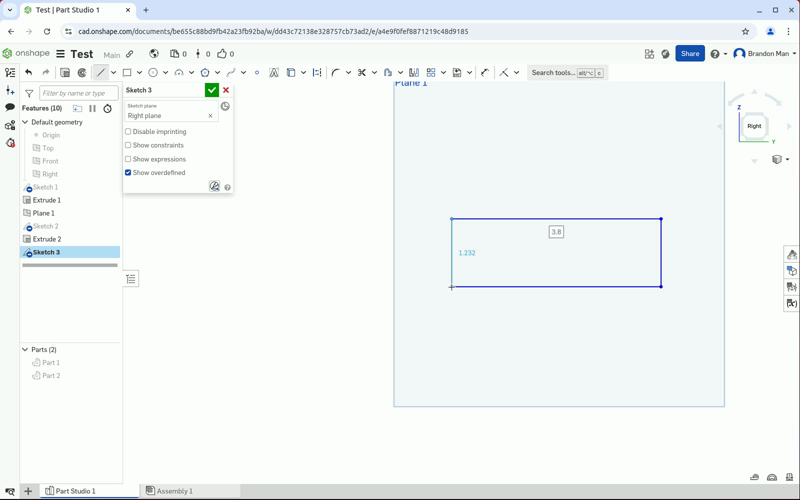
scroll(-6)
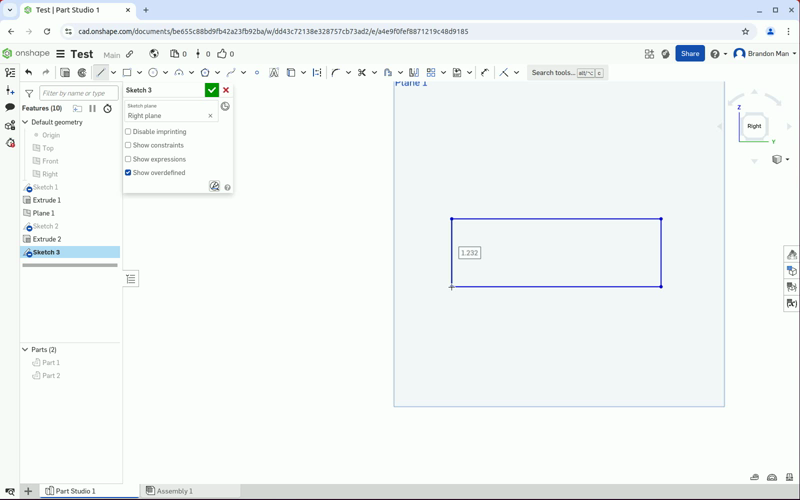
scroll(-6)
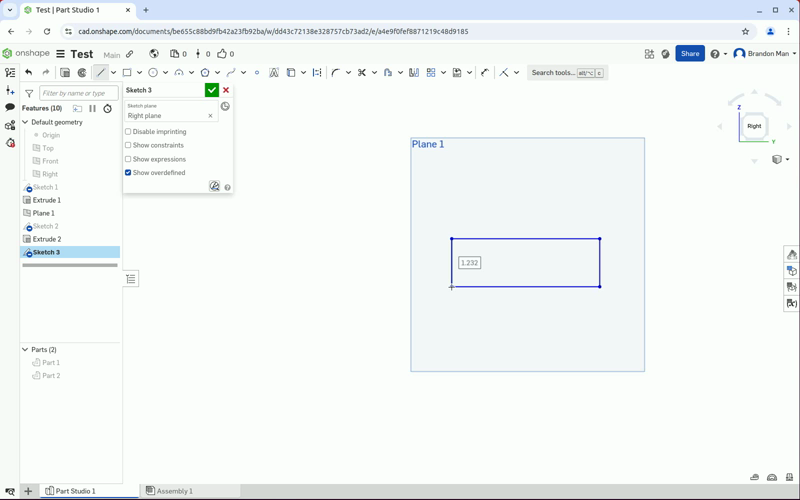
scroll(-6)
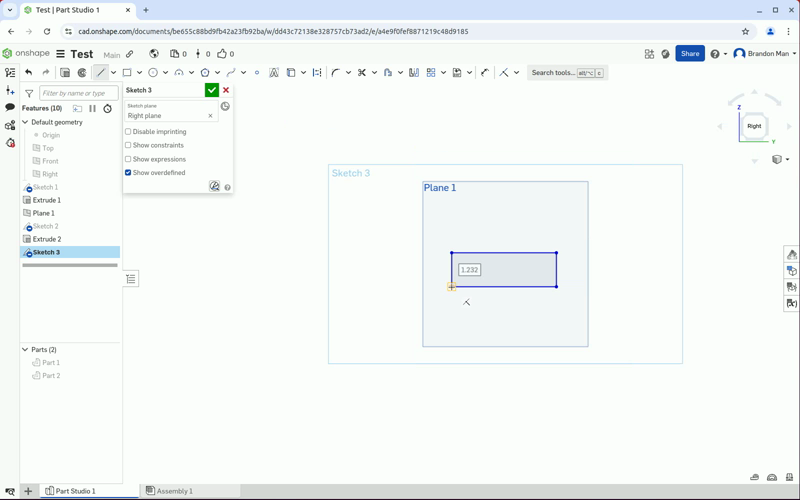
scroll(-6)
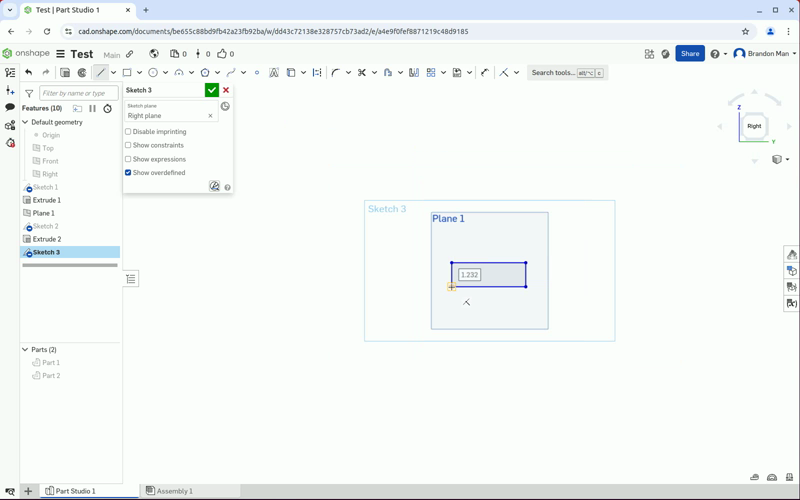
scroll(-6)
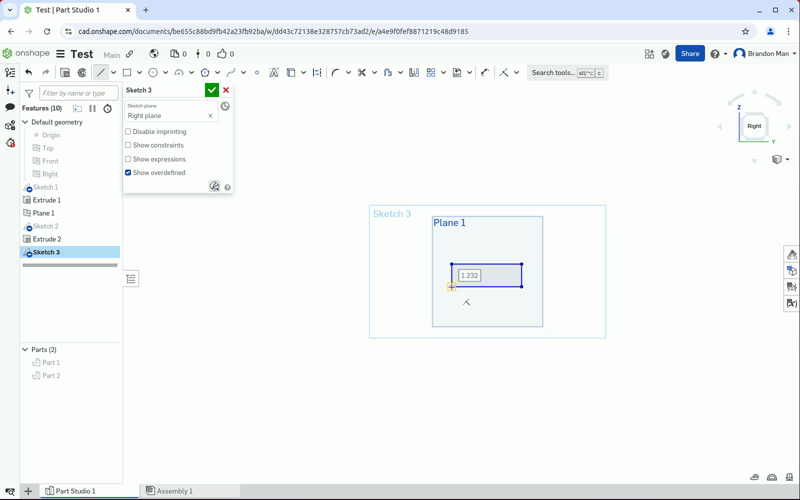
scroll(-6)
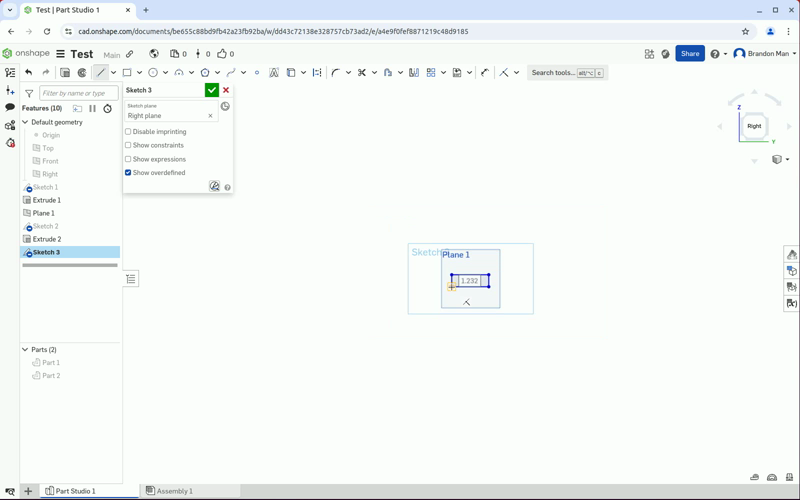
scroll(-6)
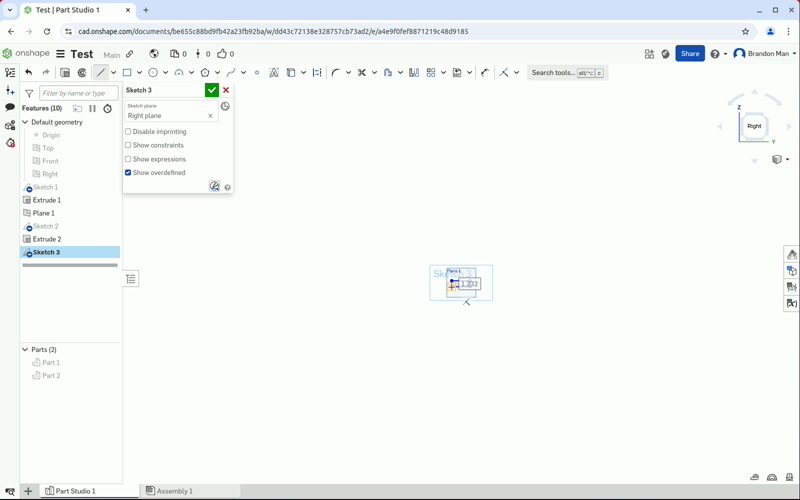
key(esc)
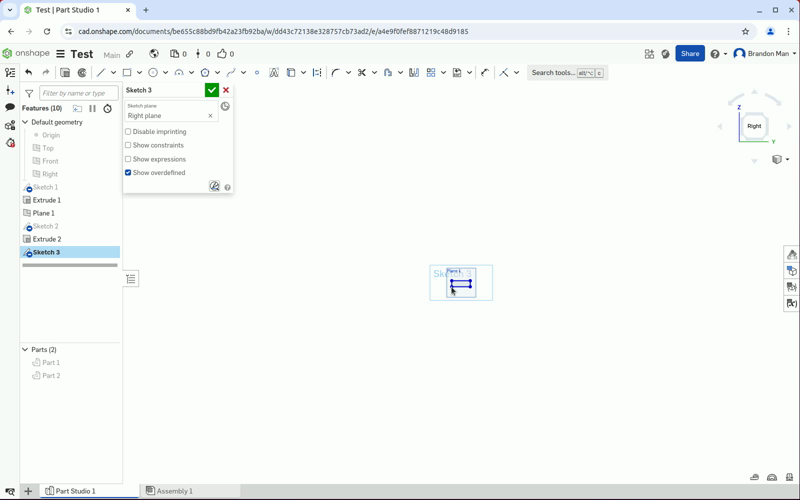
mouse_move(464, 284)
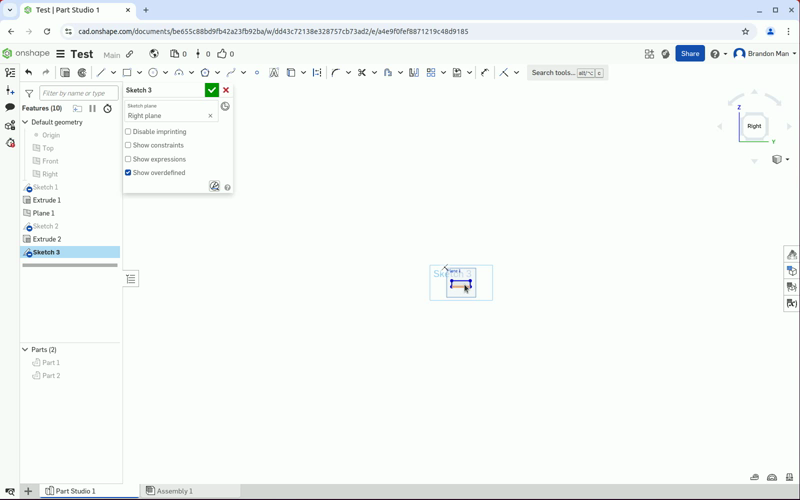
scroll(6)
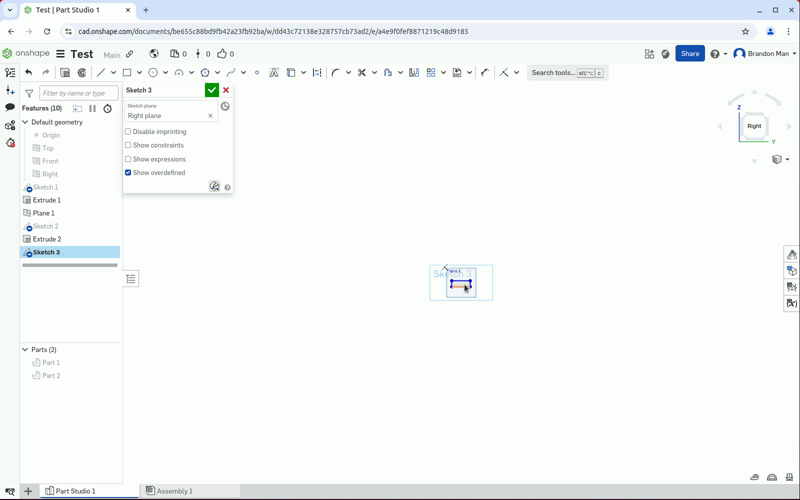
scroll(6)
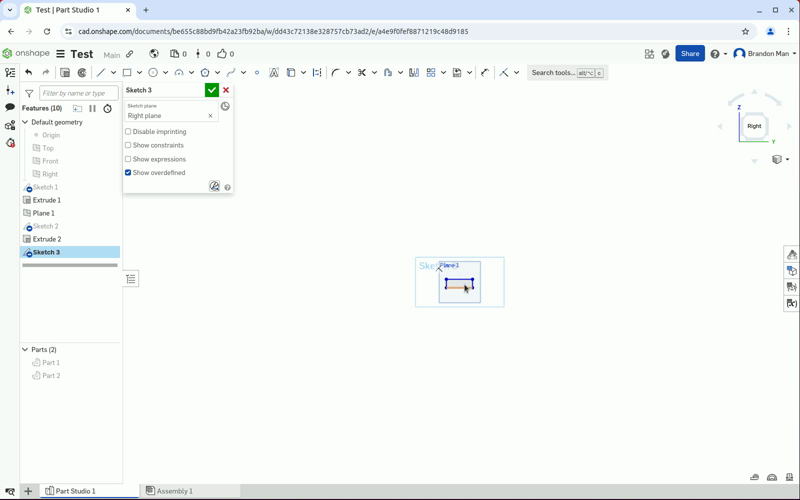
scroll(6)
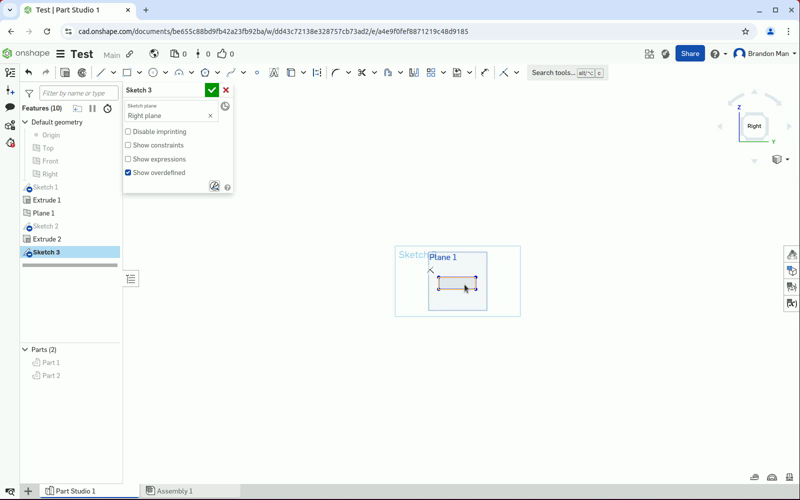
scroll(6)
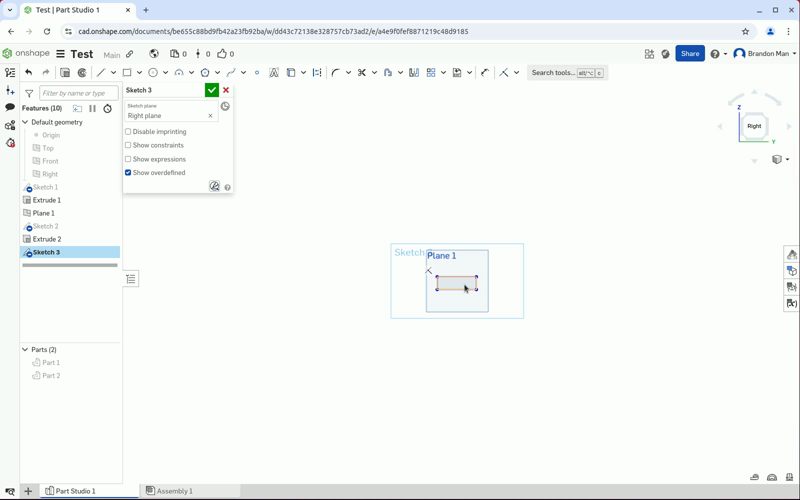
scroll(6)
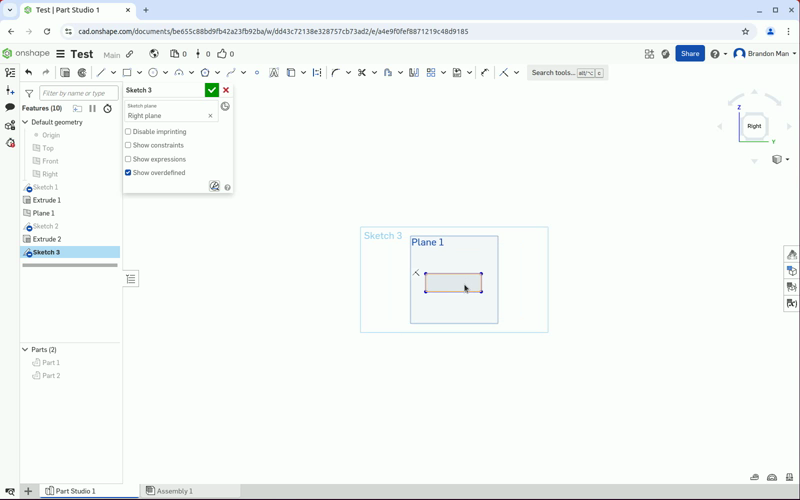
scroll(6)
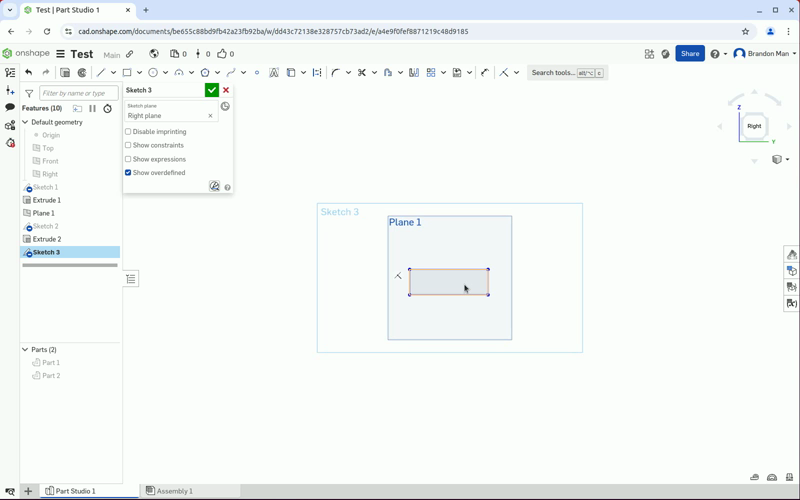
scroll(6)
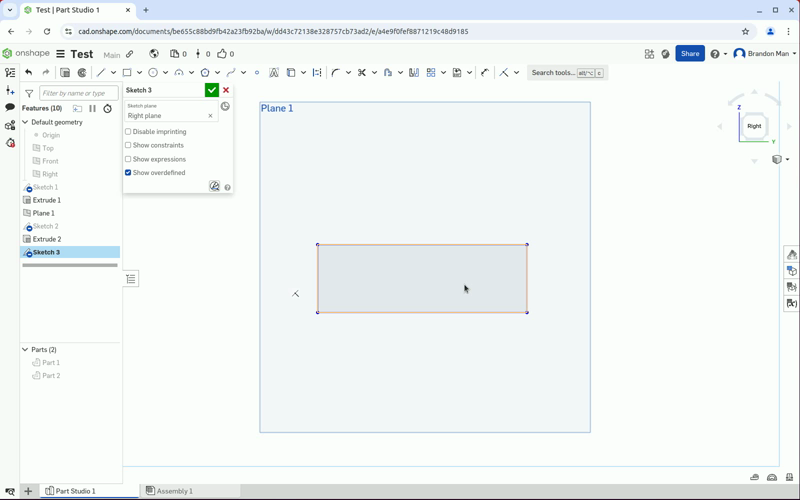
click(464, 284)
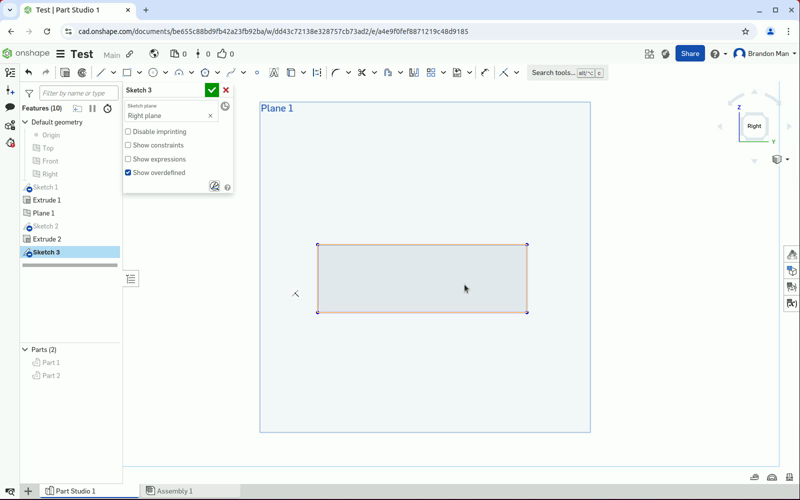
scroll(-6)
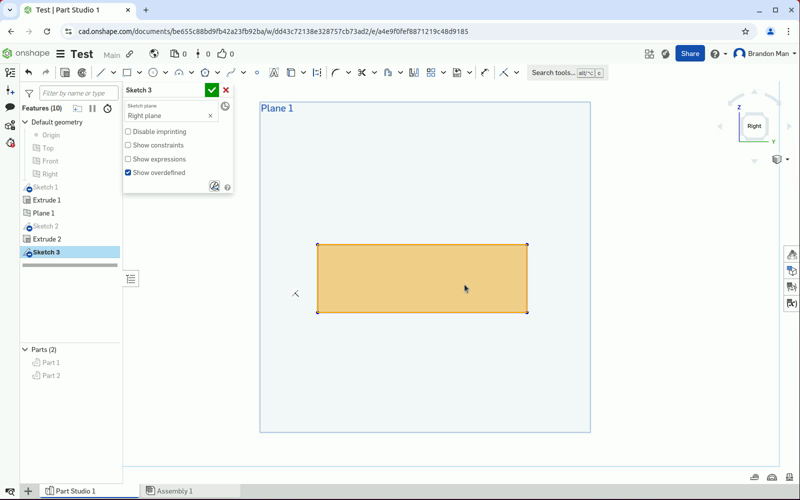
scroll(-6)
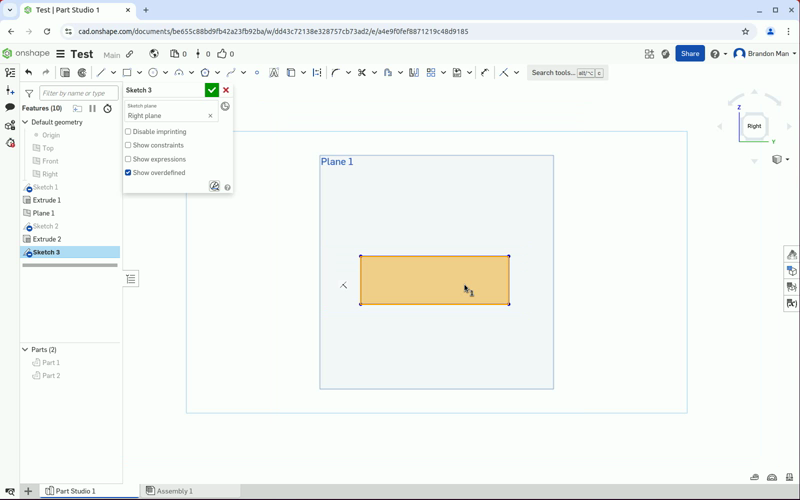
scroll(-6)
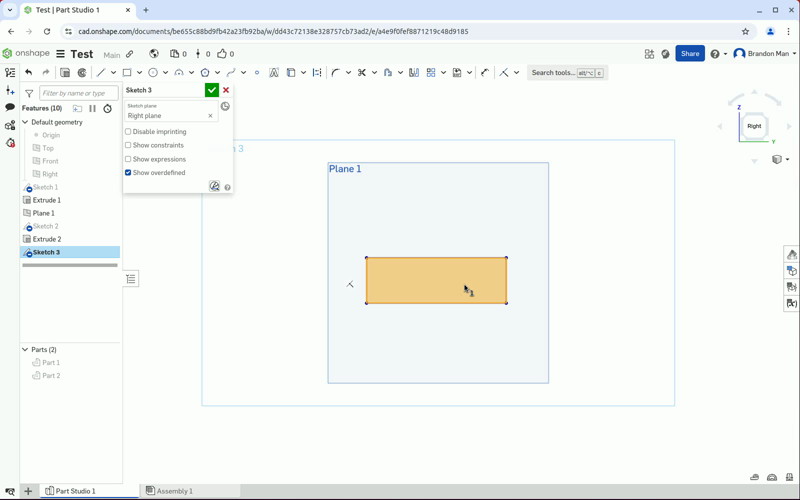
scroll(-6)
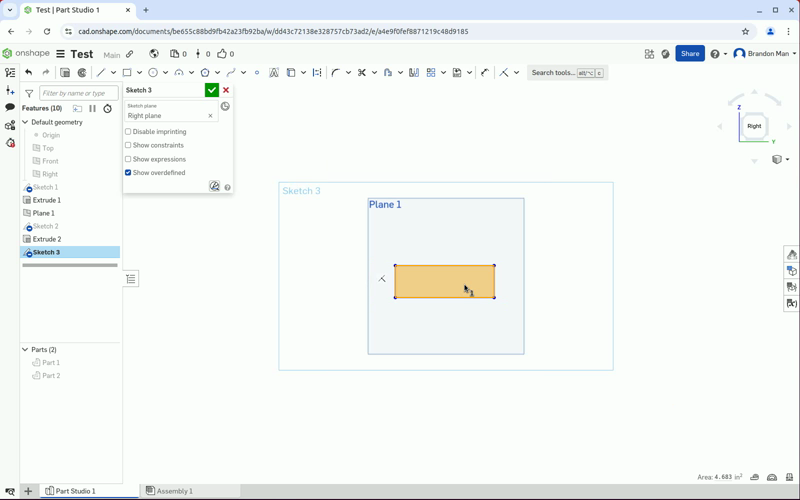
scroll(-6)
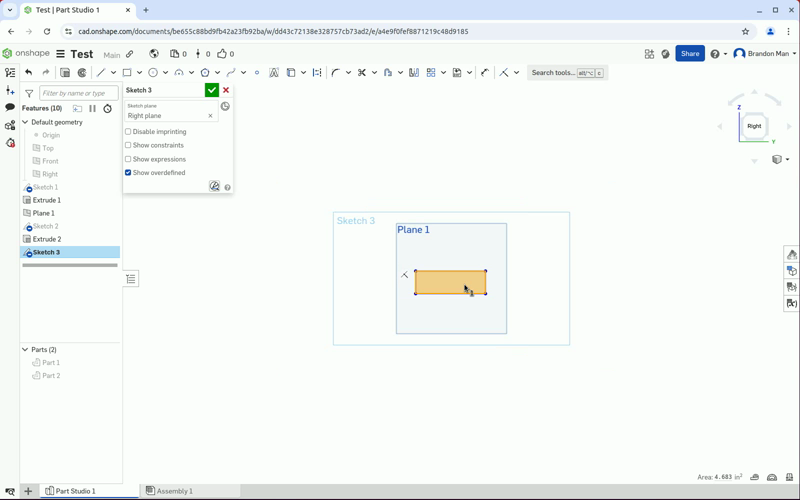
scroll(-6)
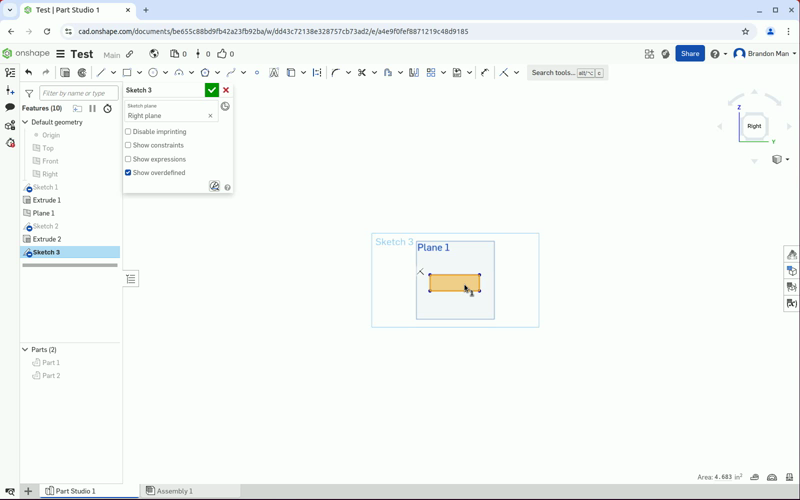
scroll(-6)
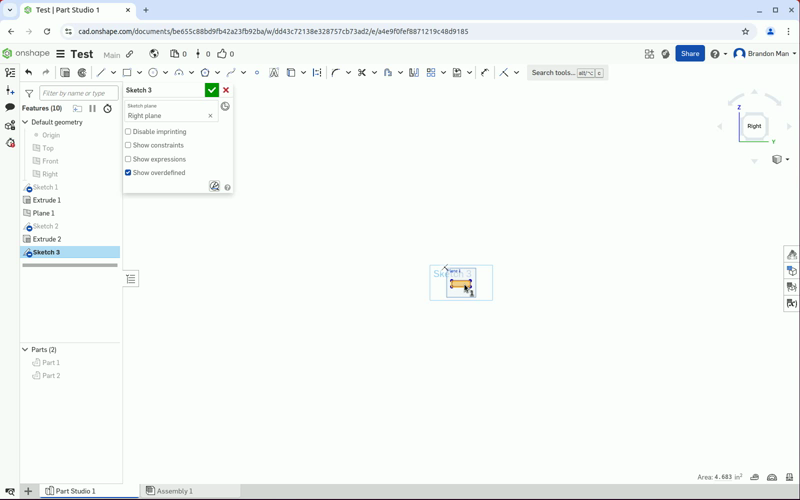
mouse_move(73, 352)
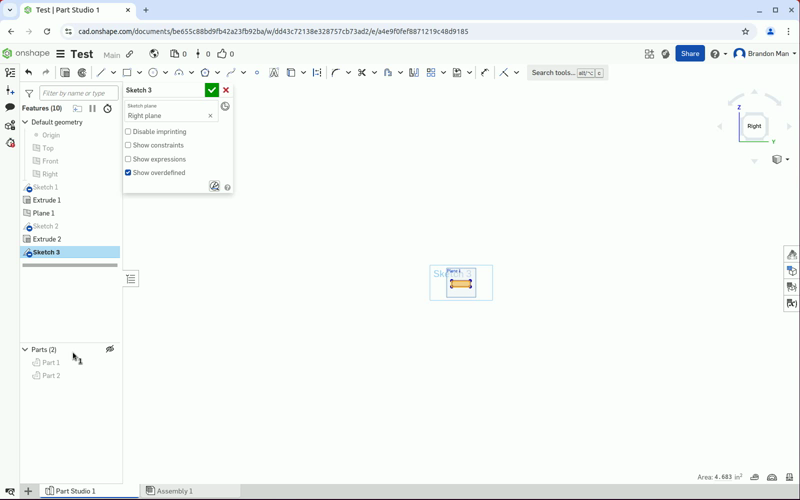
key(shift+y)
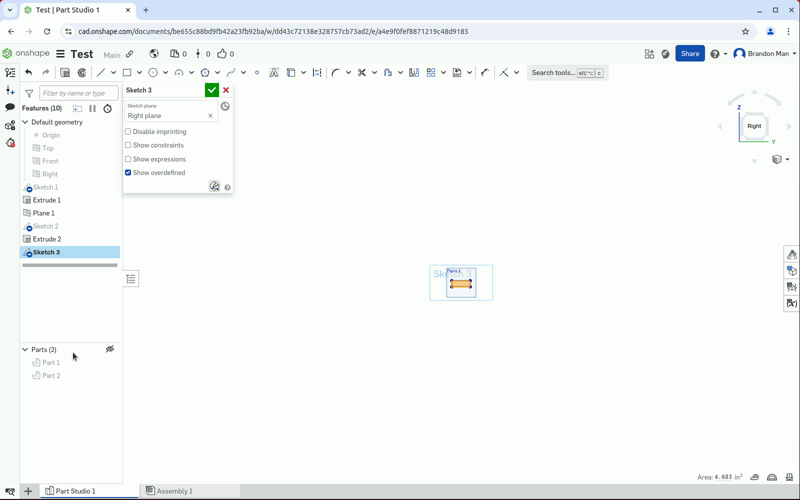
key(shift+e)
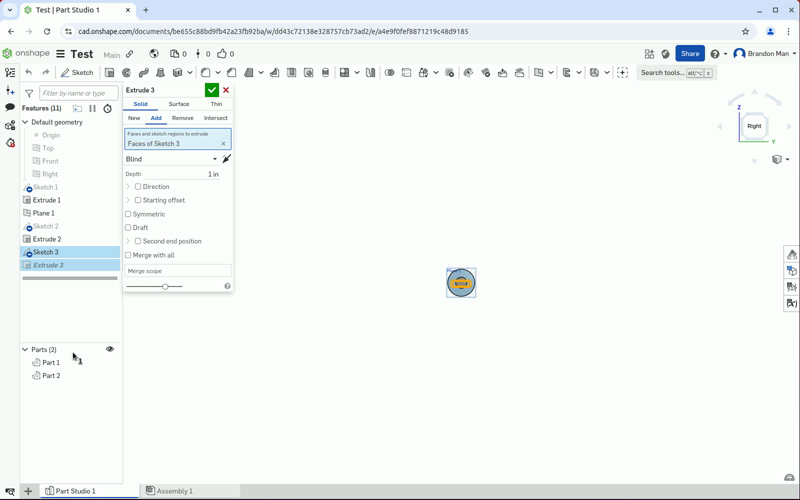
mouse_move(143, 106)
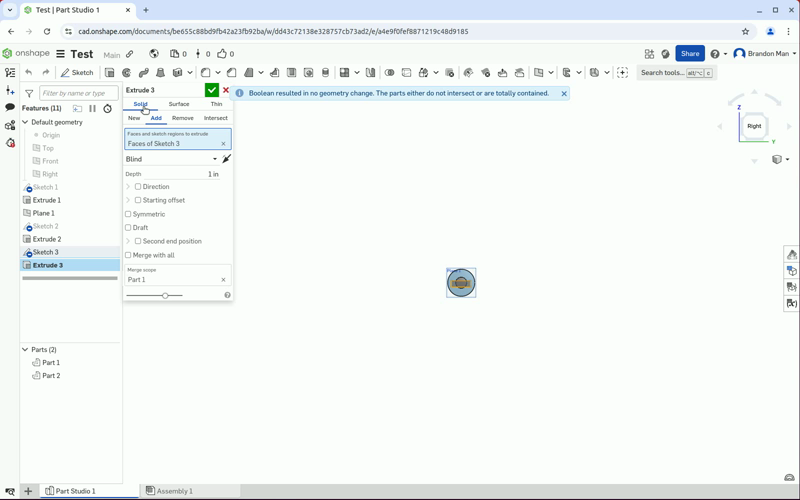
click(143, 106)
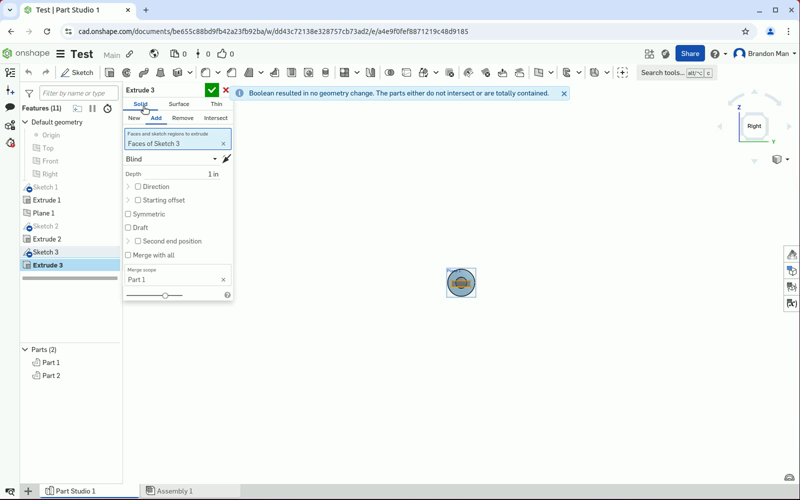
mouse_move(186, 120)
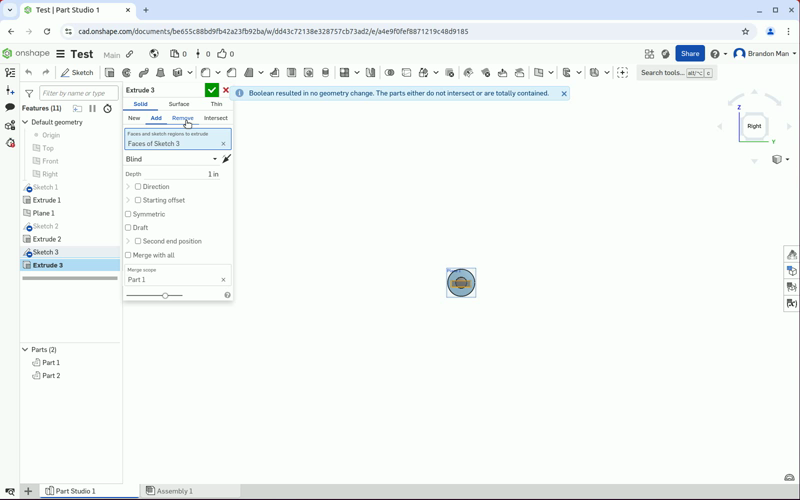
click(186, 120)
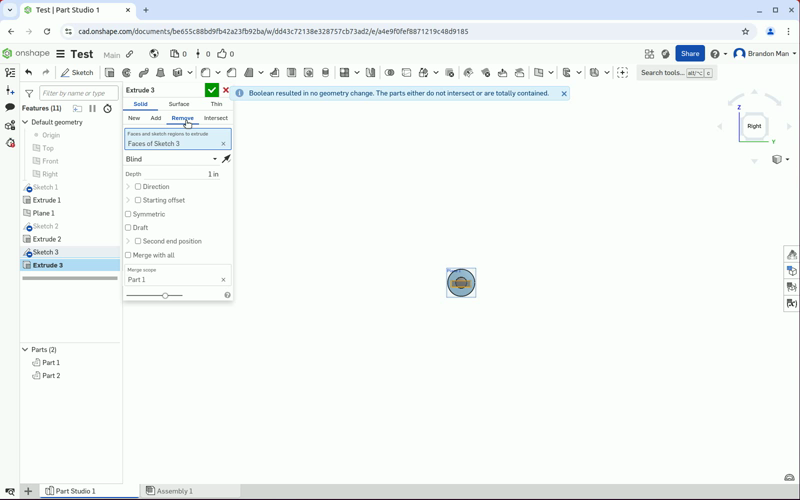
key(tab, 4)
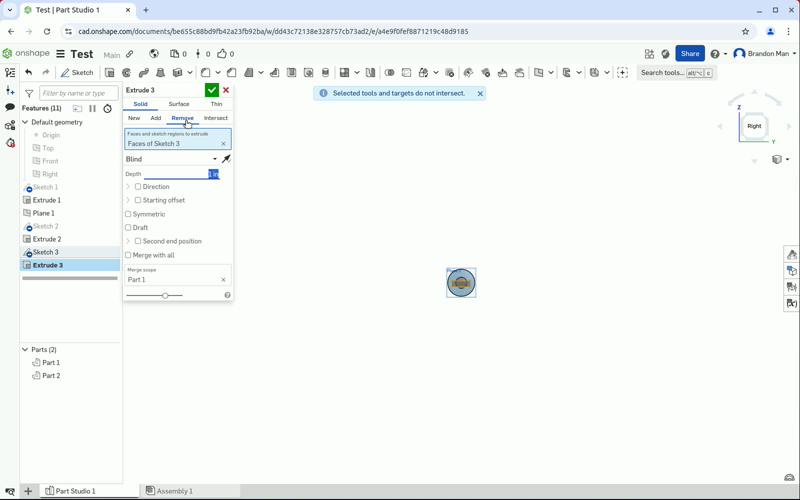
text(6.258)
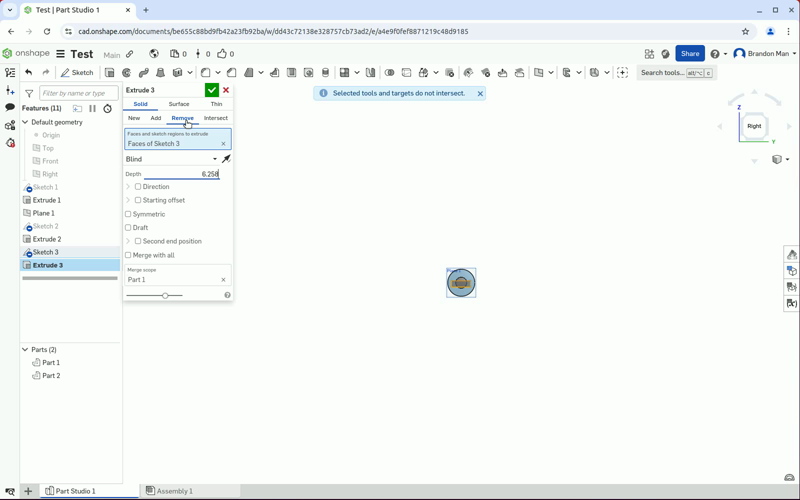
key(tab, 6)
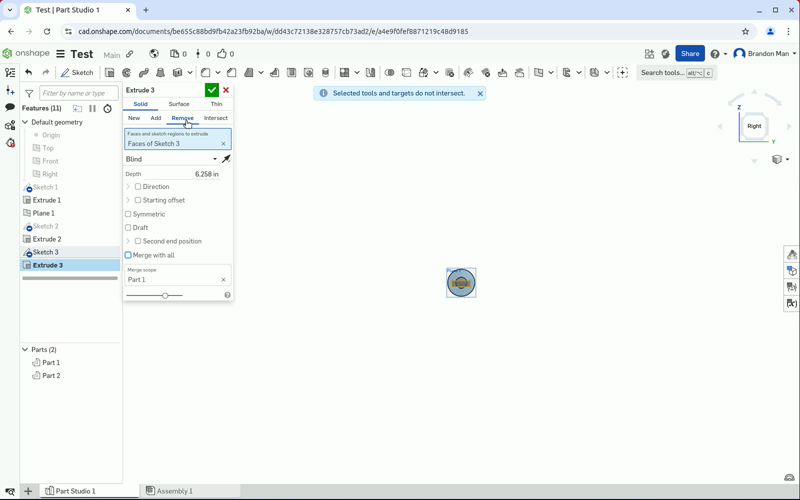
key(space)
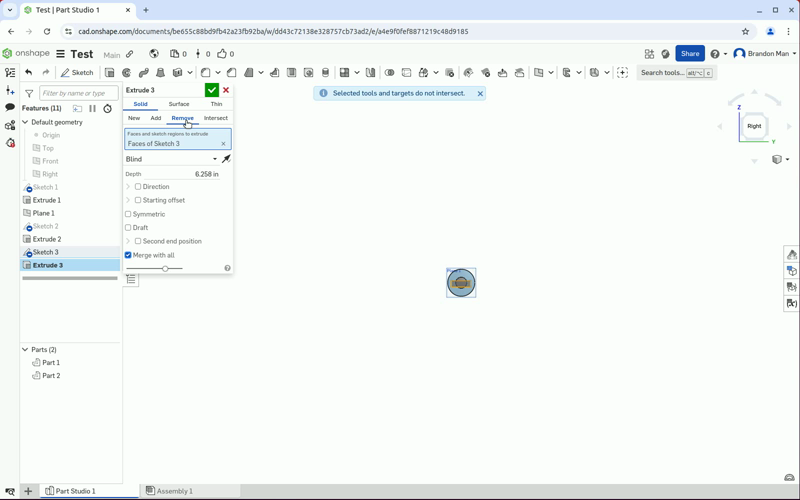
key(enter)
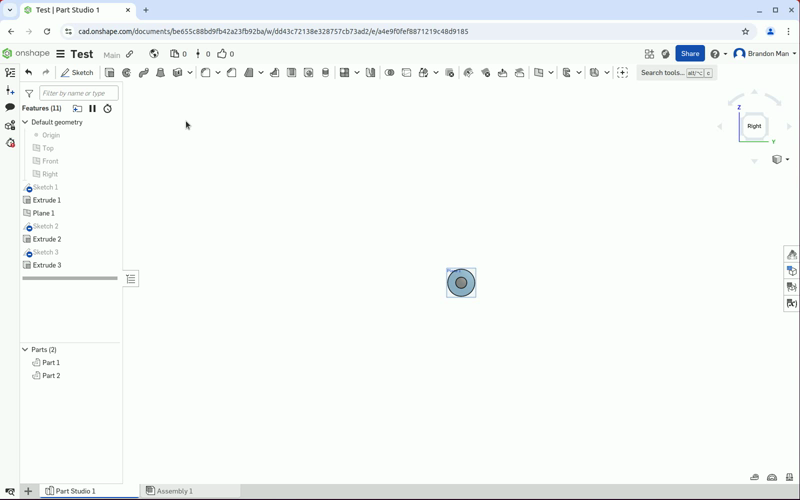
key(shift+h)
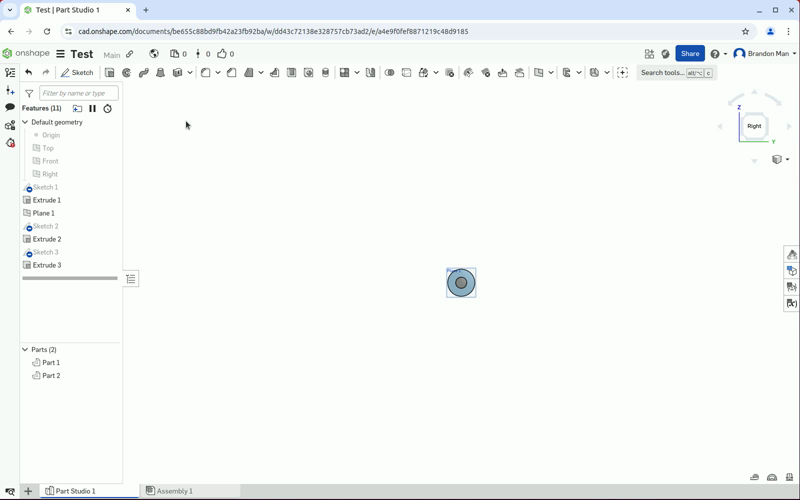
key(shift+h)
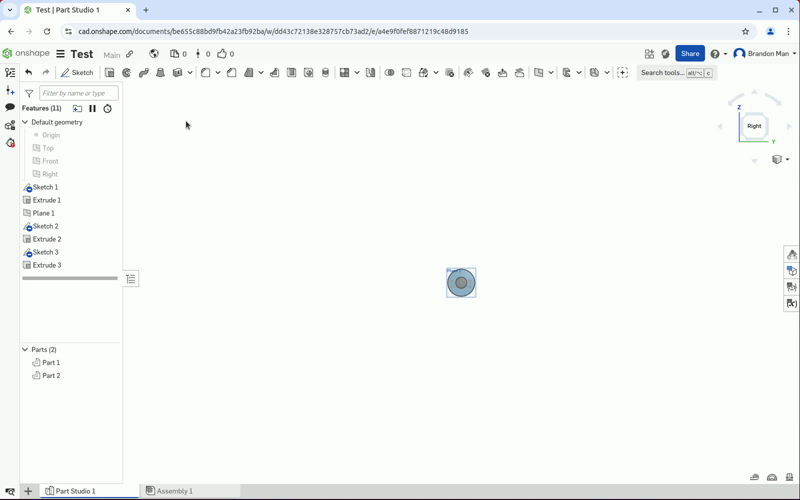
key(shift+7)
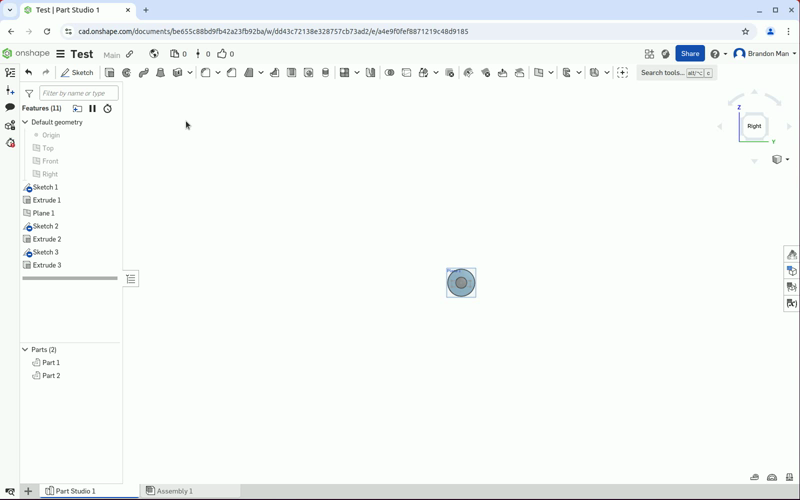
key(right, 2)
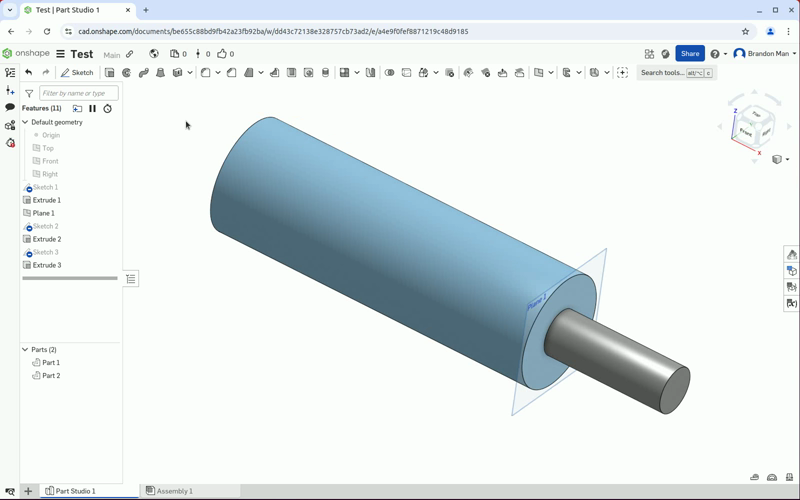
key(down, 2)
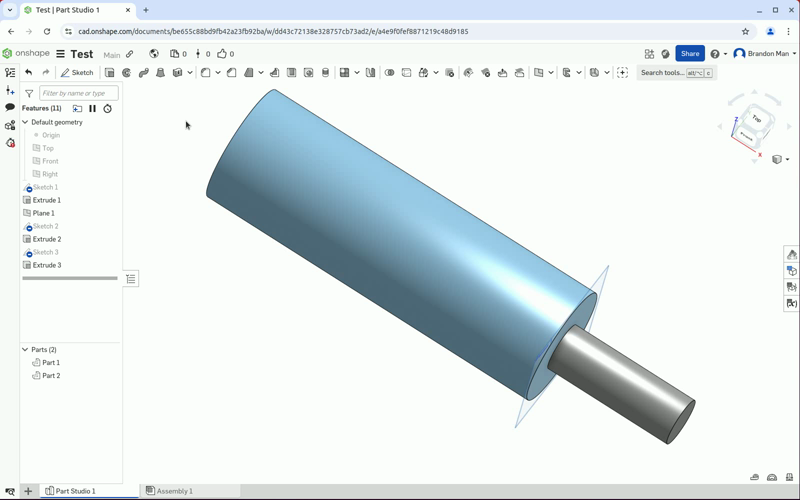
key(up, 2)
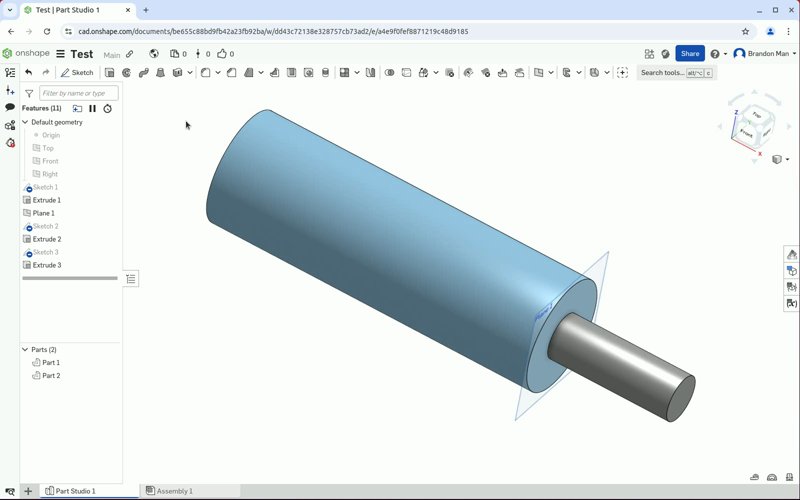
key(left, 2)
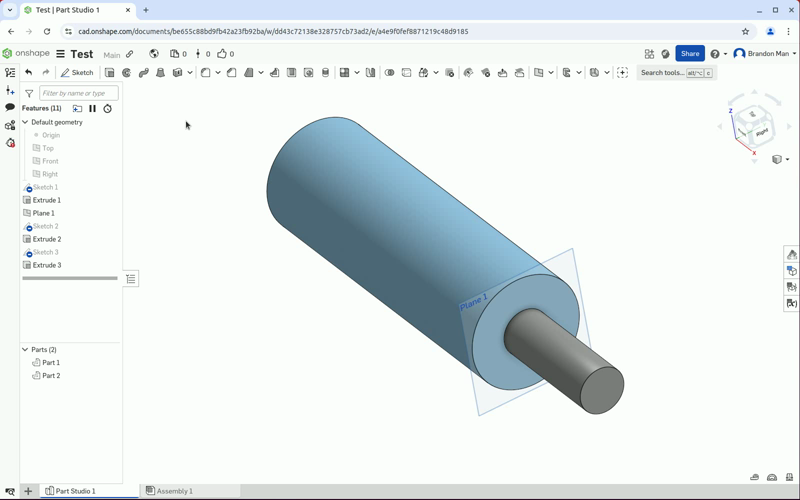
mouse_move(73, 189)
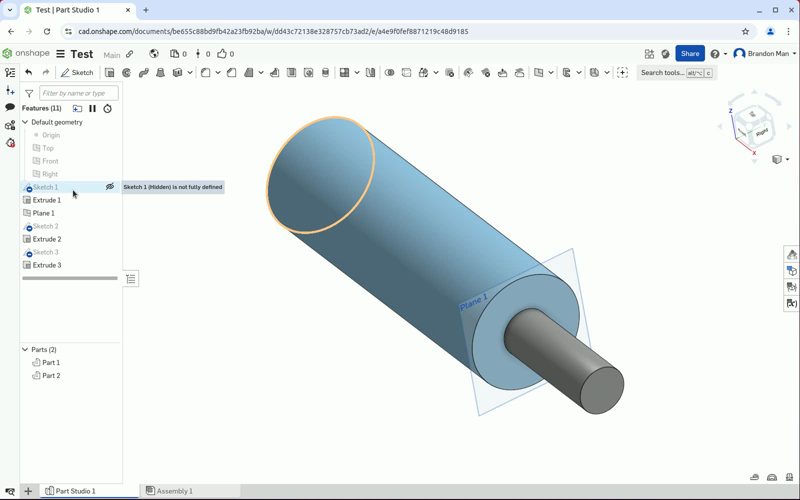
click(73, 189)